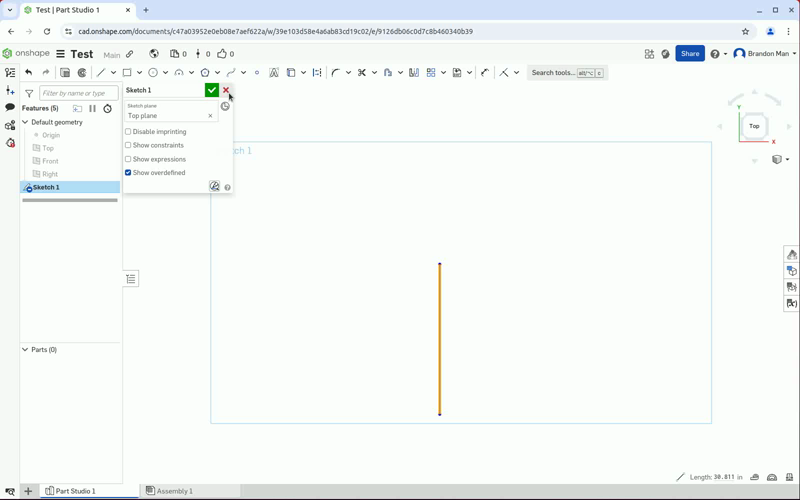
key(shift+h)
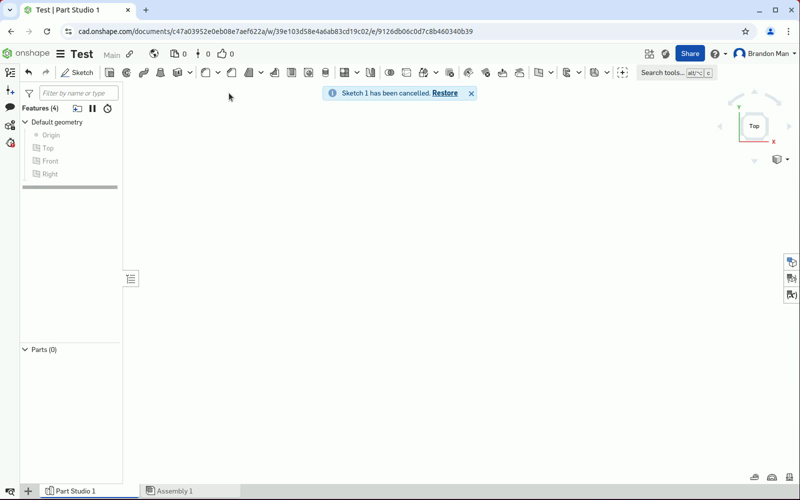
mouse_move(73, 352)
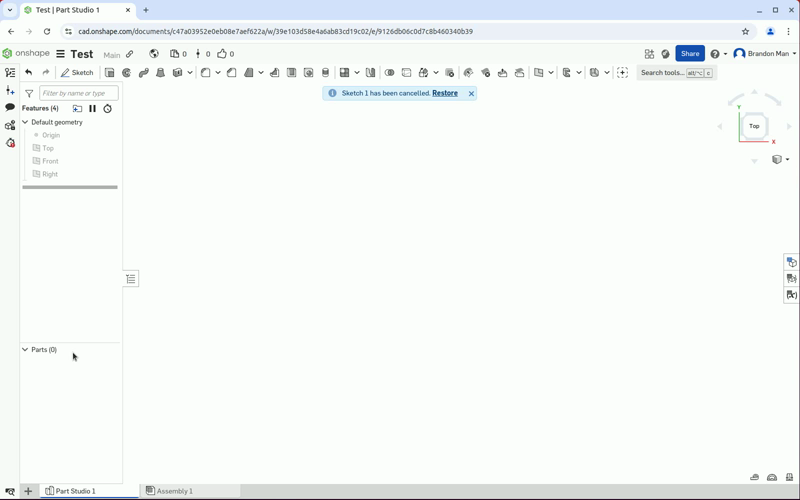
key(y)
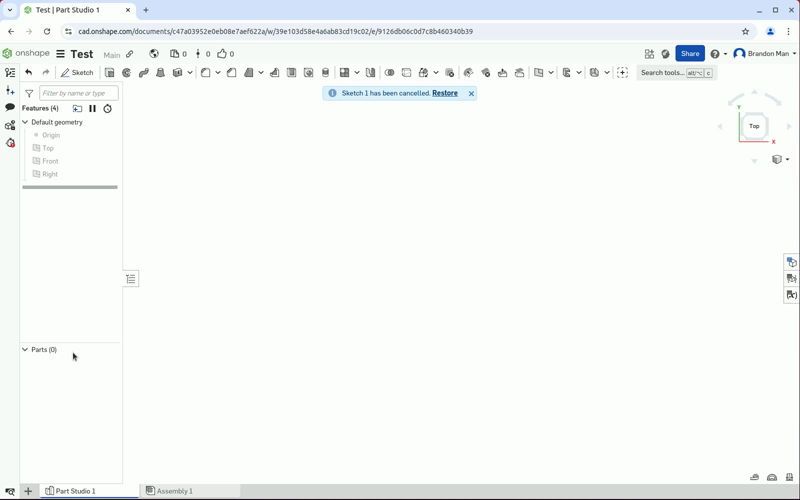
key(shift+p)
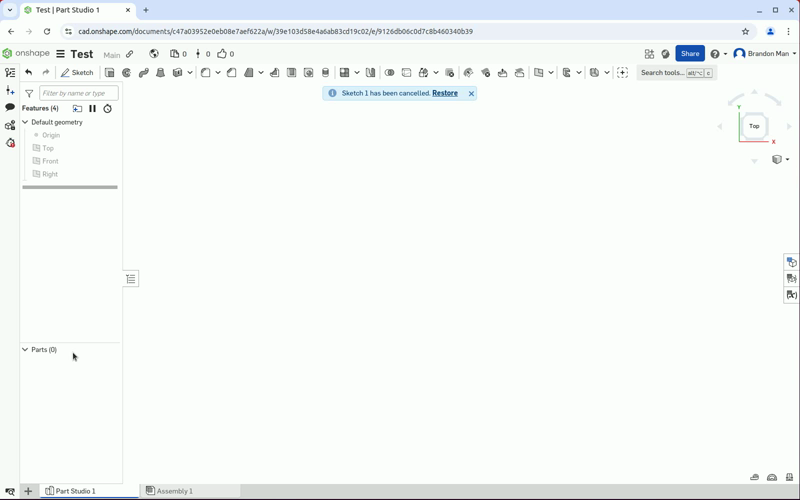
key(space)
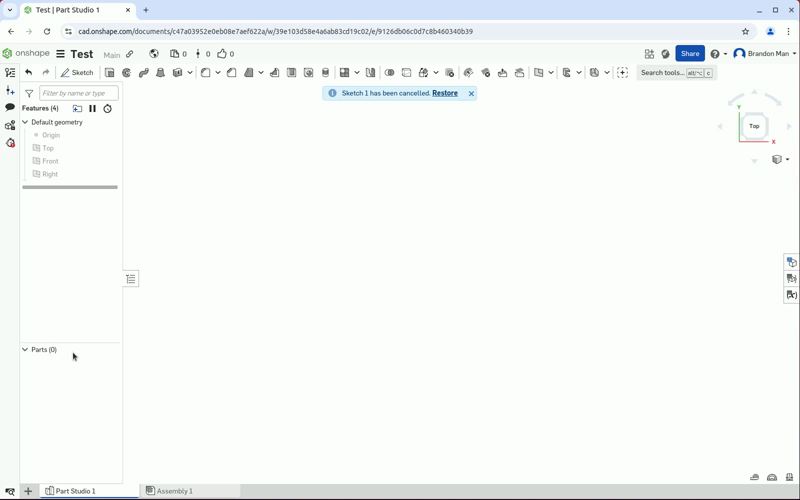
key_down(shift)
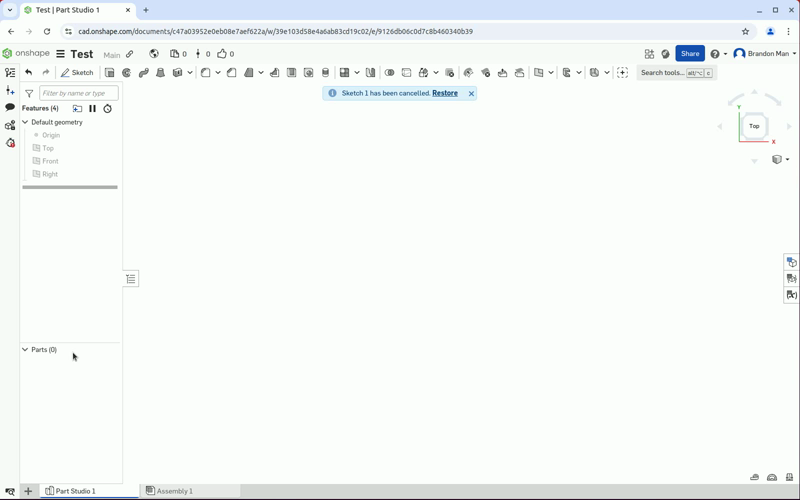
key(up)
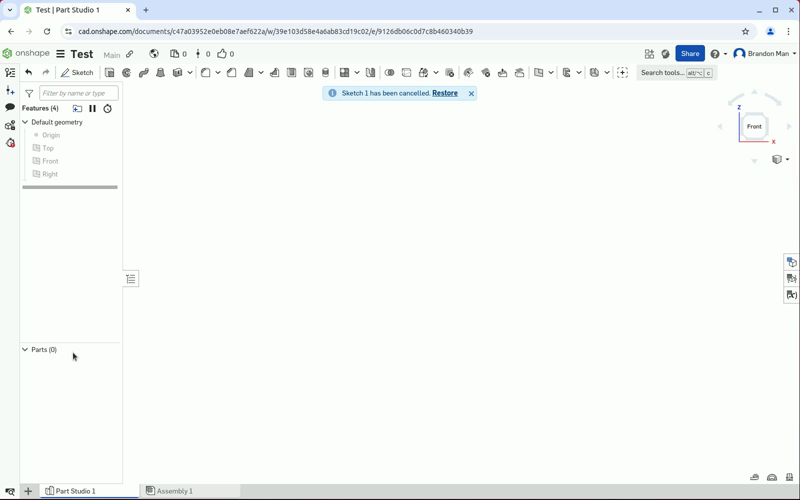
key_up(shift)
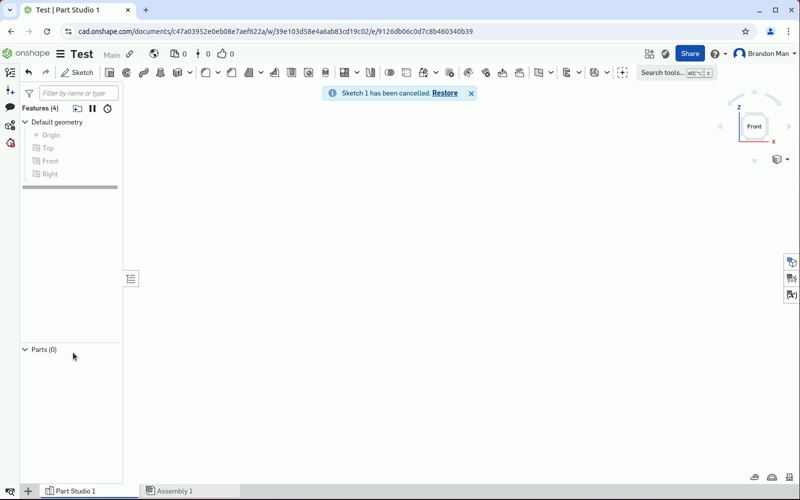
mouse_move(73, 352)
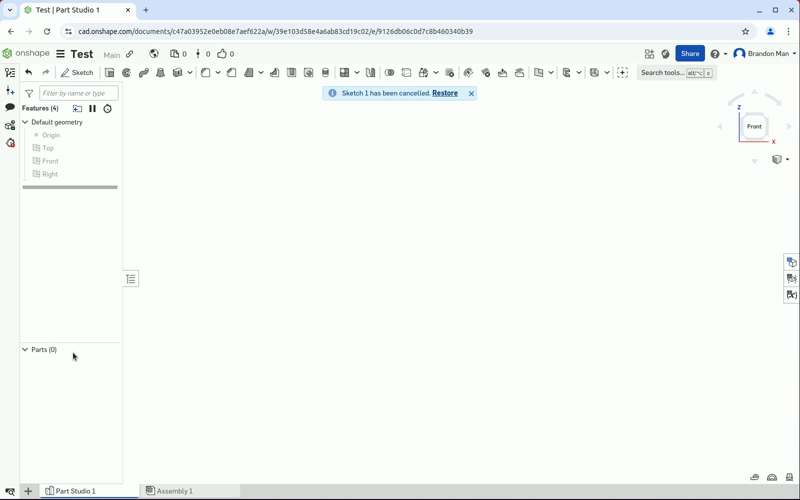
key(shift+y)
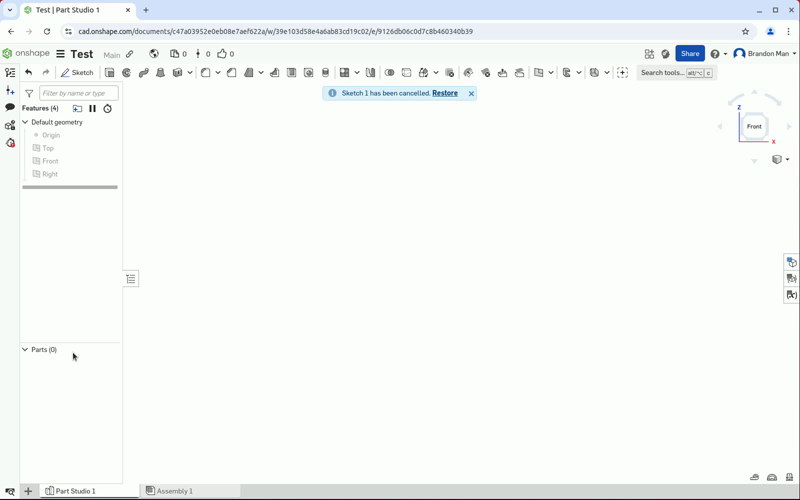
key(shift+s)
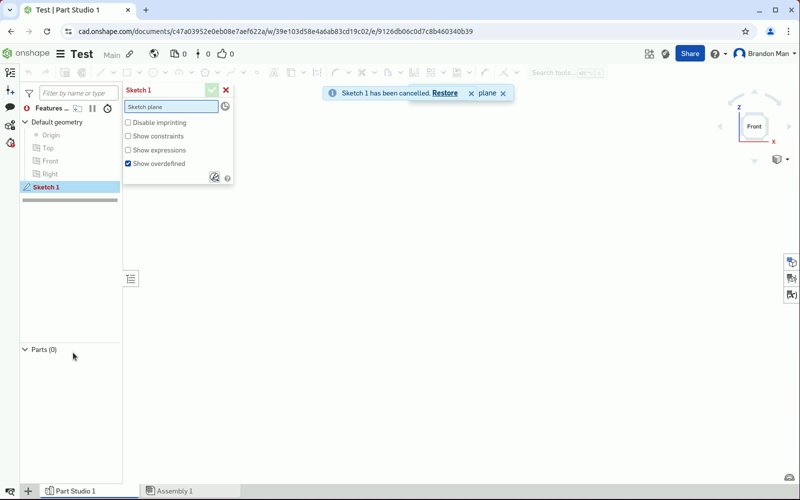
mouse_move(73, 163)
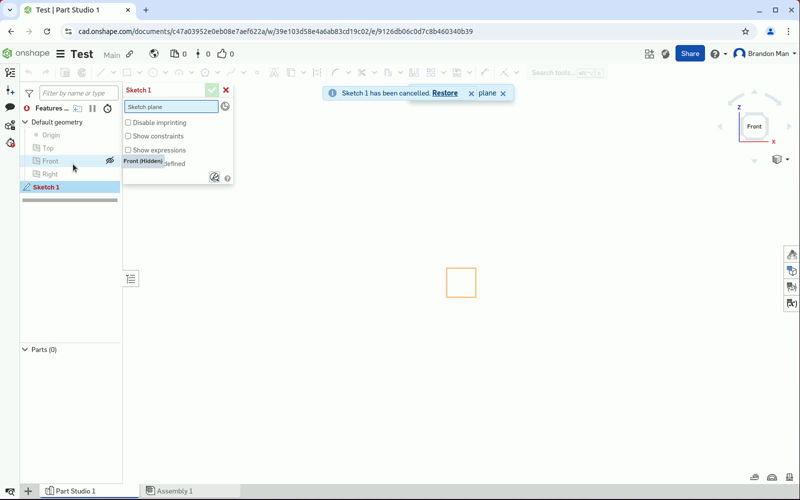
click(73, 163)
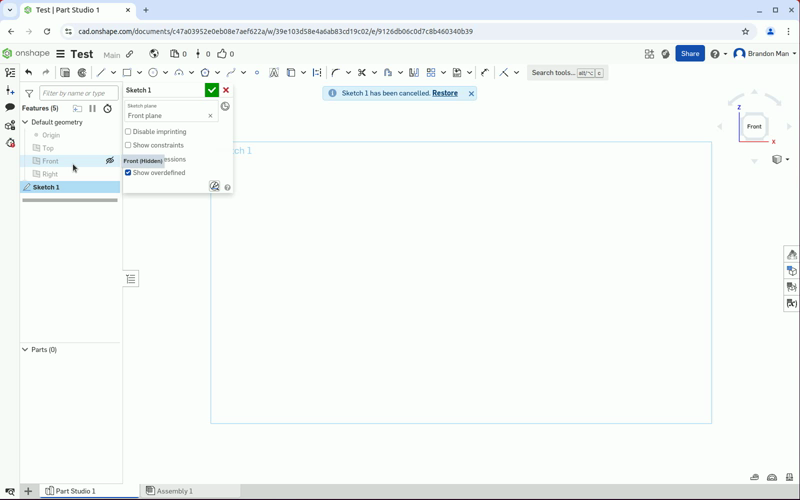
mouse_move(73, 352)
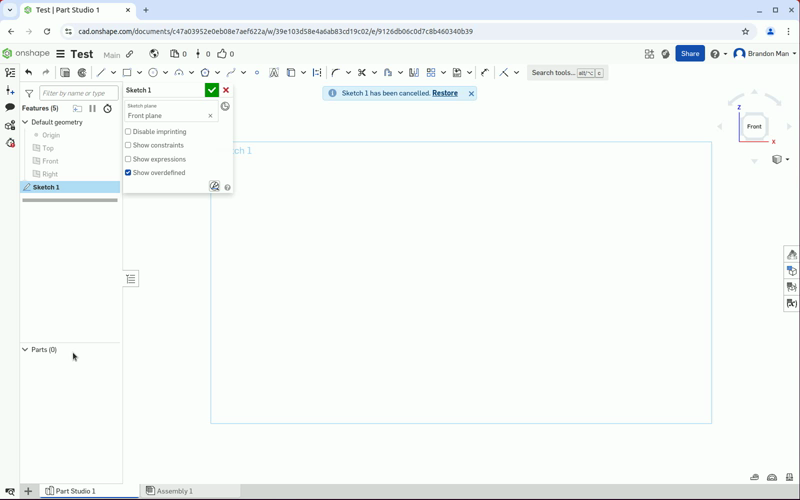
key(y)
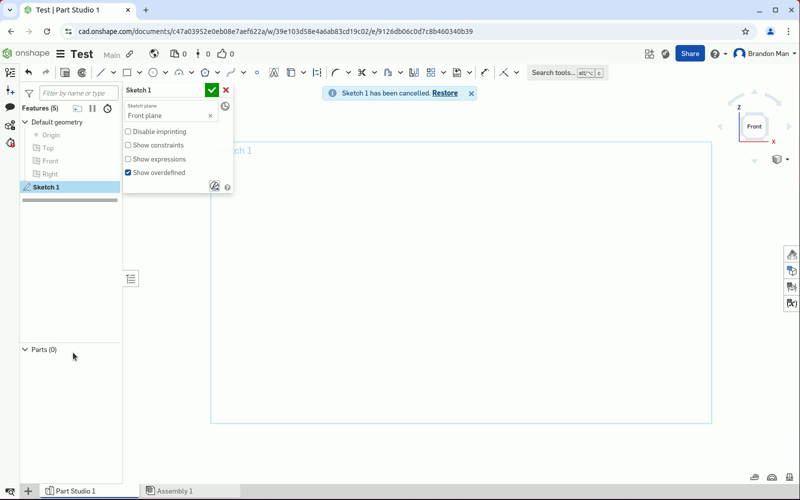
key(l)
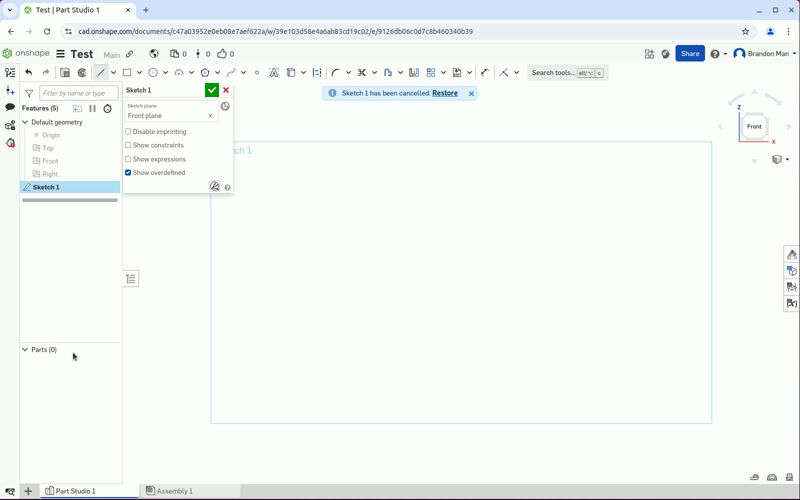
key_down(shift)
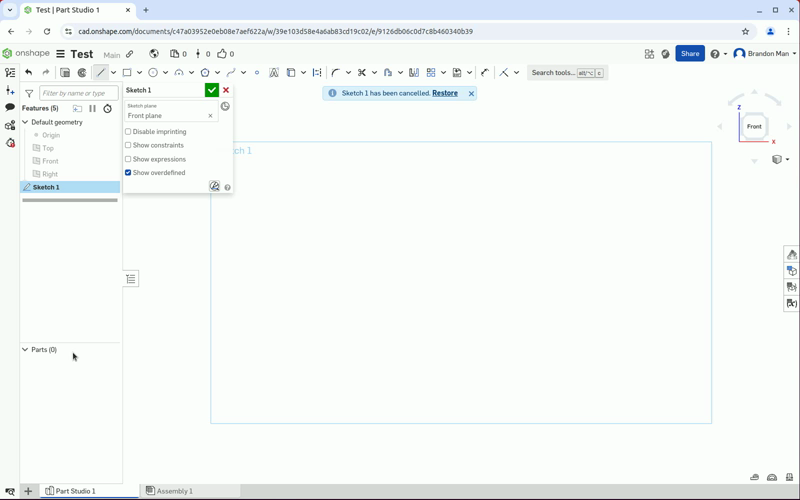
mouse_move(348, 369)
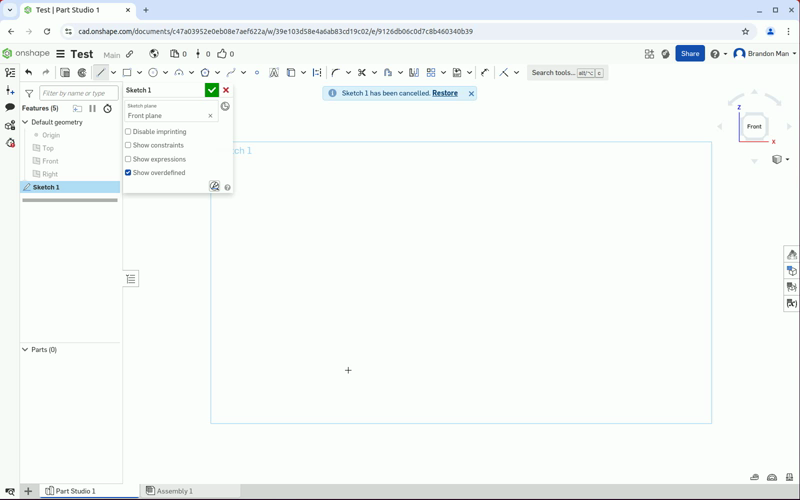
click(348, 369)
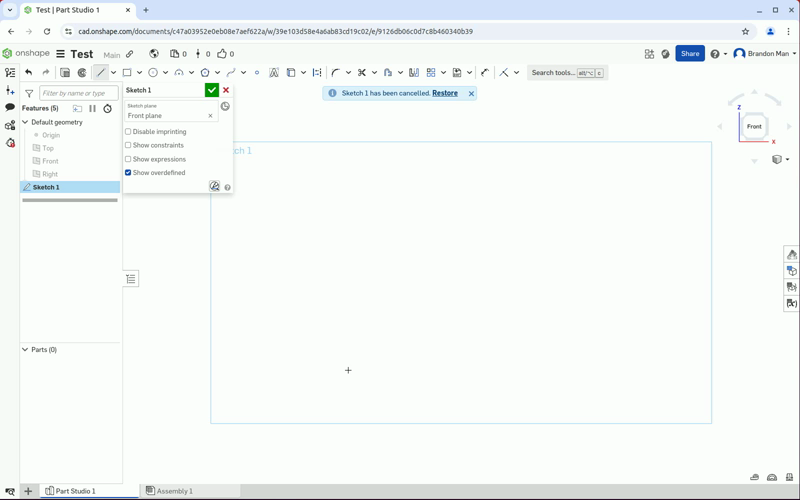
key_up(shift)
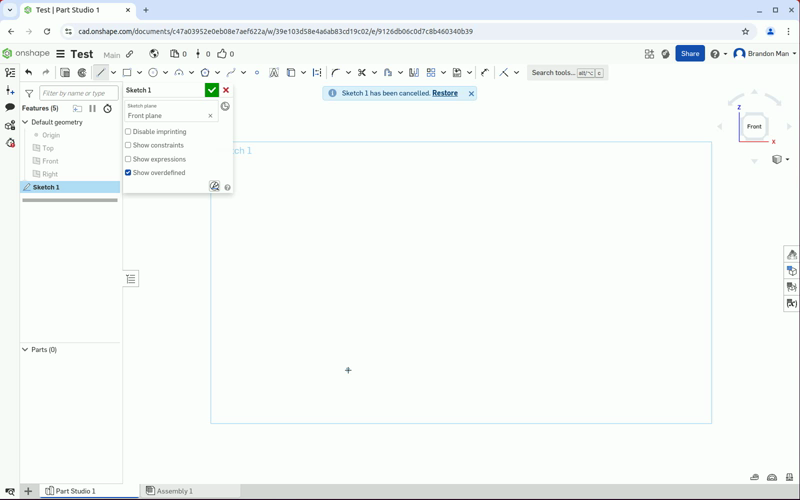
key_down(shift)
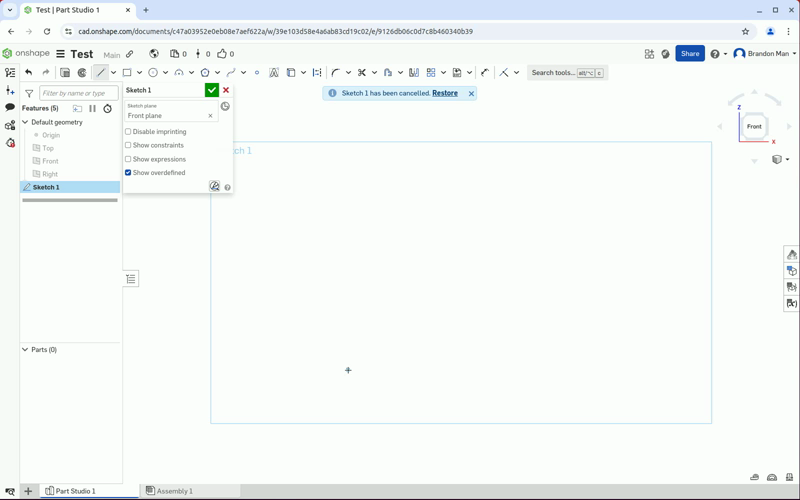
mouse_move(572, 369)
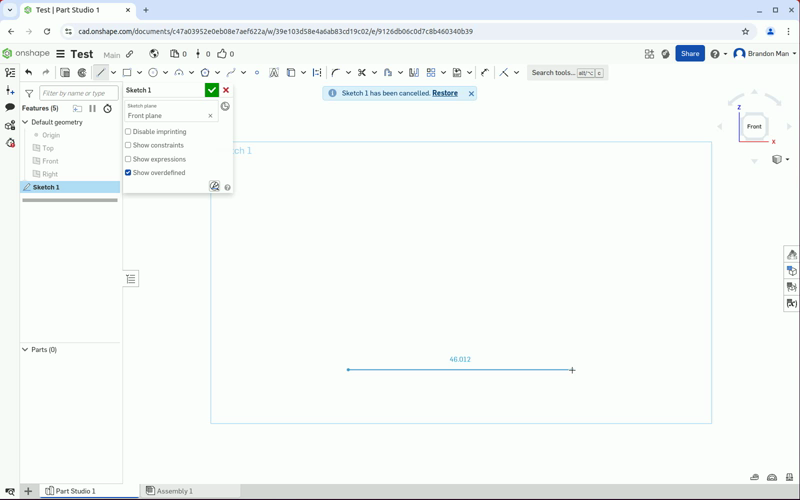
click(572, 369)
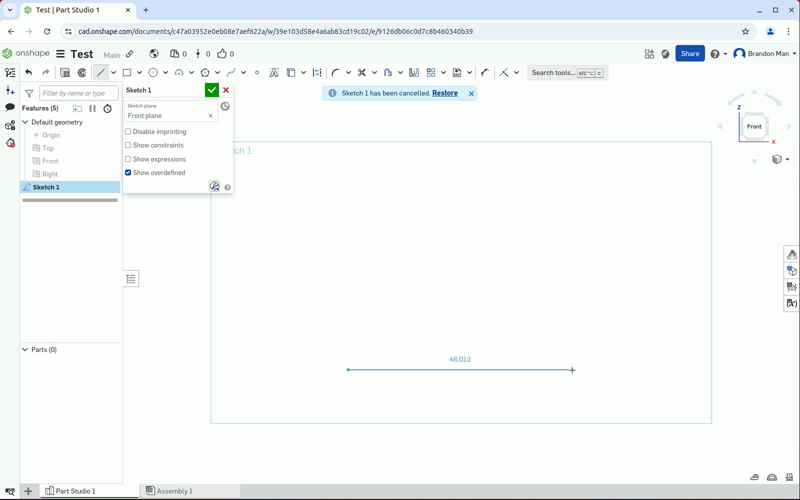
key_up(shift)
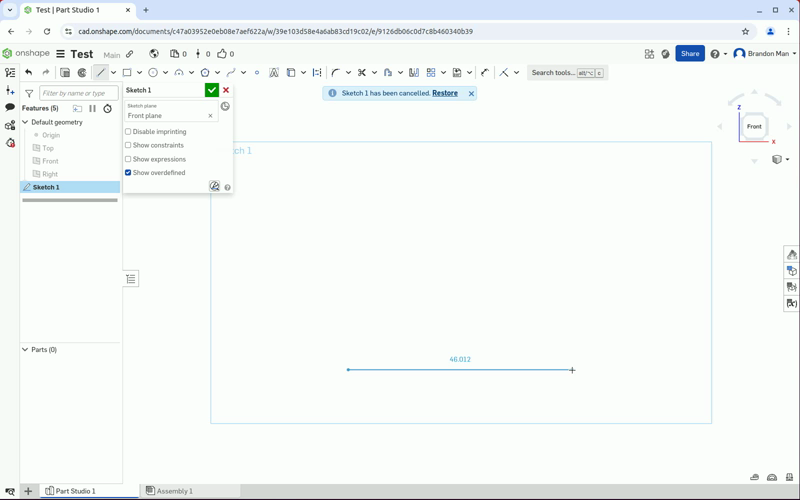
key_down(shift)
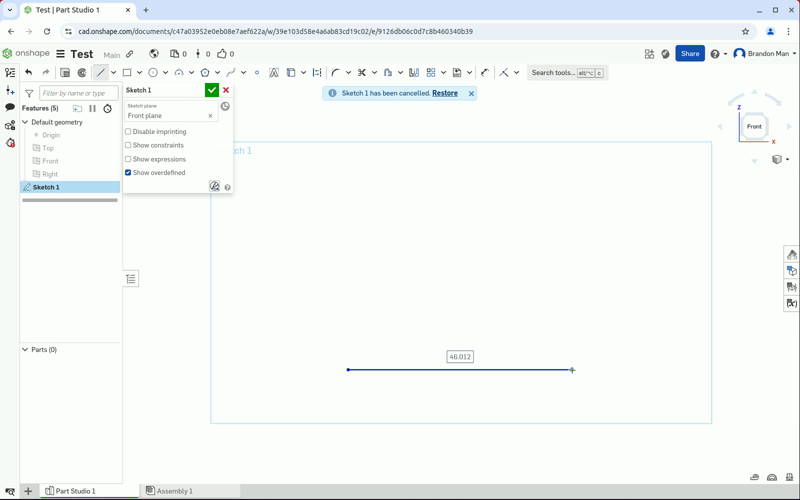
mouse_move(572, 195)
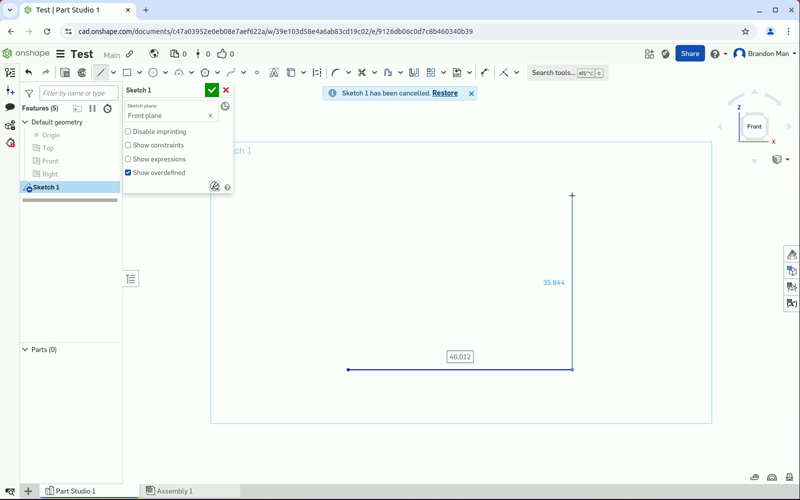
click(572, 195)
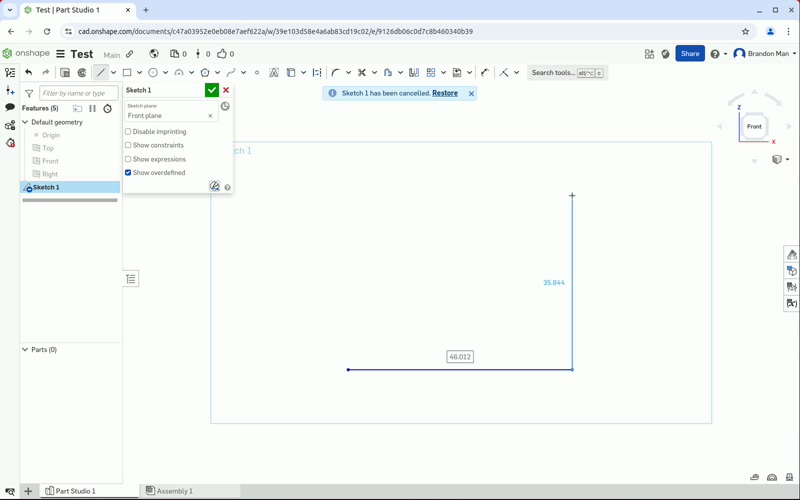
key_up(shift)
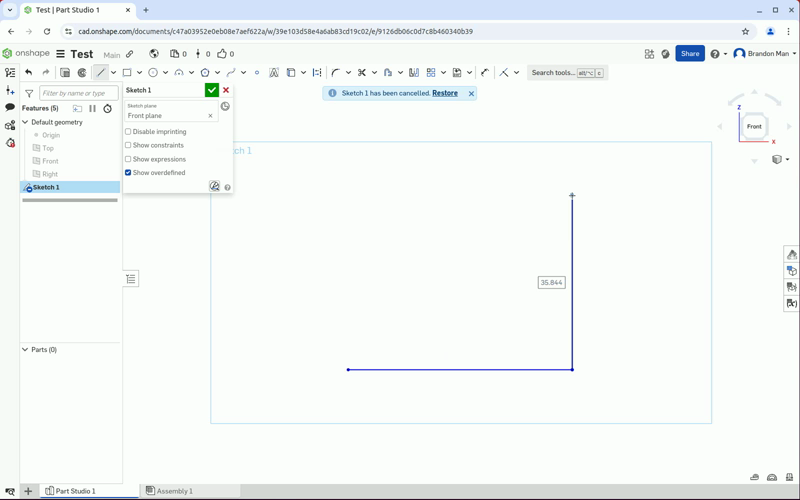
key_down(shift)
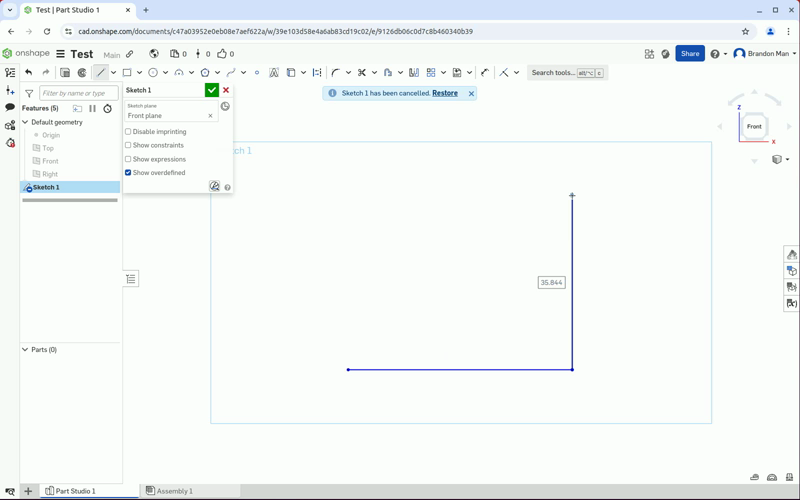
mouse_move(348, 195)
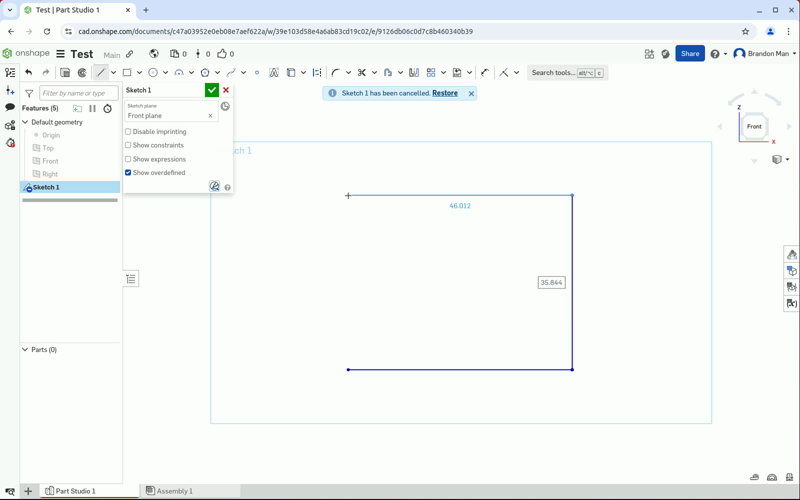
click(348, 195)
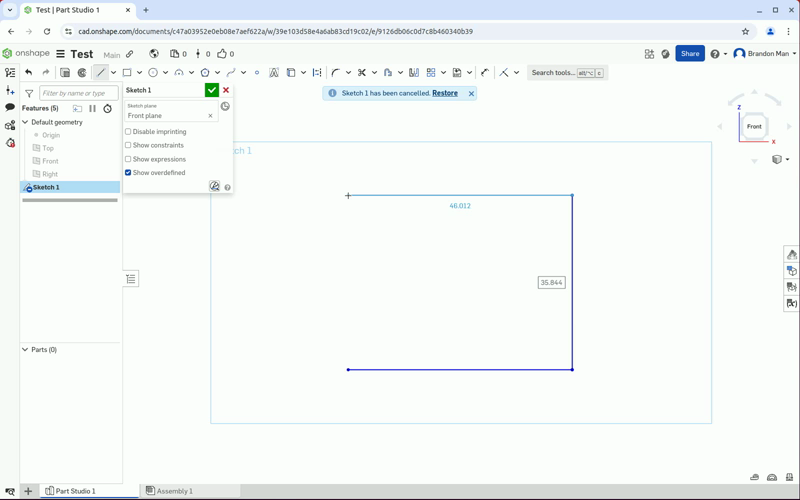
key_up(shift)
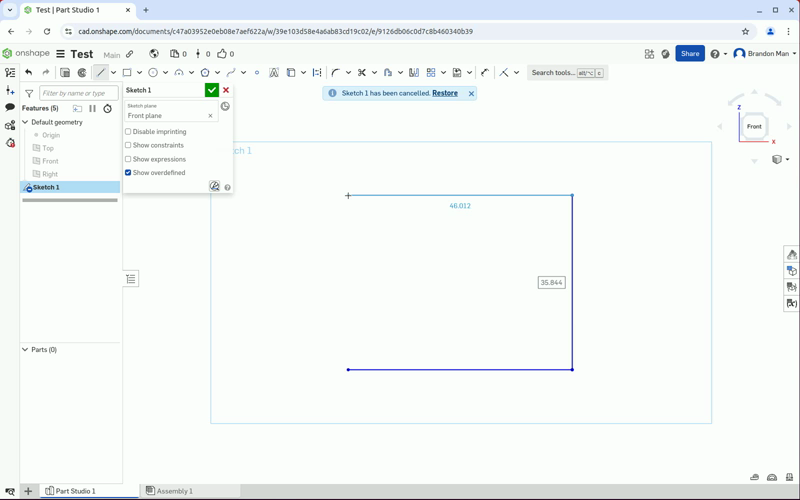
key_down(shift)
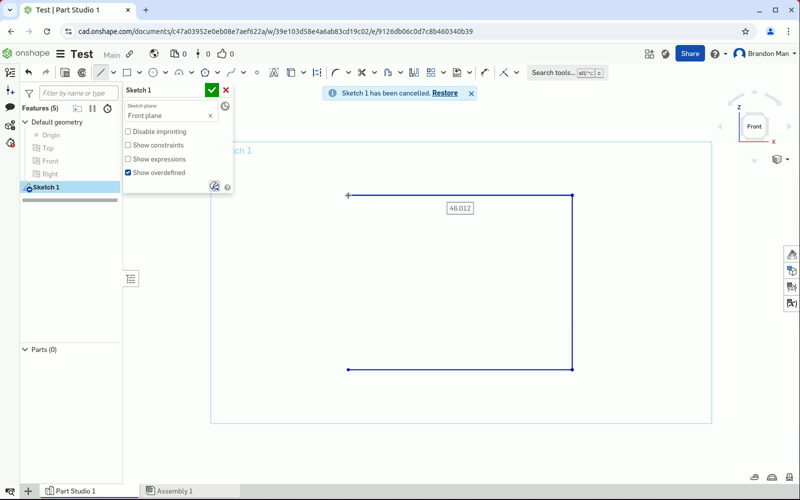
mouse_move(348, 369)
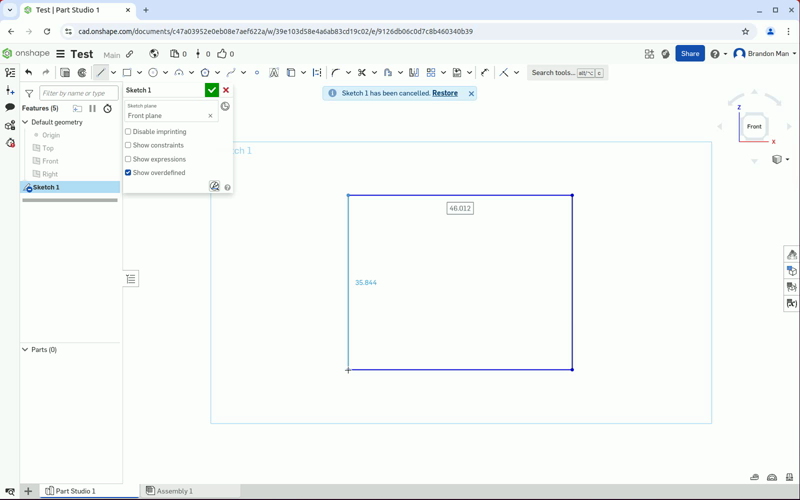
key_up(shift)
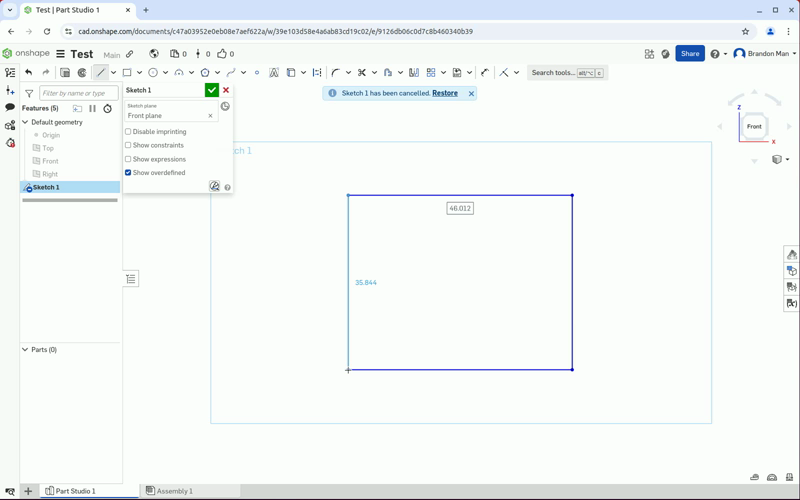
click(348, 369)
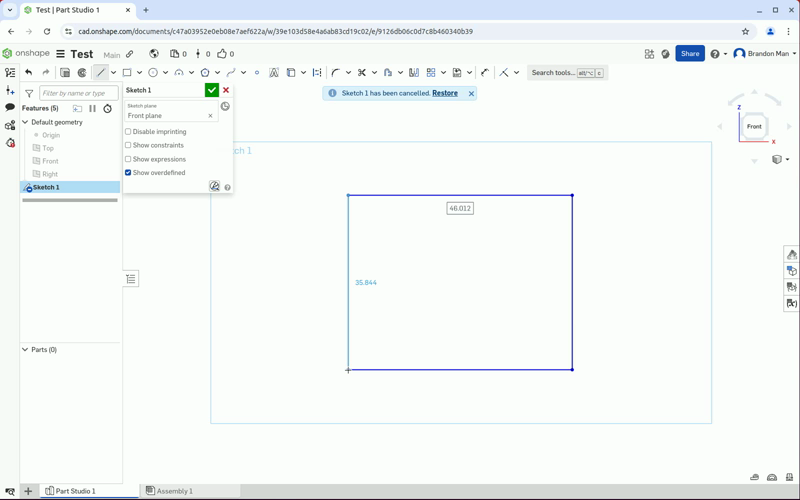
key(esc)
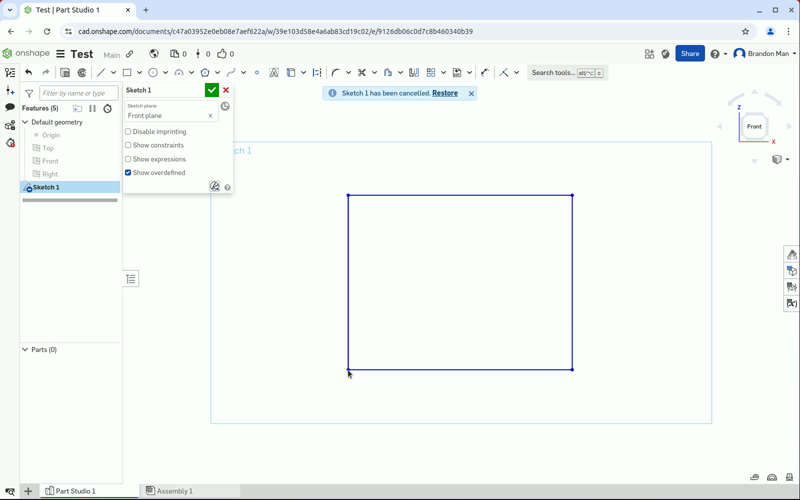
mouse_move(462, 289)
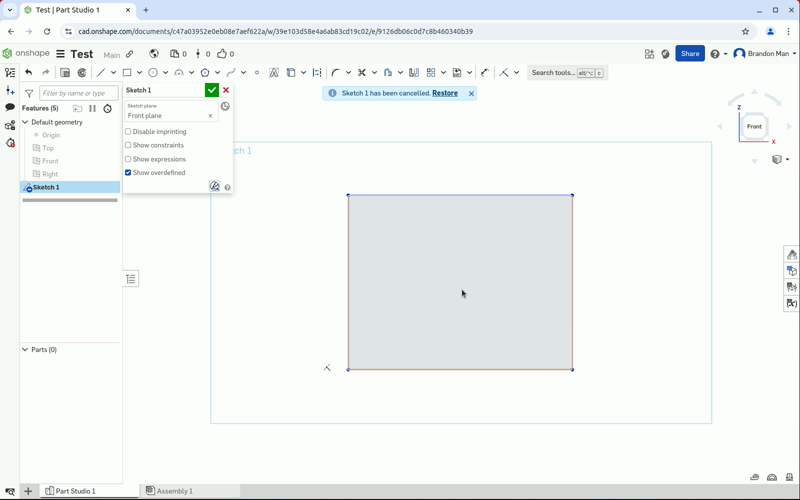
click(462, 289)
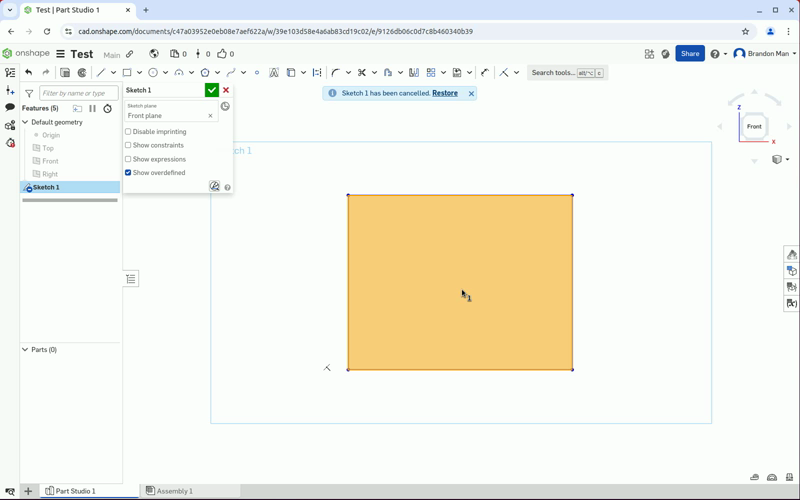
mouse_move(73, 352)
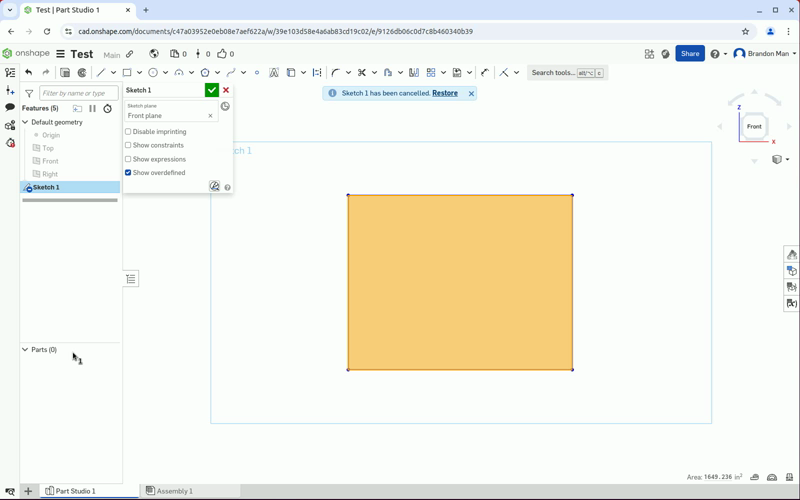
key(shift+y)
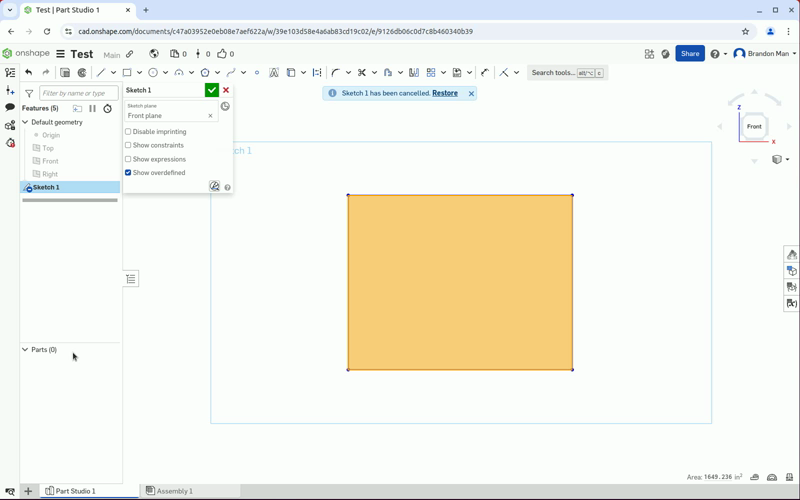
key(shift+e)
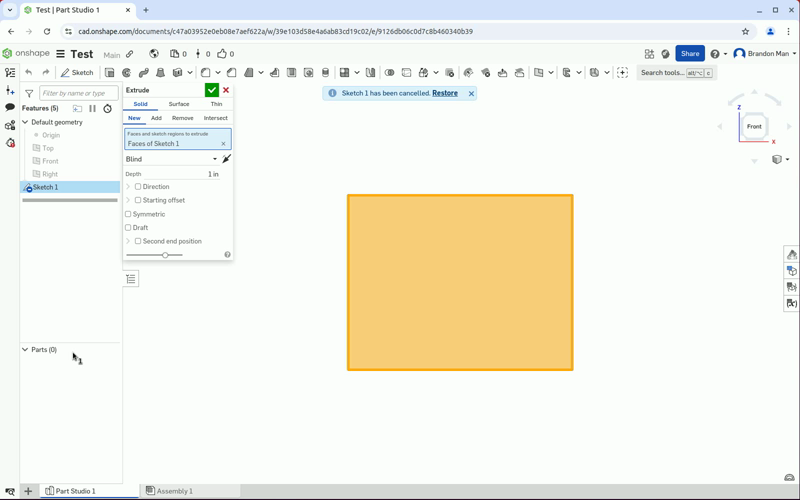
mouse_move(143, 106)
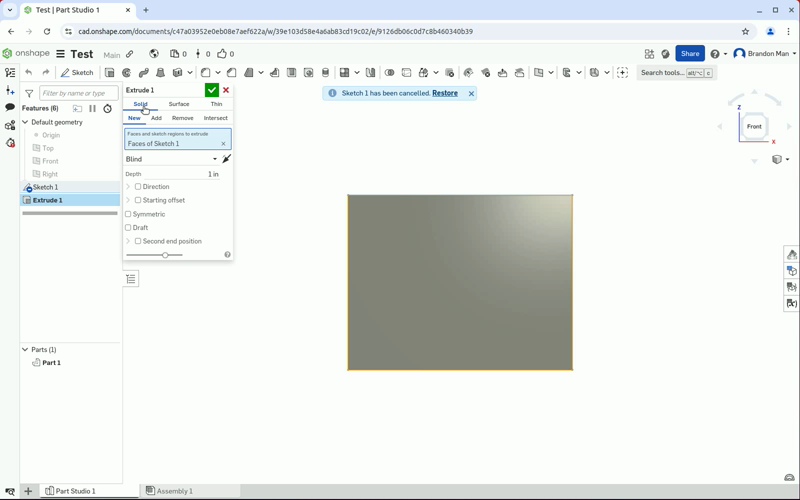
click(143, 106)
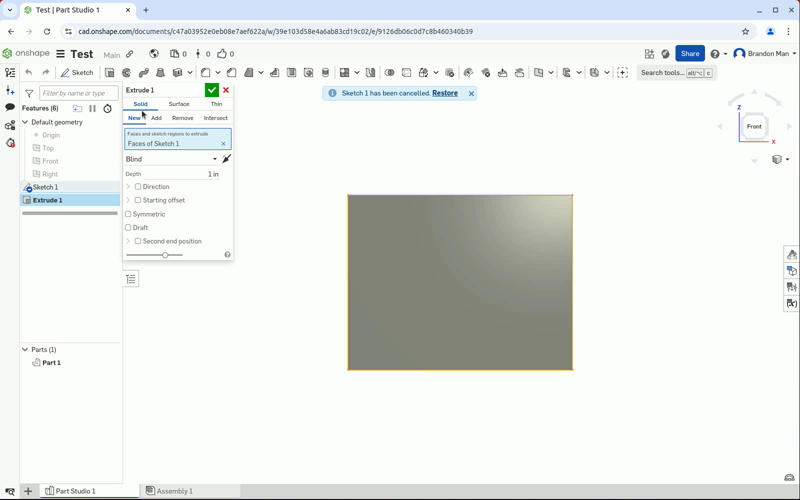
mouse_move(137, 120)
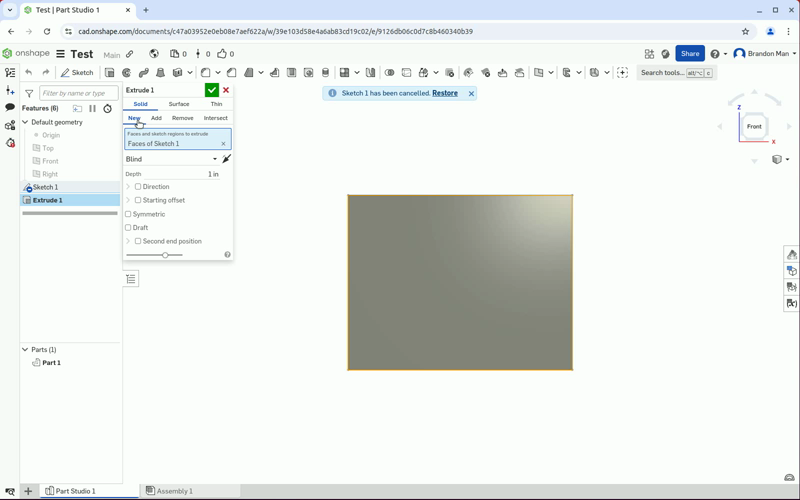
click(137, 120)
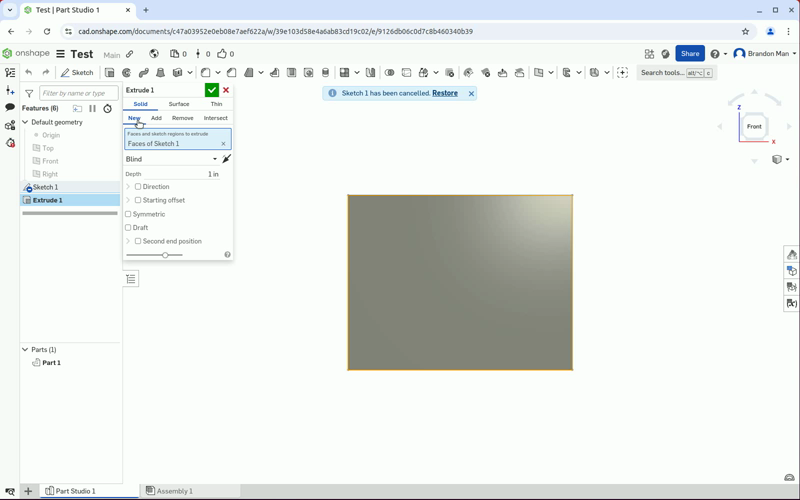
key(tab, 4)
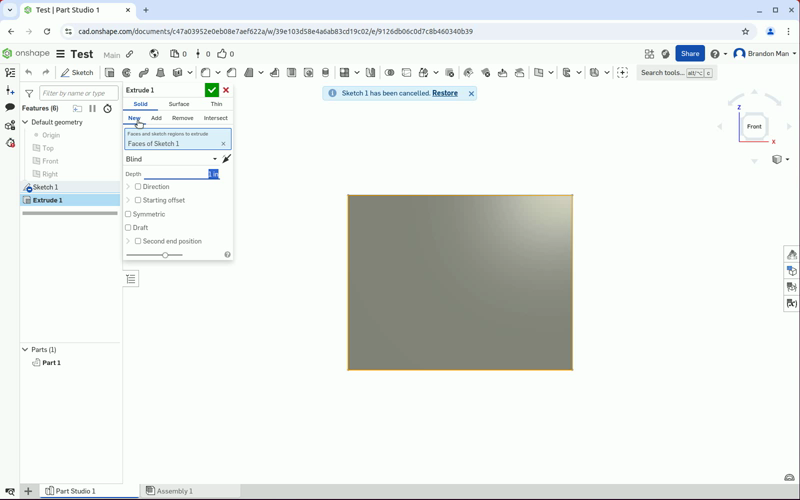
text(4.333)
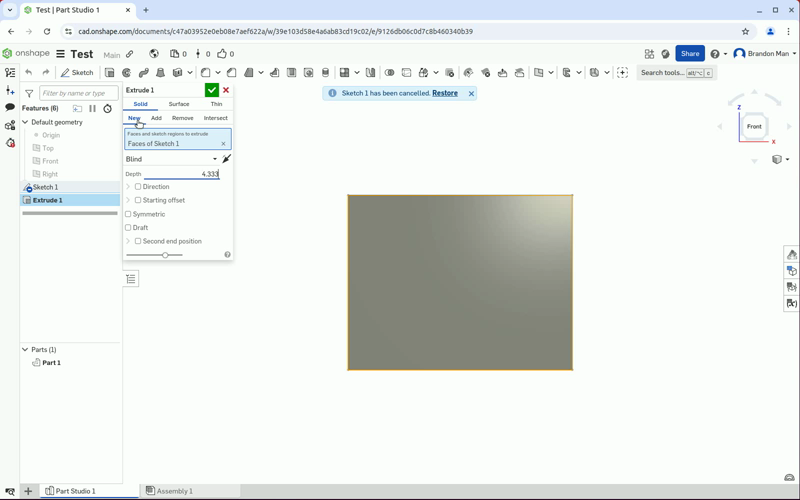
key(enter)
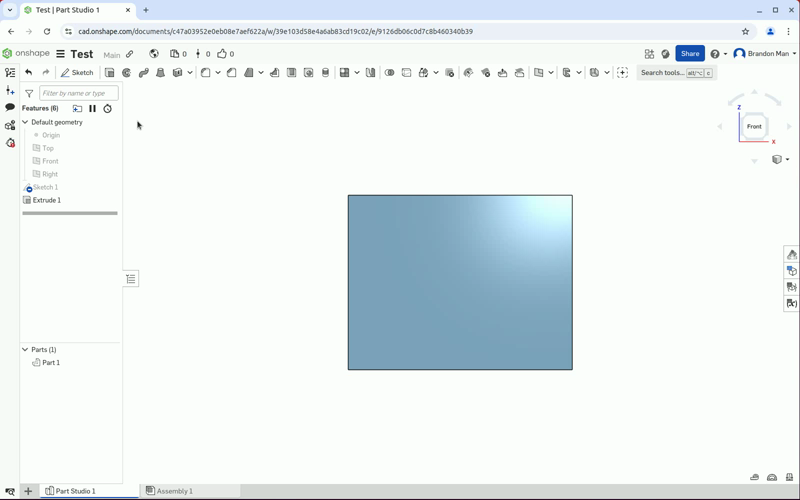
key(shift+h)
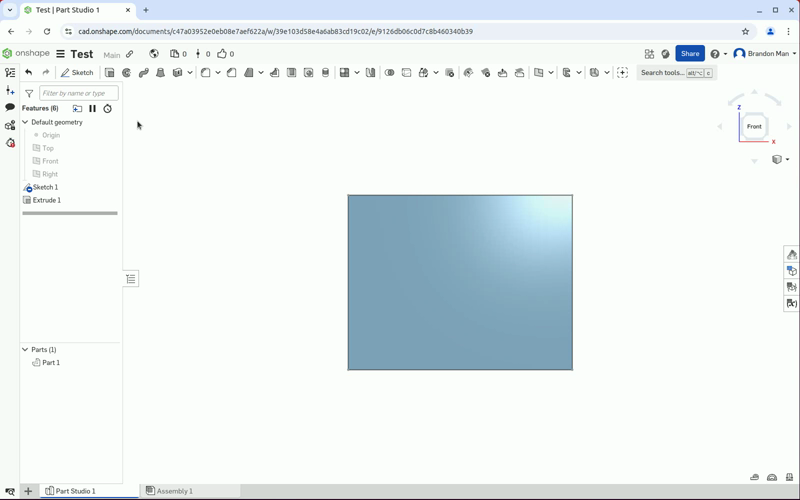
key(shift+h)
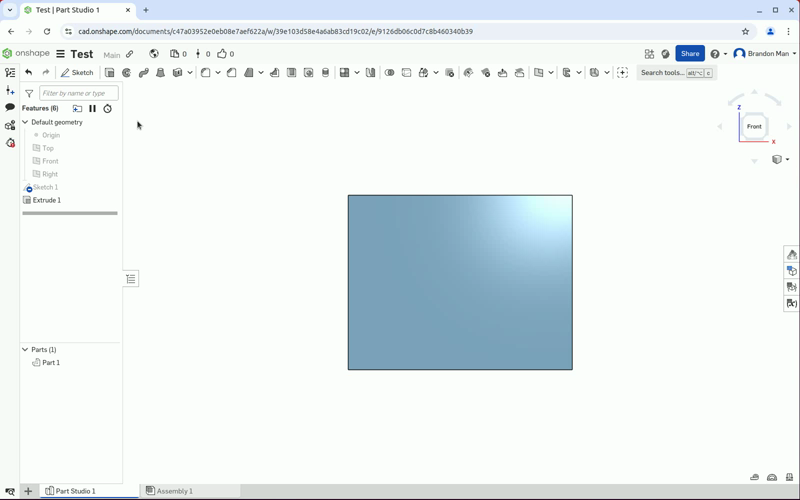
mouse_move(73, 189)
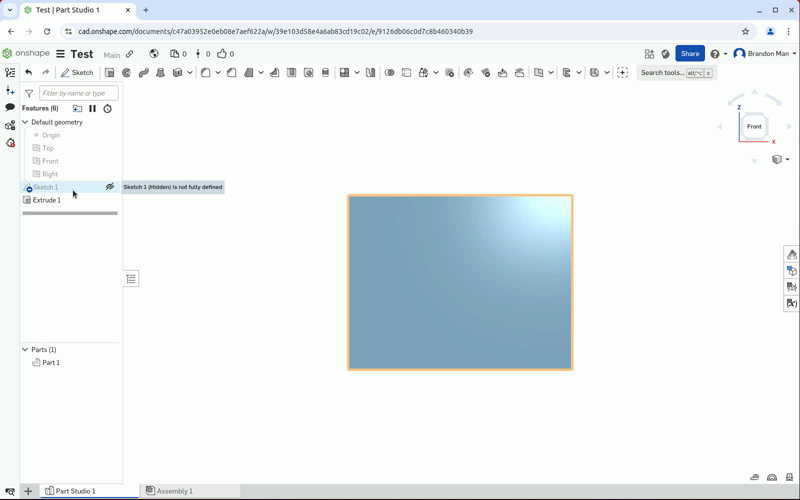
click(73, 189)
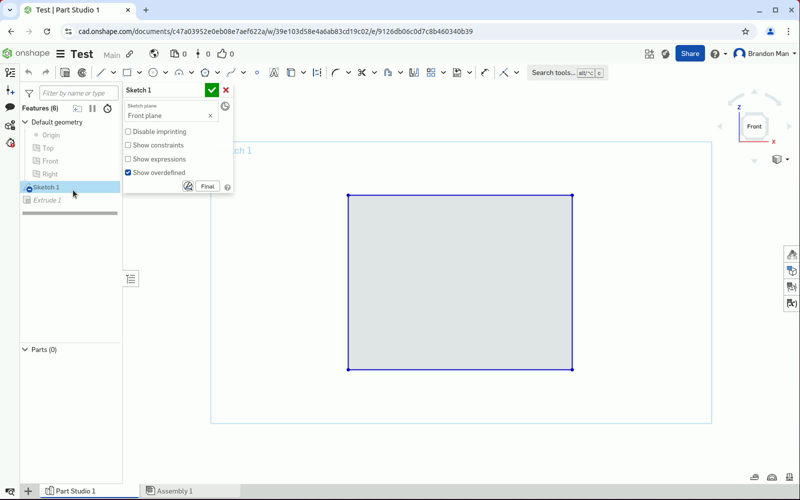
mouse_move(229, 92)
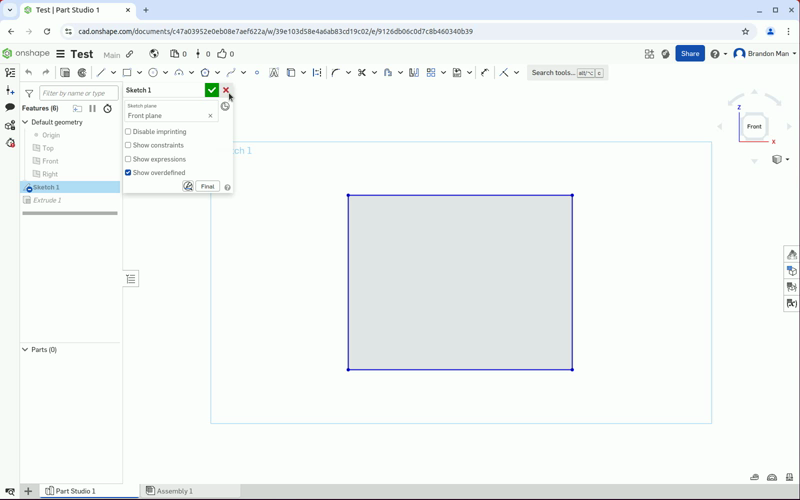
click(229, 92)
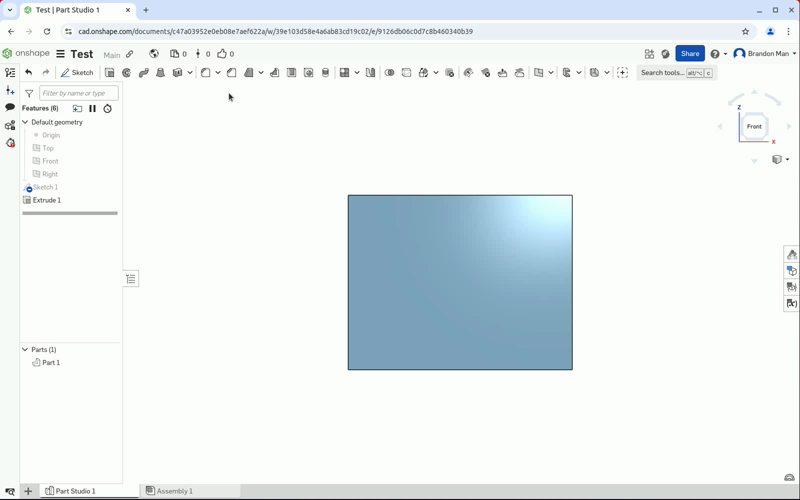
mouse_move(541, 75)
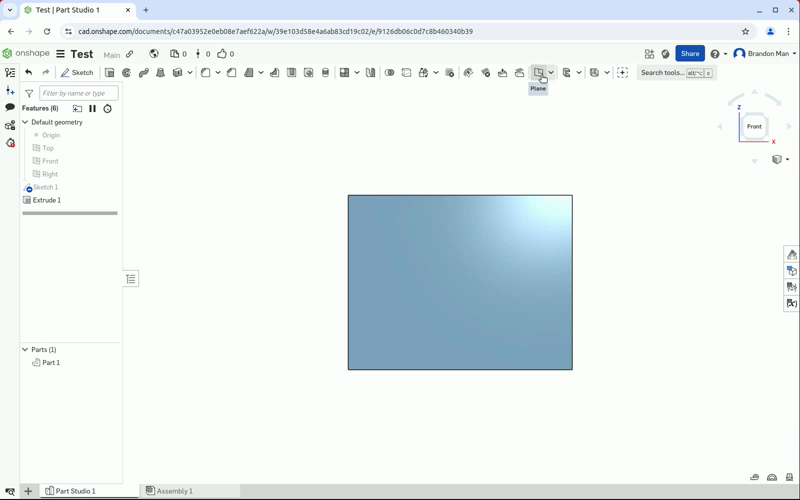
click(541, 75)
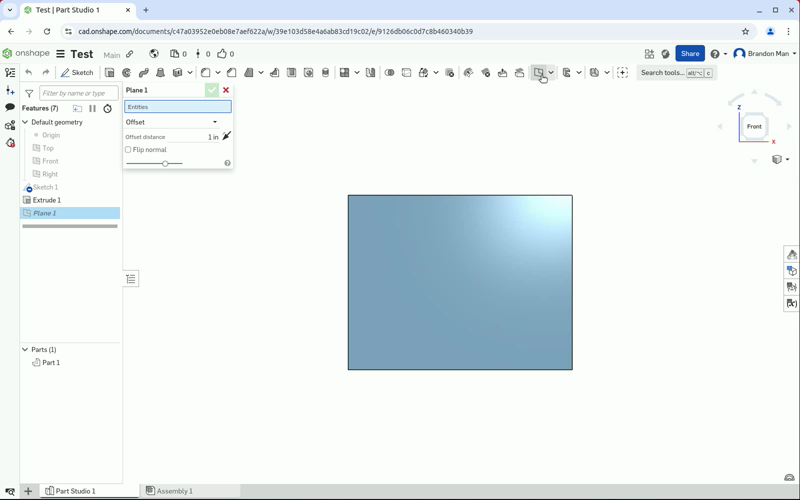
mouse_move(73, 163)
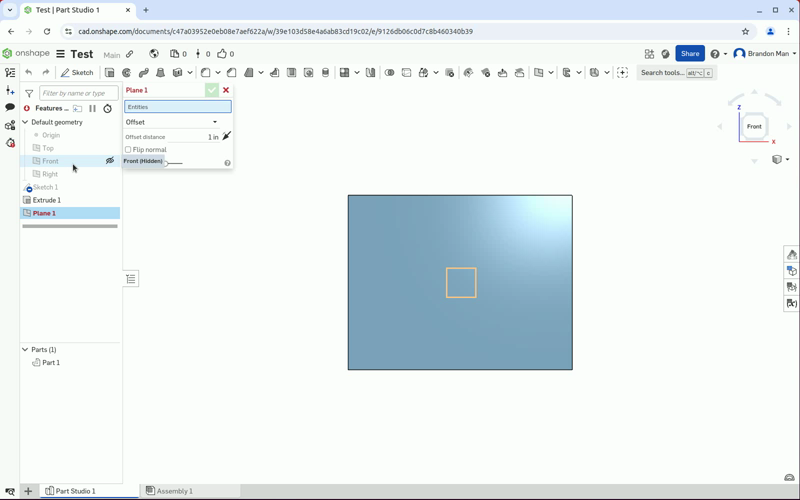
click(73, 163)
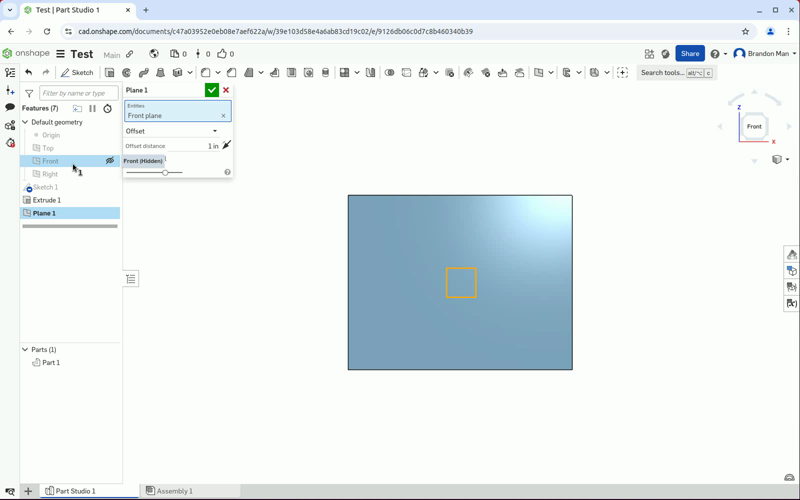
key(tab, 2)
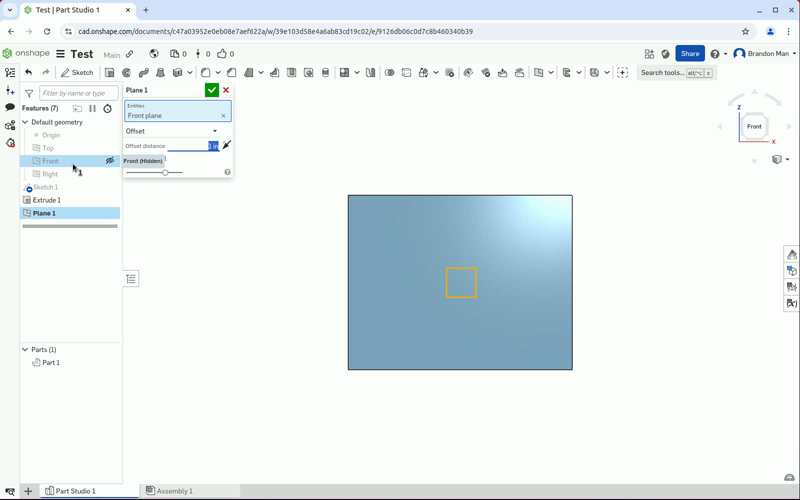
text(4.344)
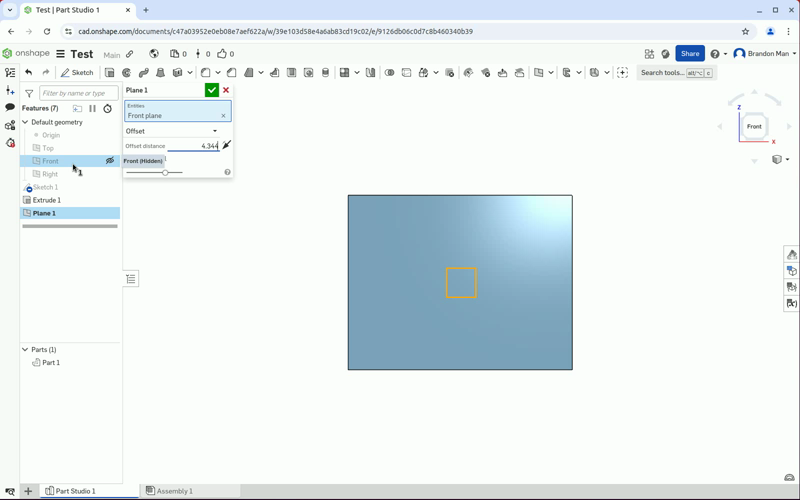
key(enter, 2)
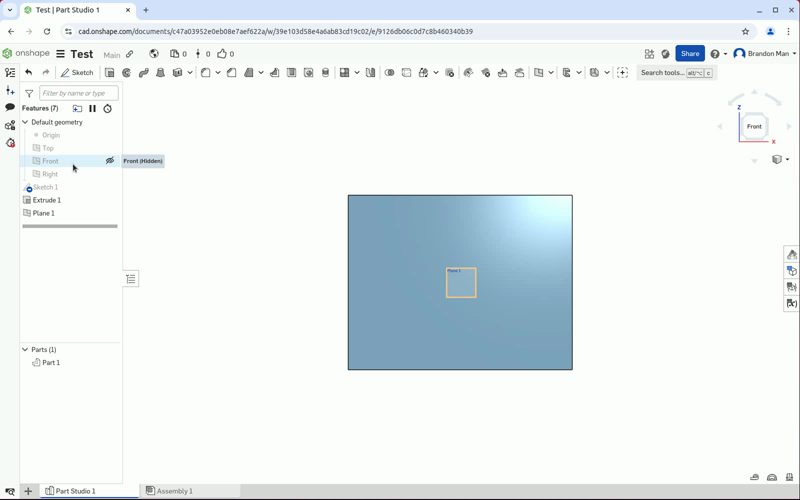
key(shift+s)
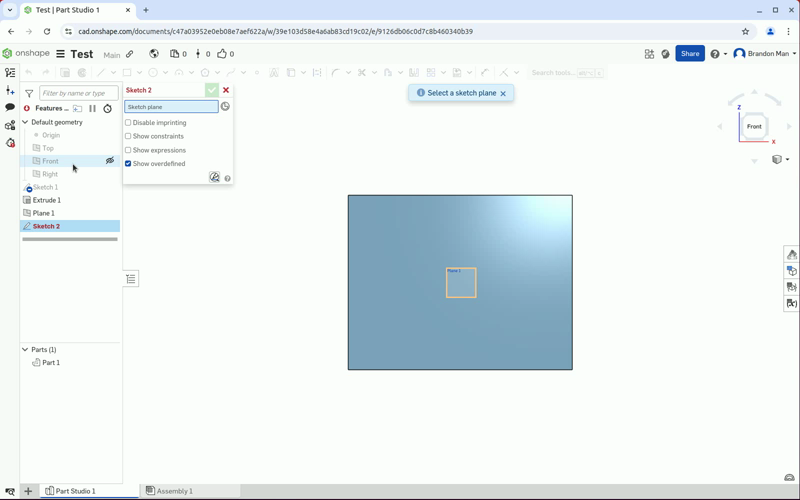
mouse_move(73, 215)
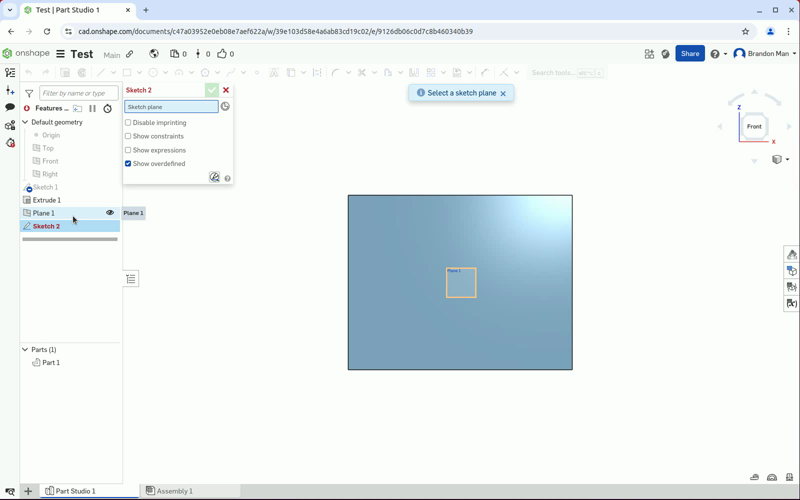
click(73, 215)
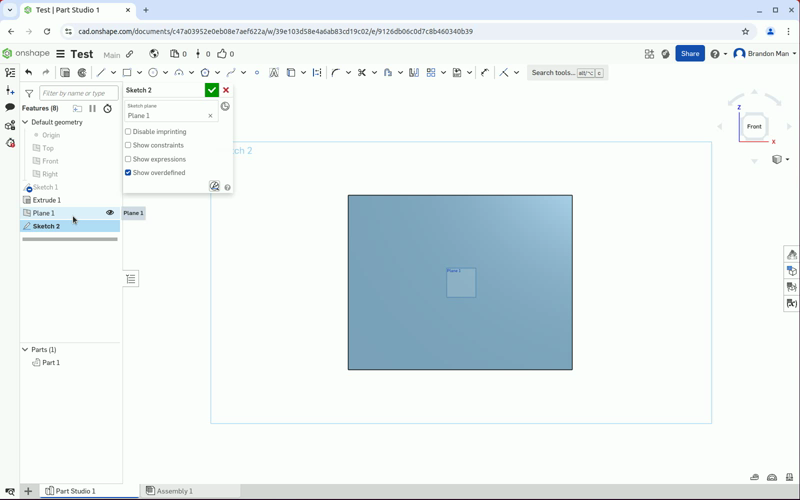
mouse_move(73, 352)
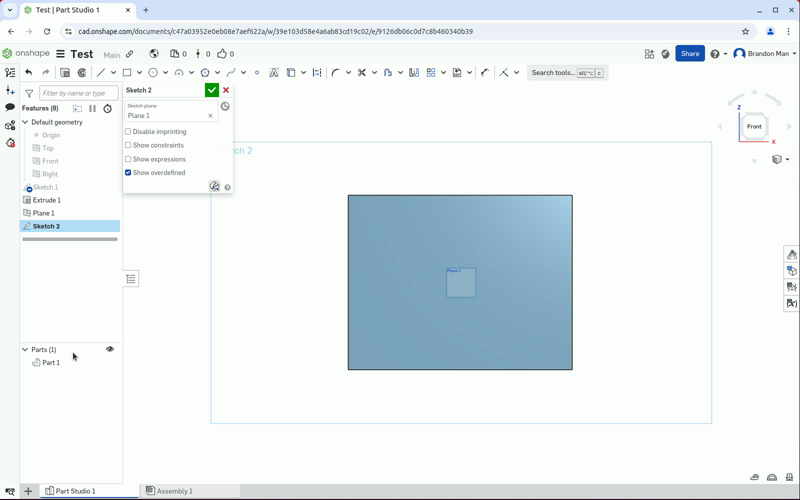
key(y)
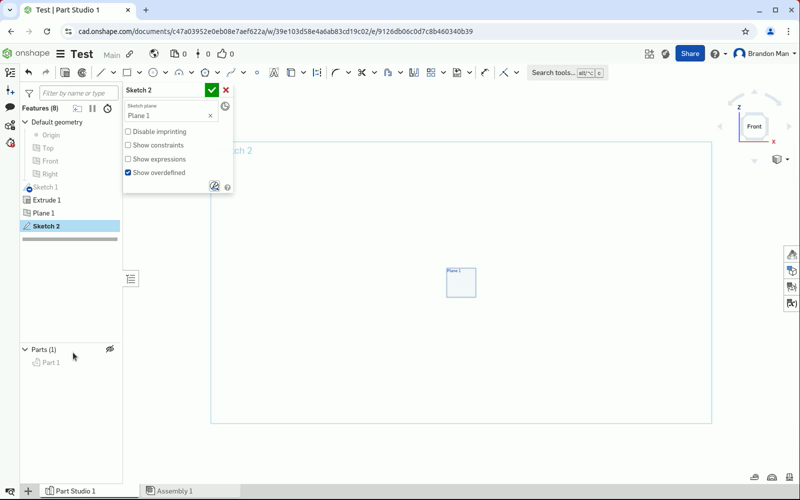
key(c)
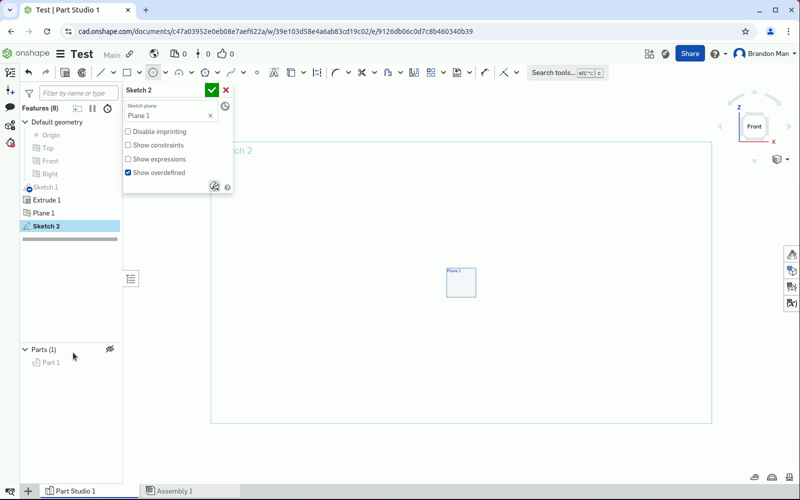
key_down(shift)
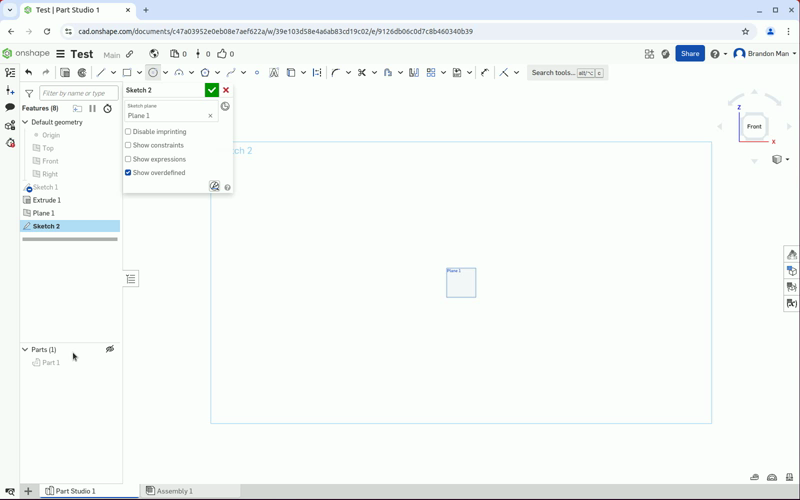
mouse_move(460, 282)
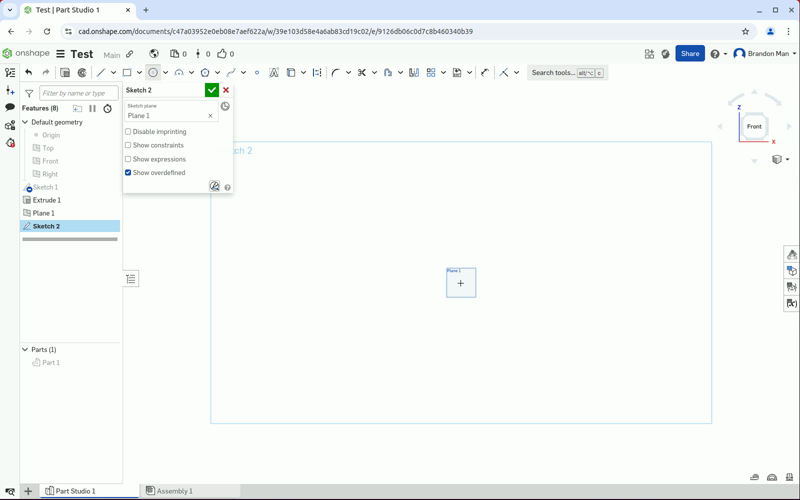
click(460, 282)
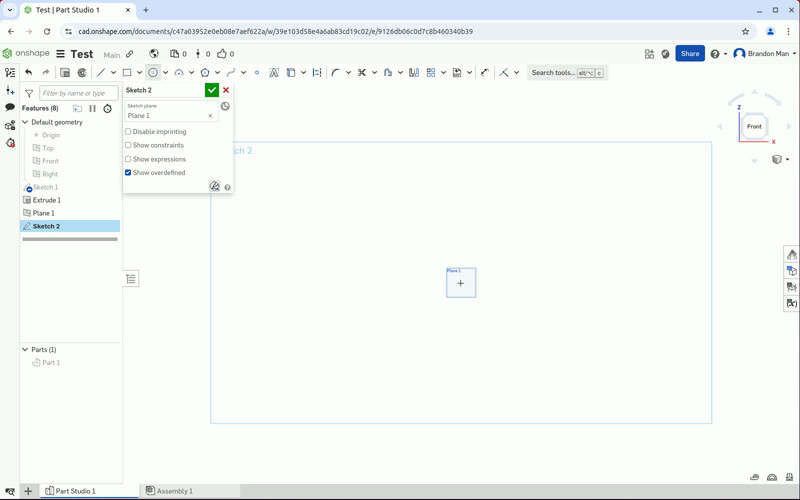
key_up(shift)
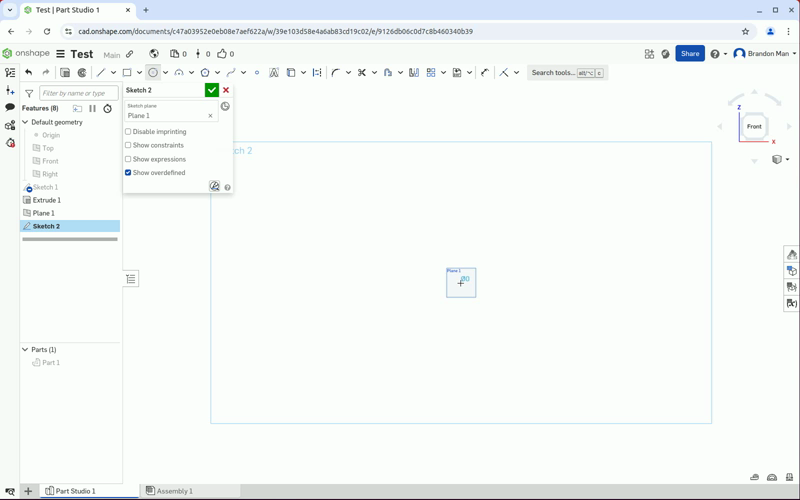
mouse_move(538, 282)
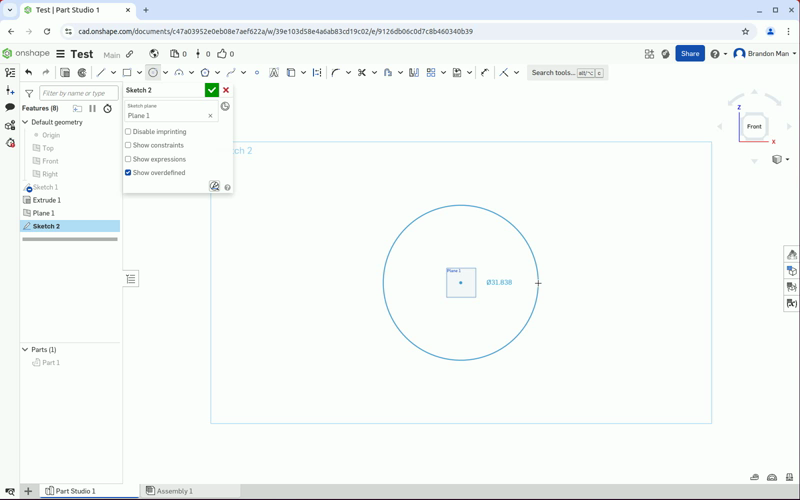
click(538, 282)
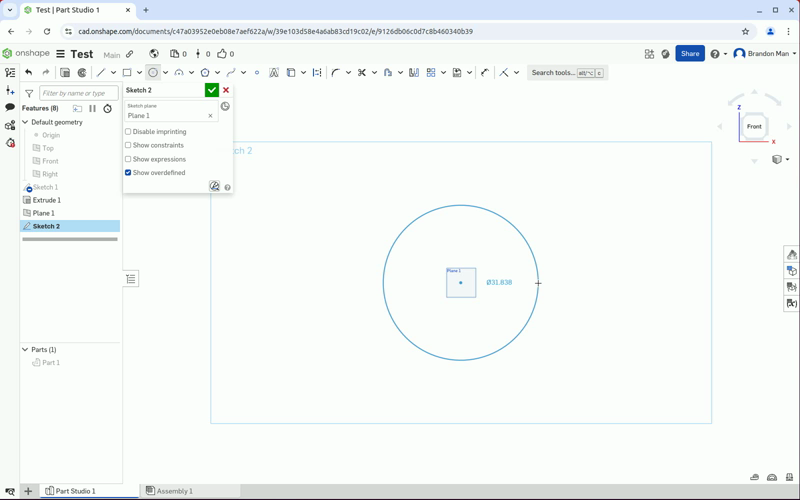
key(esc)
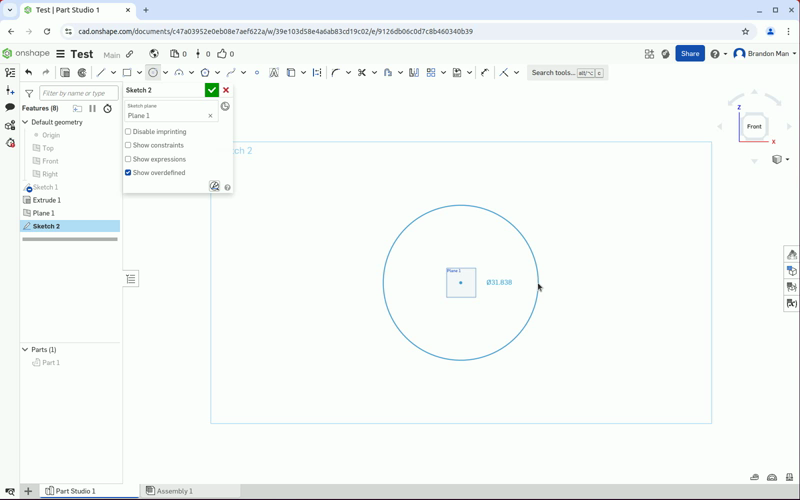
mouse_move(416, 297)
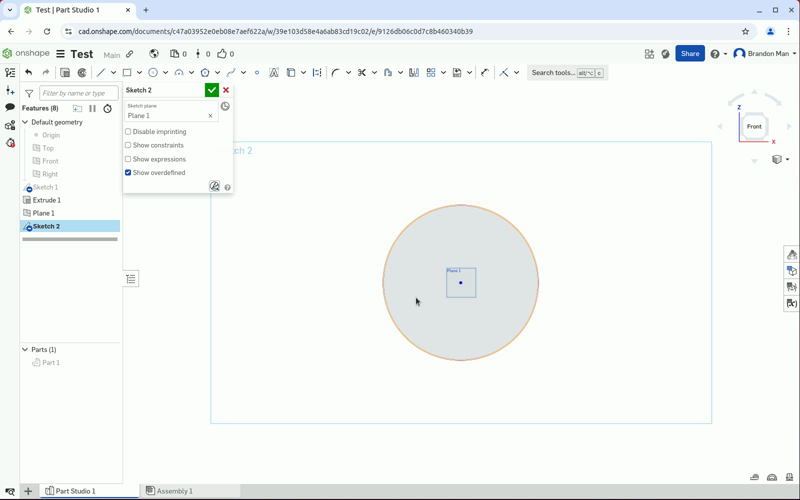
click(416, 297)
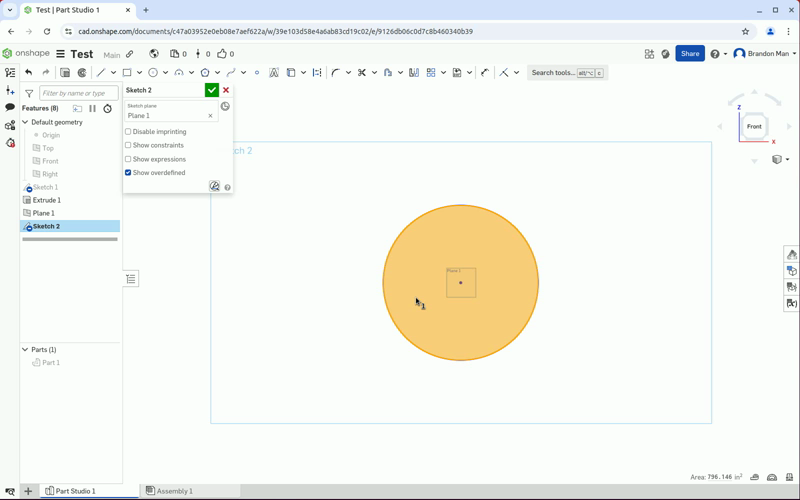
mouse_move(73, 352)
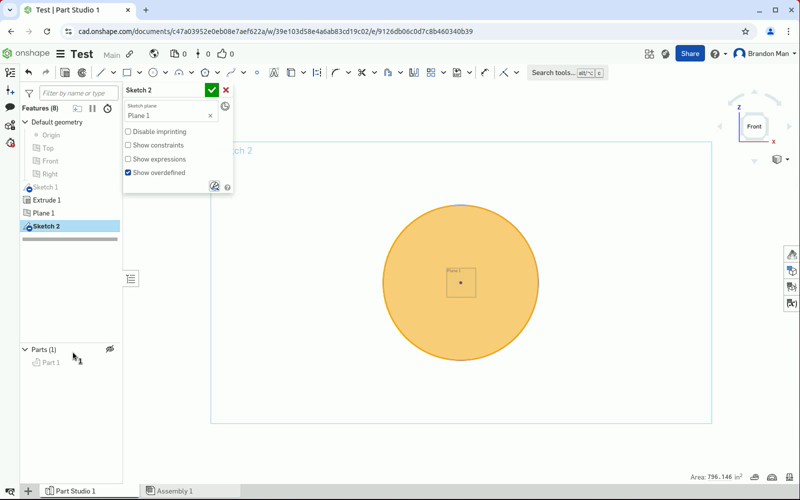
key(shift+y)
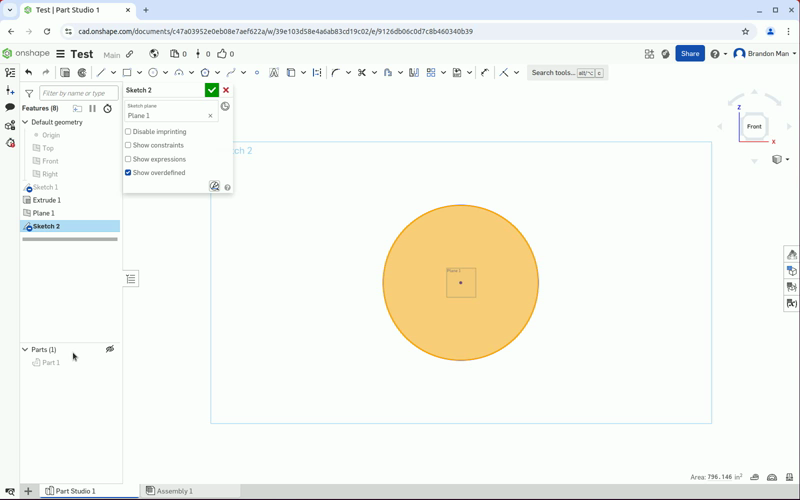
key(shift+e)
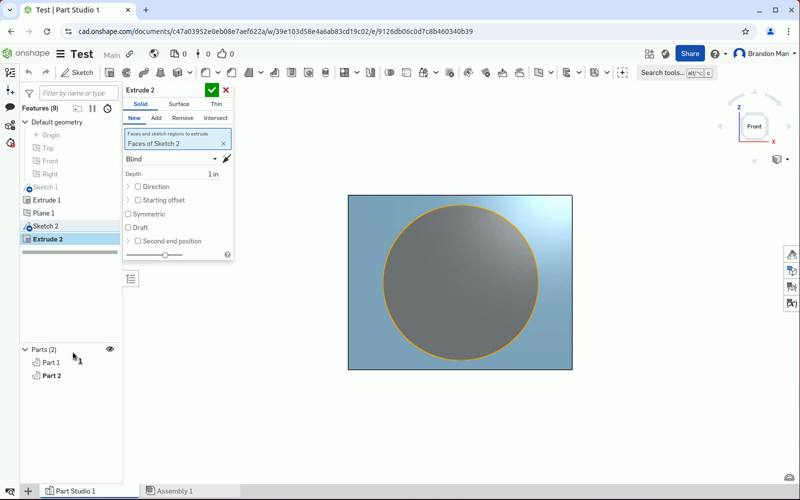
mouse_move(143, 106)
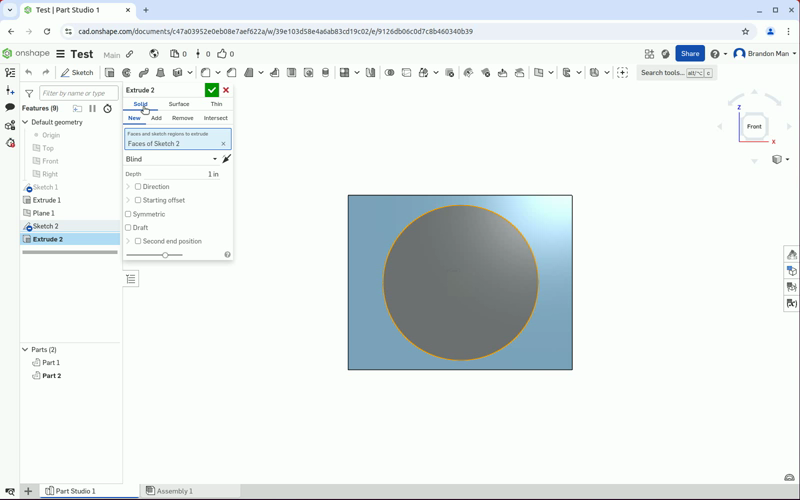
click(143, 106)
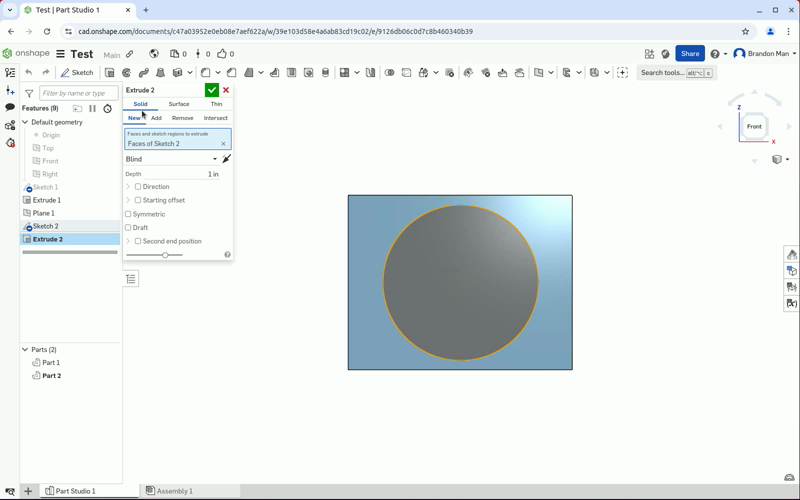
mouse_move(137, 120)
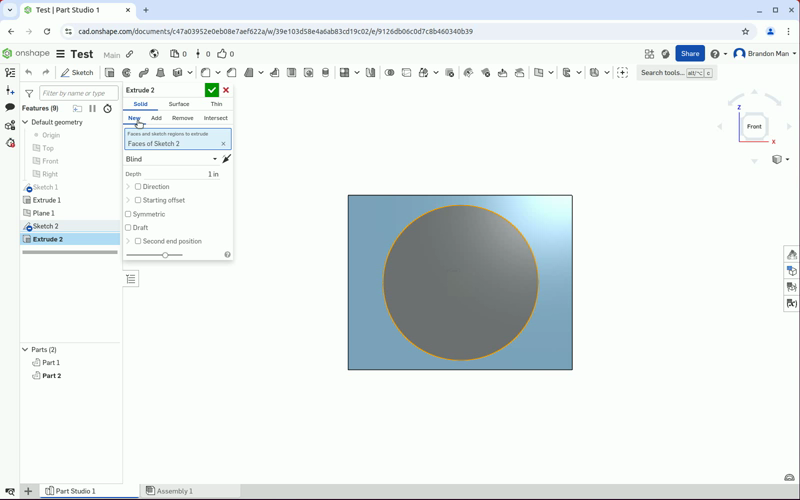
click(137, 120)
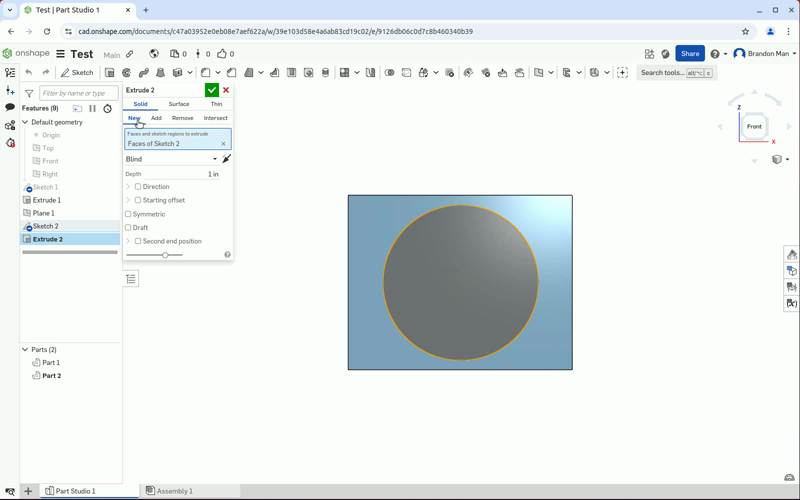
key(tab, 4)
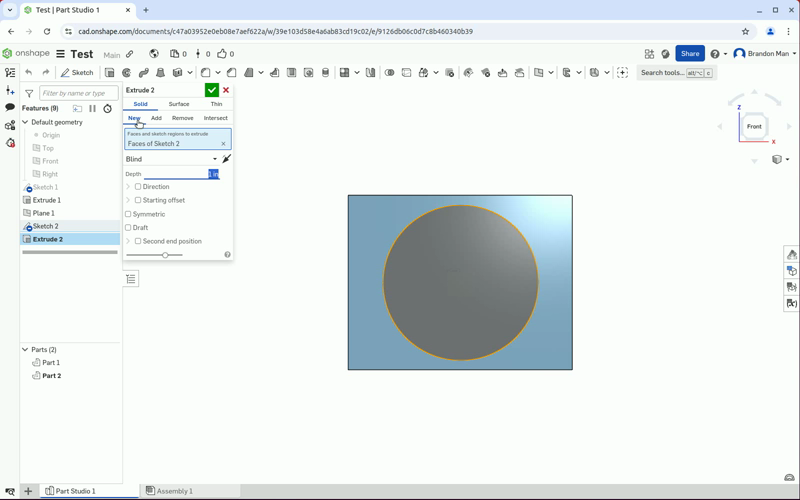
text(4.333)
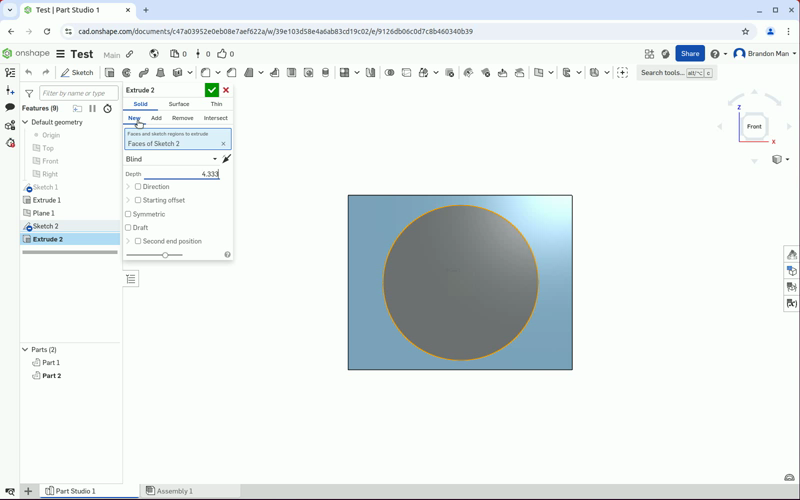
key(enter)
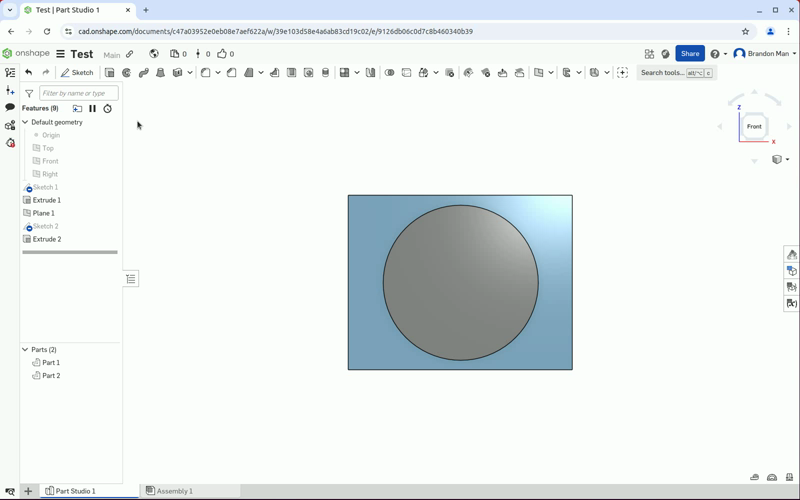
key(shift+h)
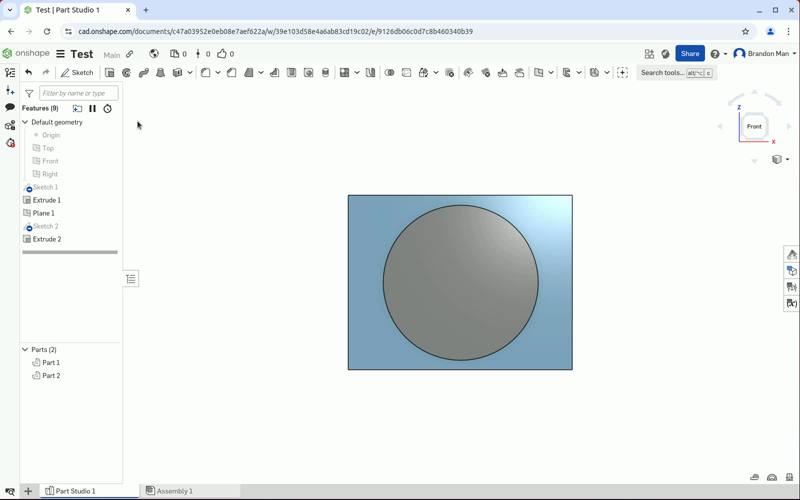
key(shift+h)
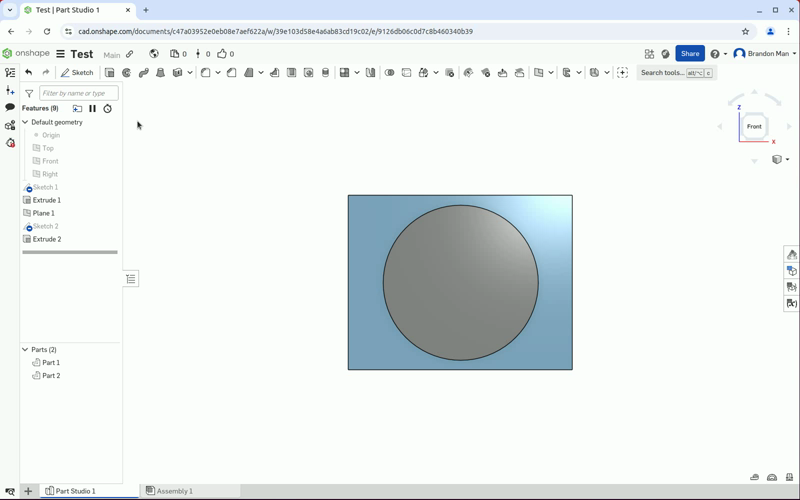
mouse_move(73, 189)
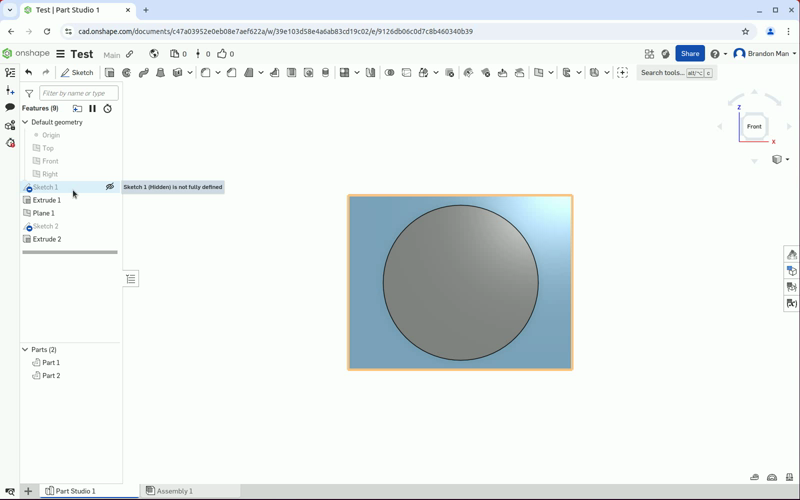
click(73, 189)
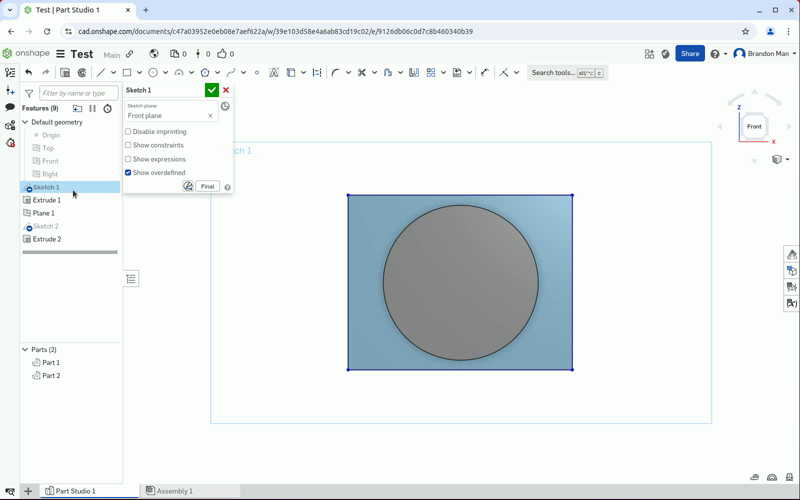
mouse_move(229, 92)
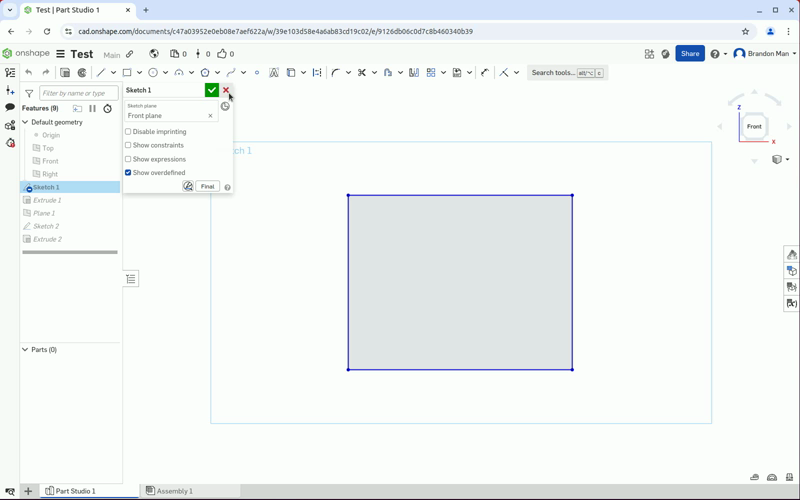
click(229, 92)
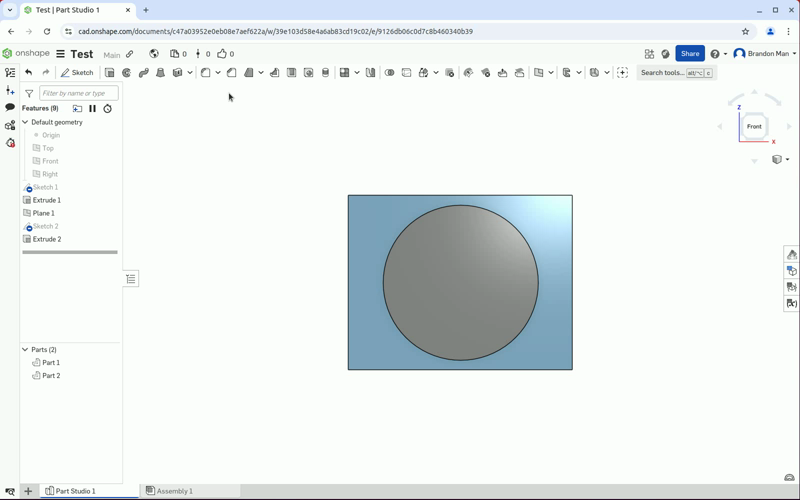
mouse_move(541, 75)
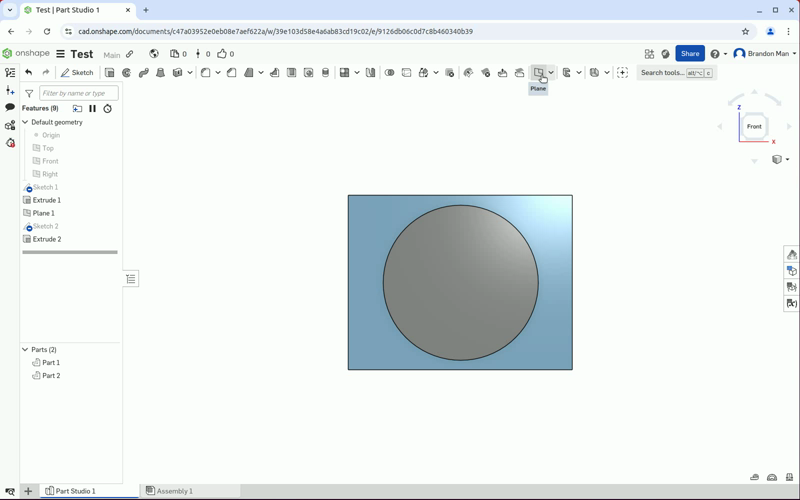
click(541, 75)
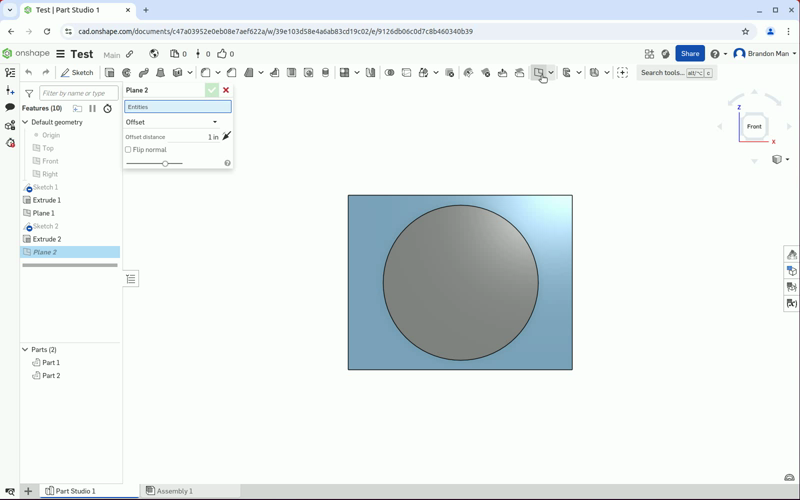
mouse_move(73, 163)
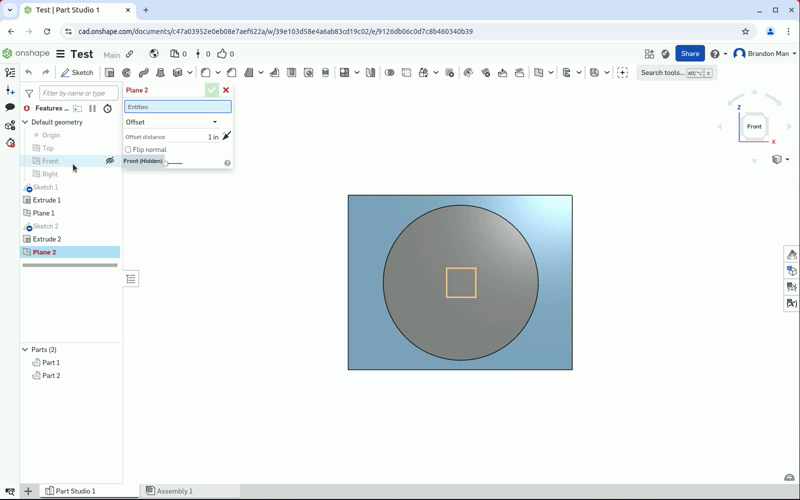
click(73, 163)
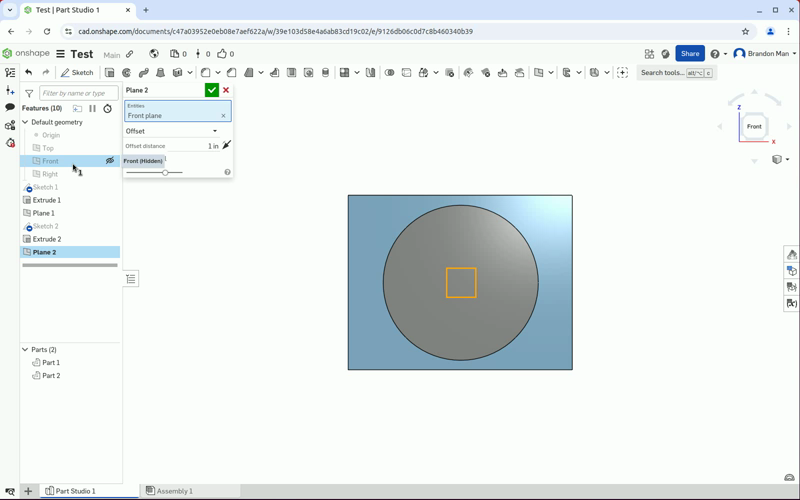
key(tab, 2)
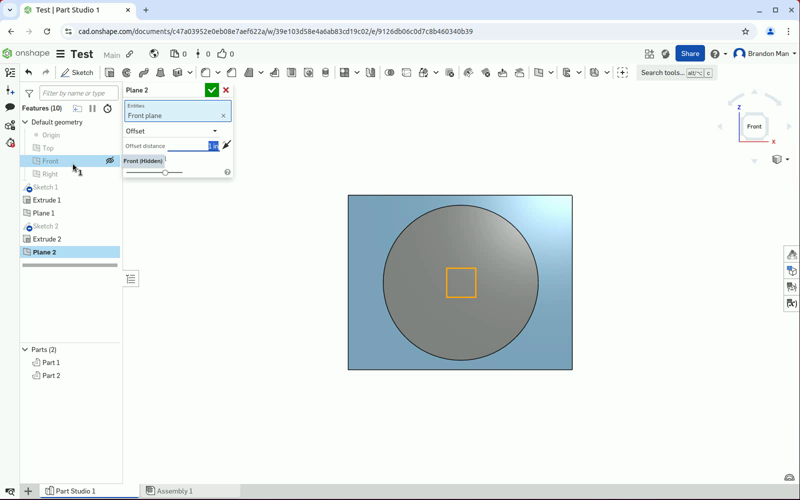
text(8.658)
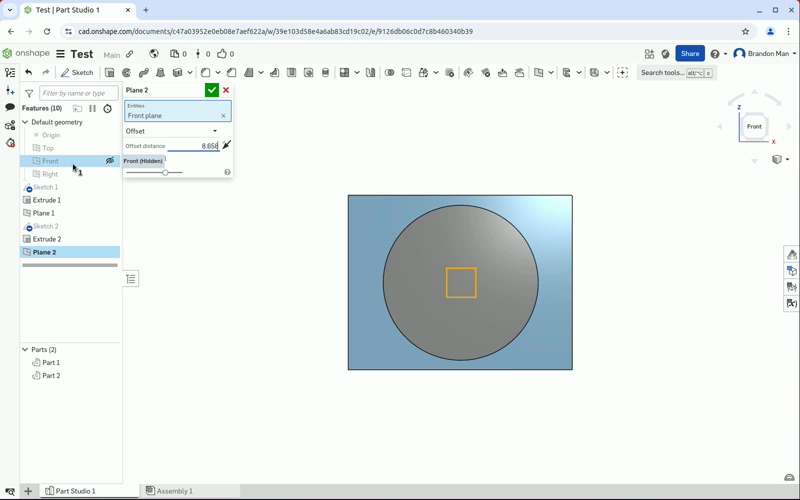
key(enter, 2)
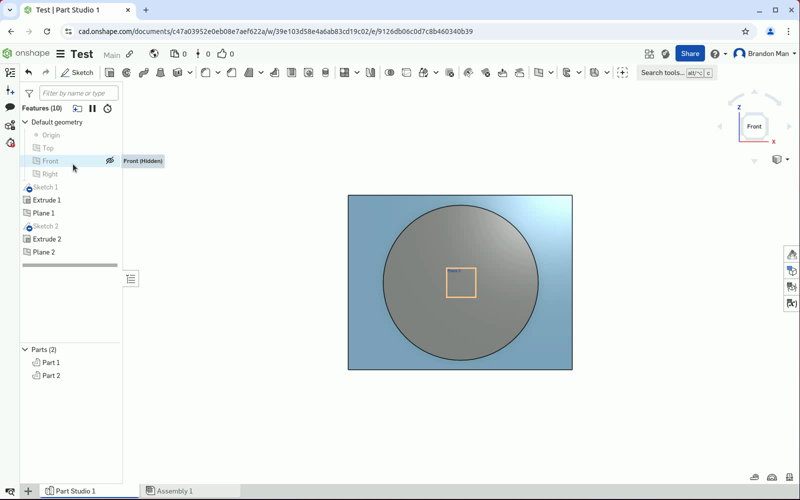
key(shift+s)
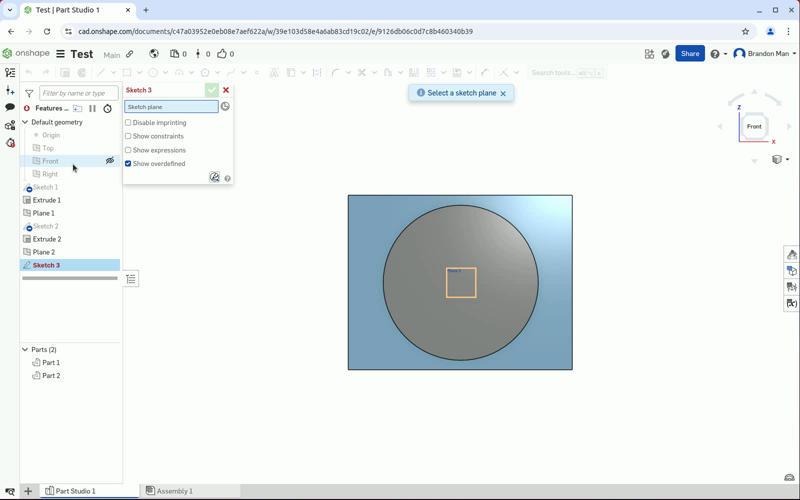
mouse_move(73, 254)
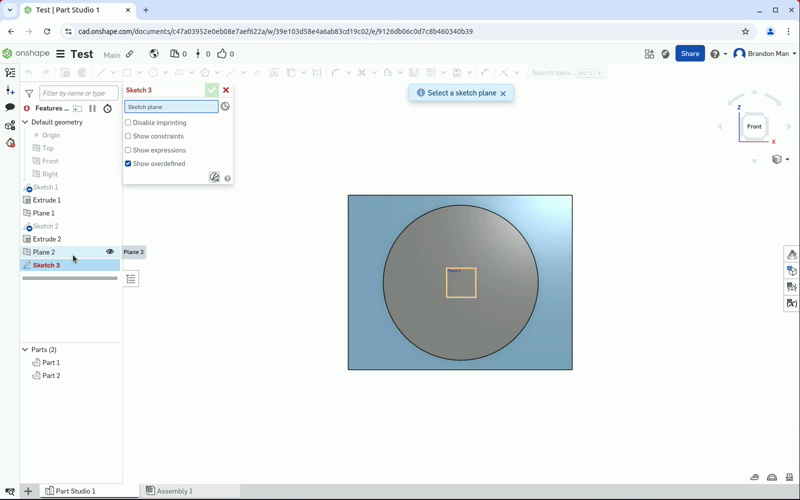
click(73, 254)
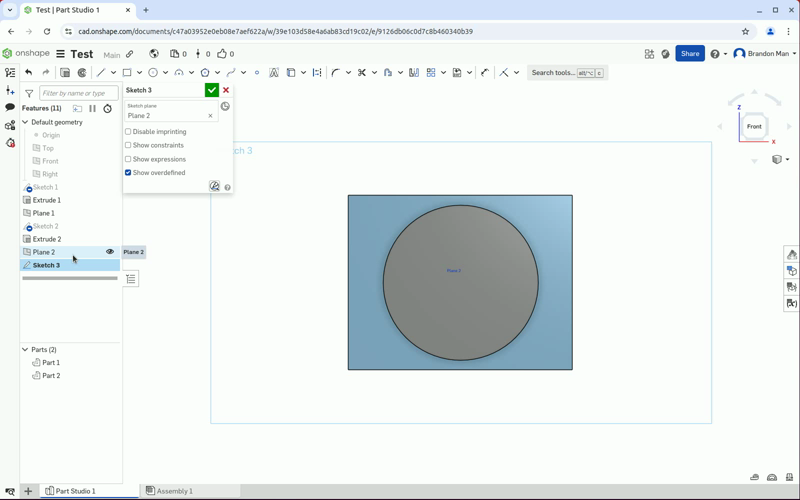
mouse_move(73, 352)
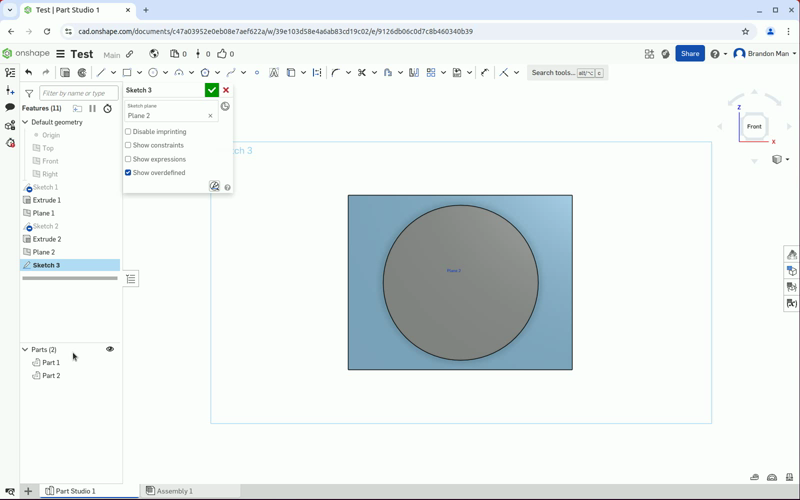
key(y)
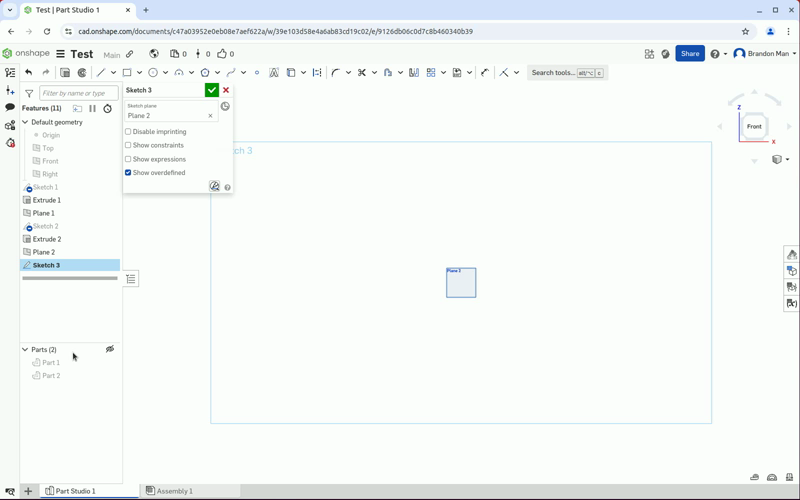
key(c)
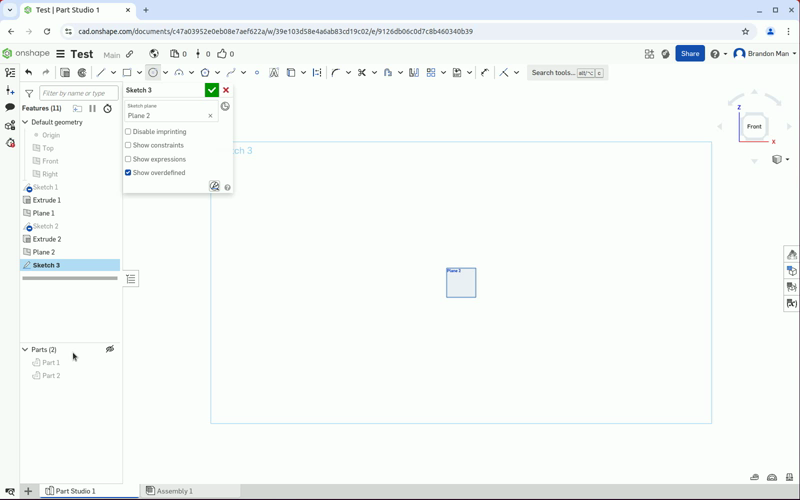
key_down(shift)
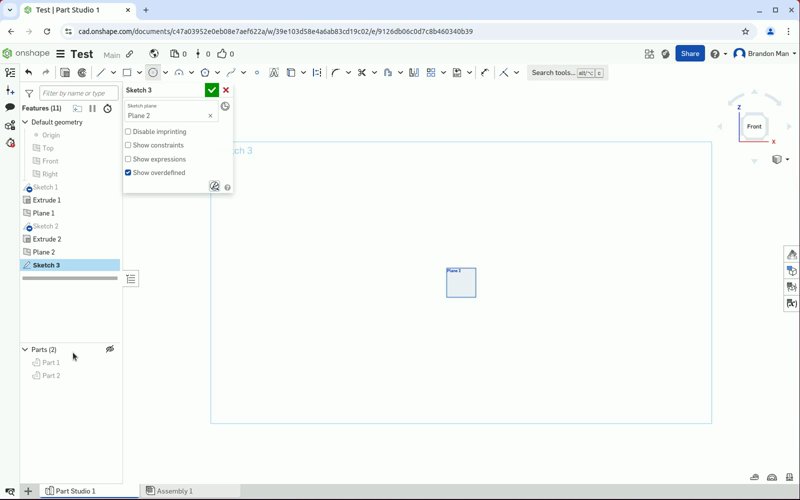
mouse_move(461, 282)
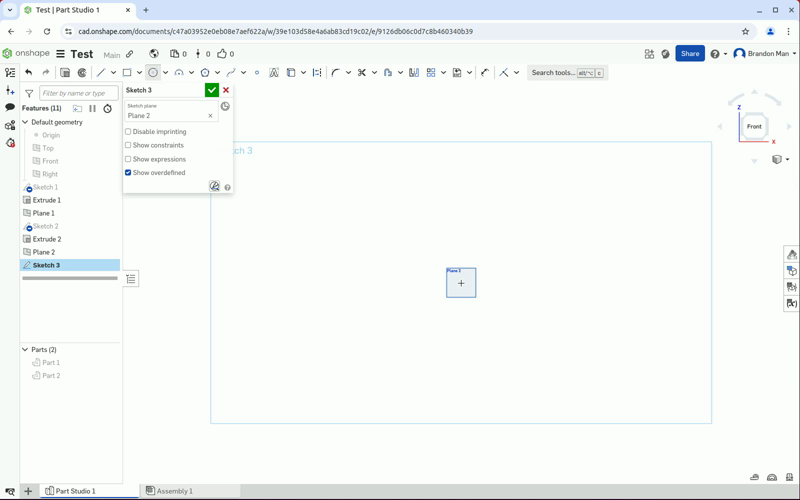
click(461, 282)
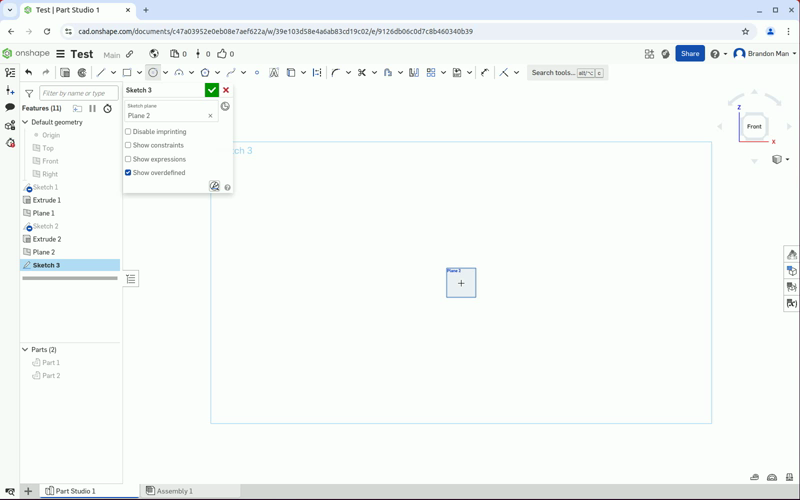
key_up(shift)
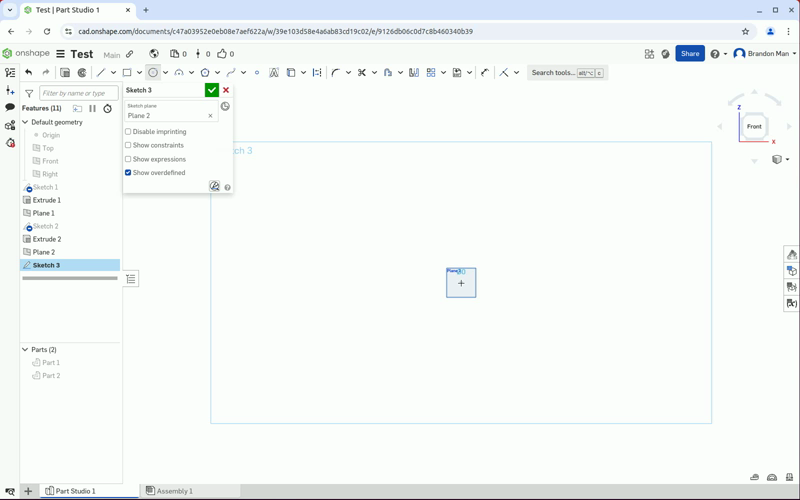
mouse_move(521, 282)
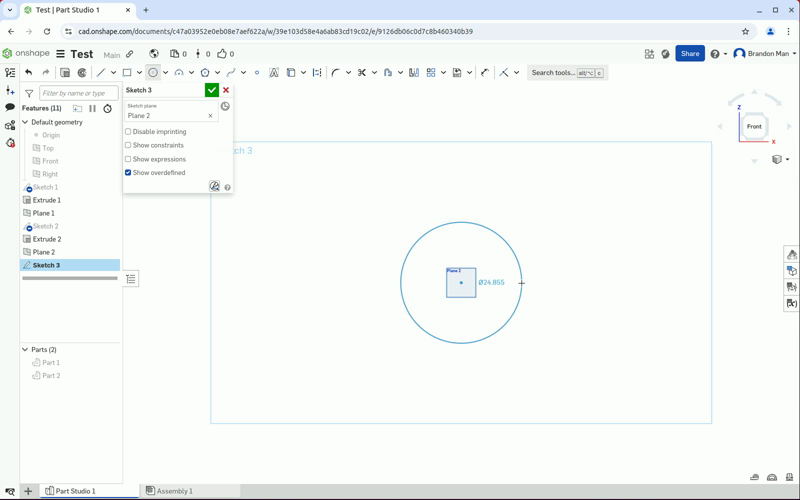
click(521, 282)
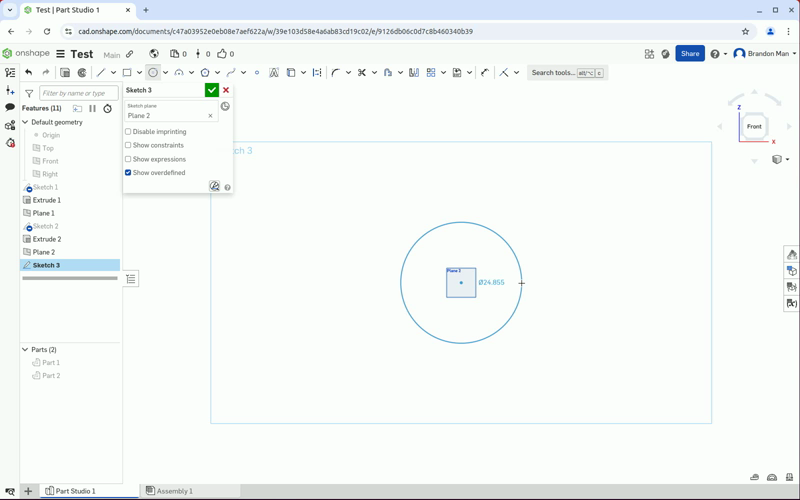
key(esc)
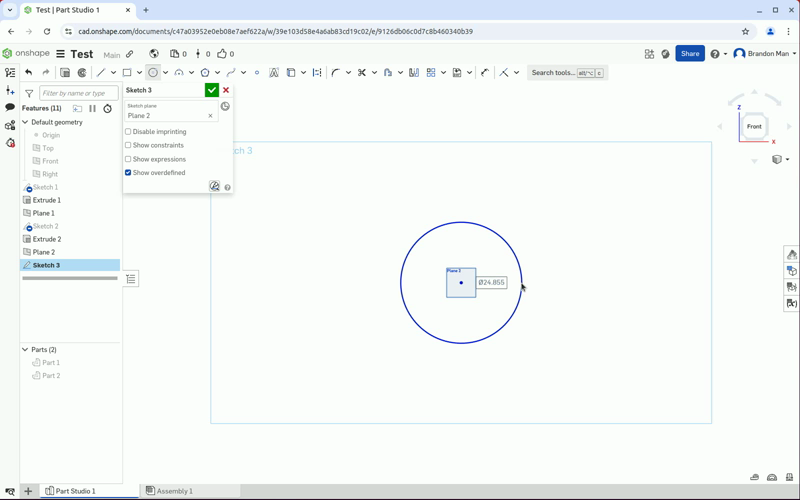
mouse_move(463, 253)
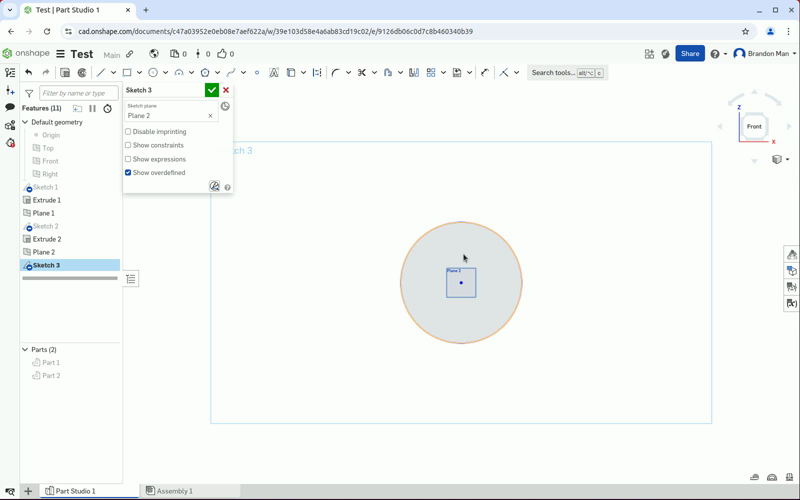
click(463, 253)
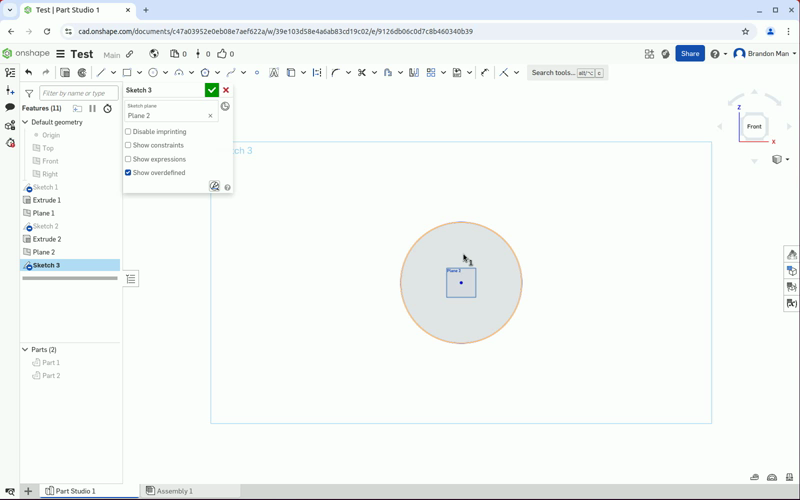
mouse_move(73, 352)
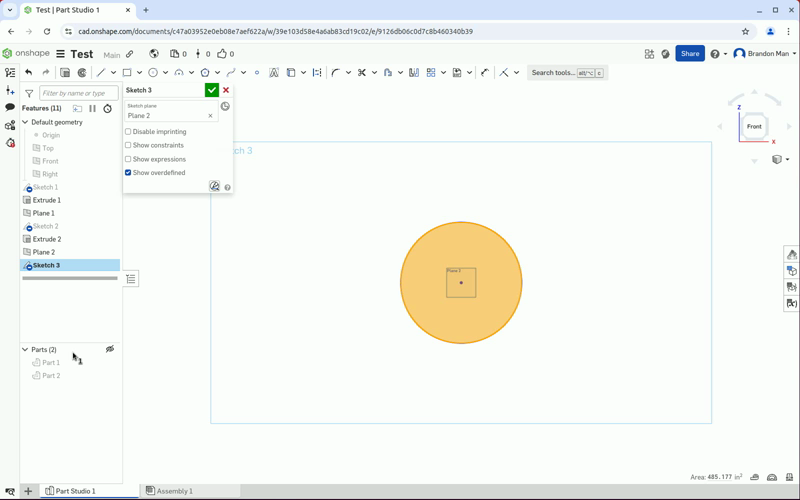
key(shift+y)
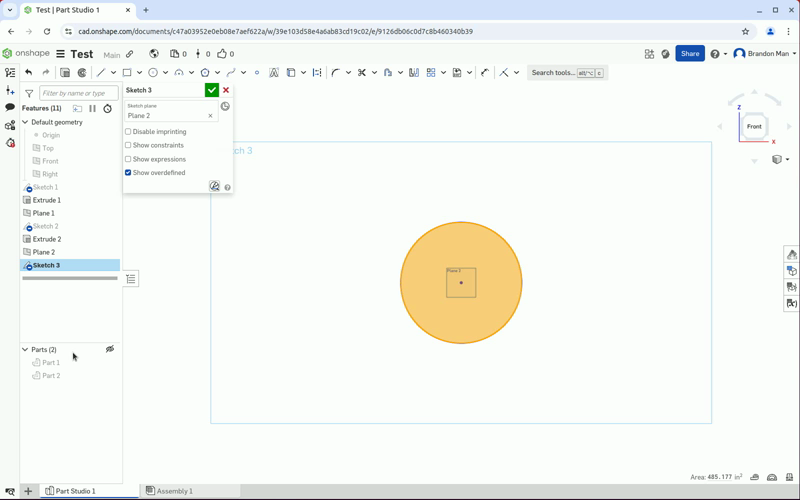
key(shift+e)
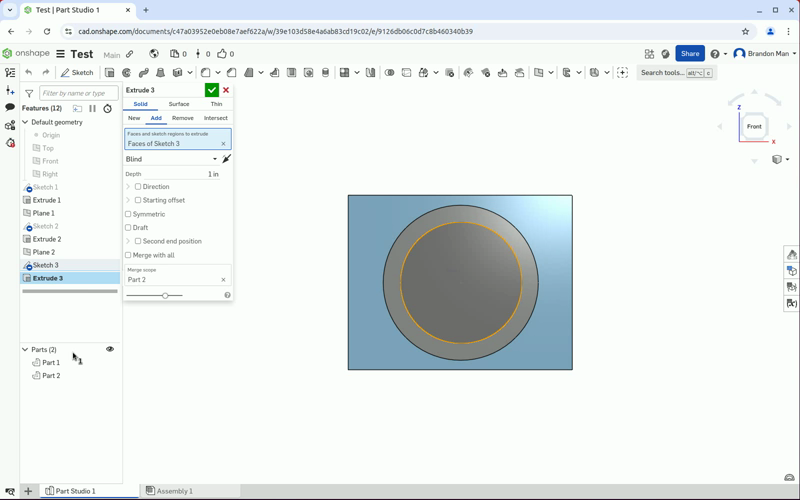
mouse_move(143, 106)
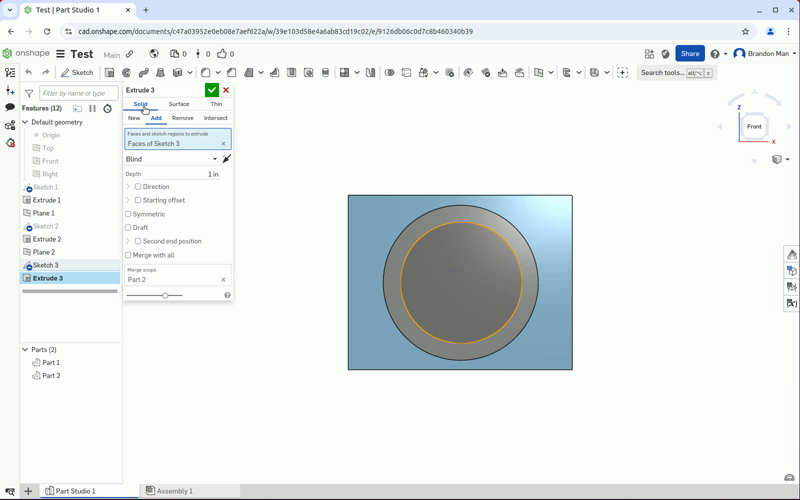
click(143, 106)
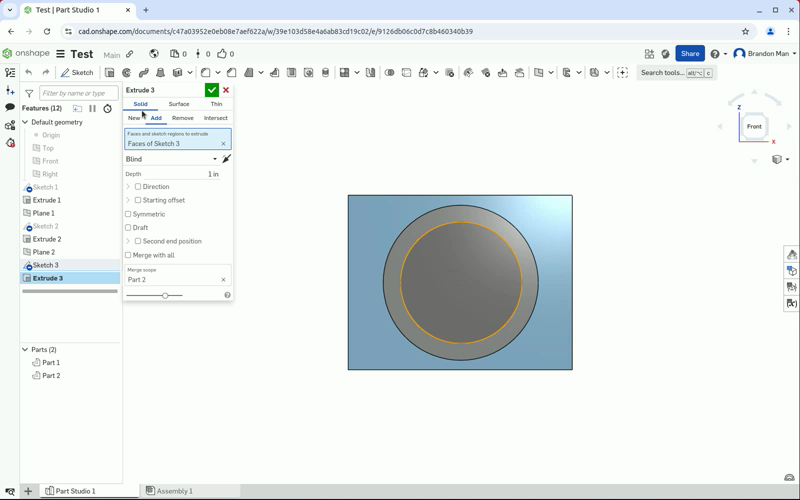
mouse_move(137, 120)
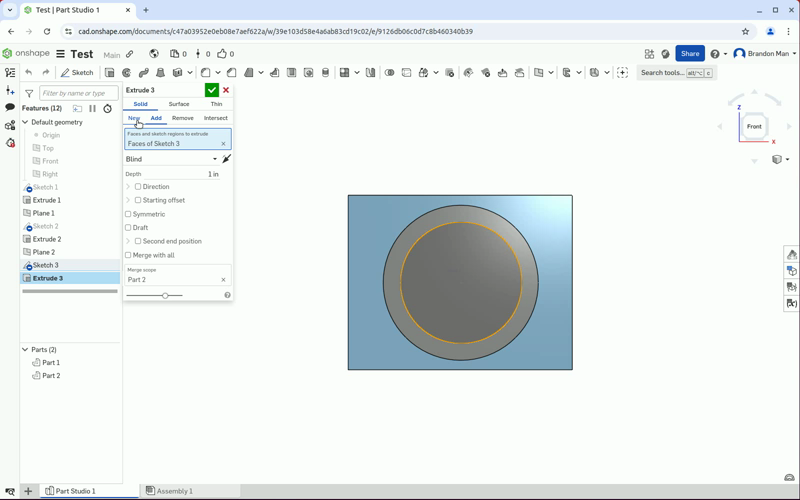
click(137, 120)
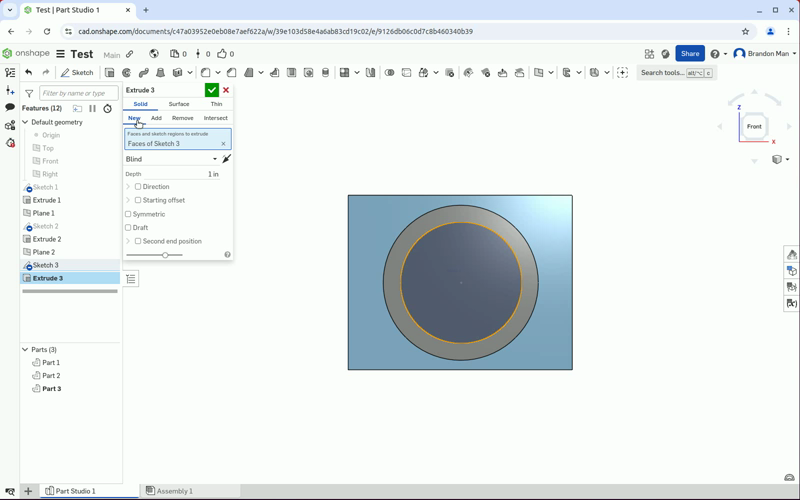
key(tab, 4)
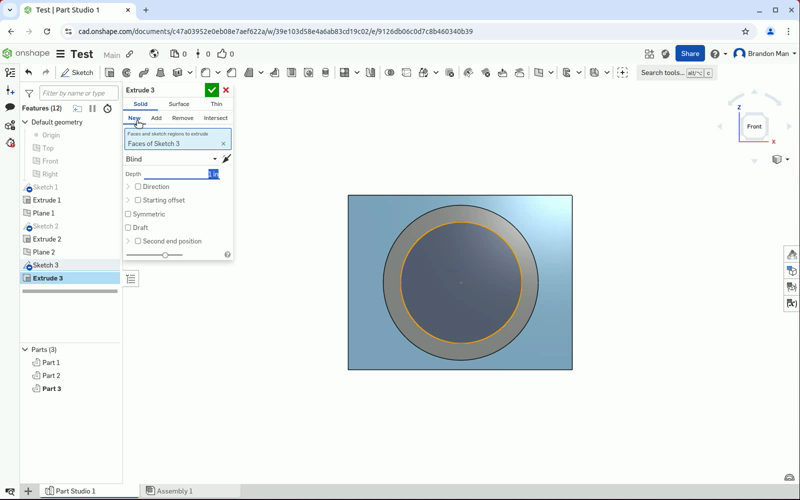
text(4.333)
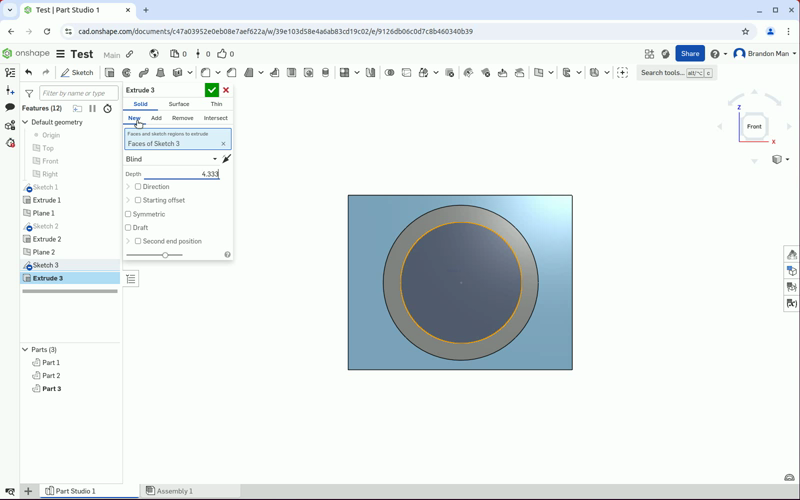
key(enter)
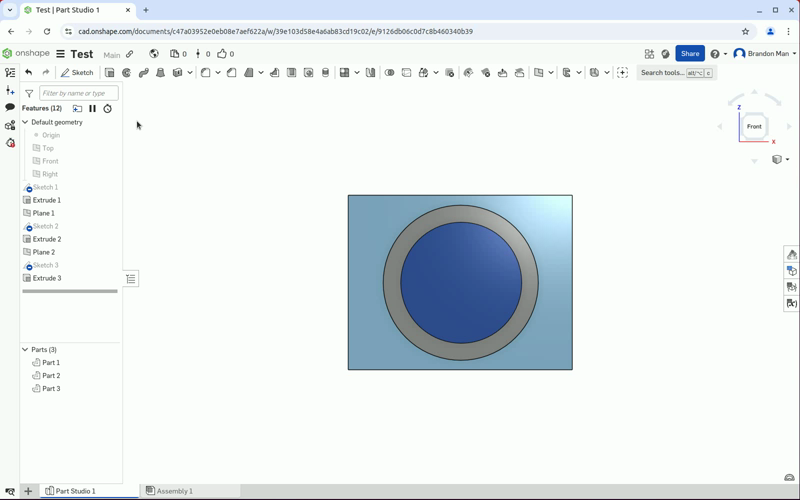
key(shift+h)
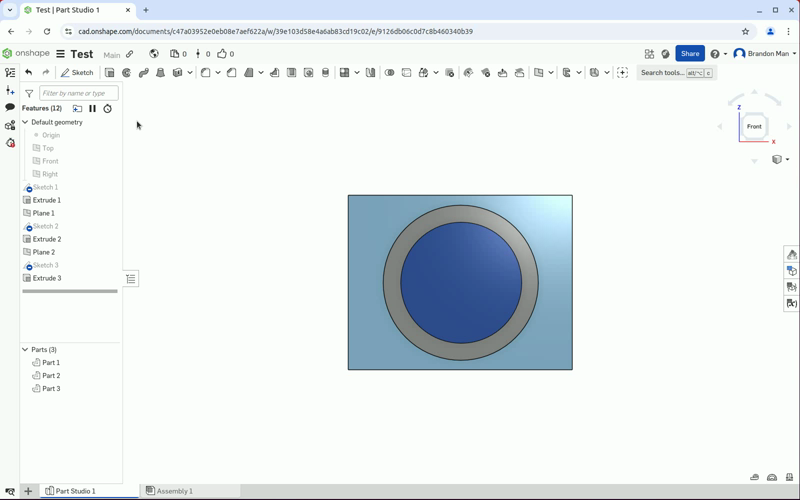
key(shift+h)
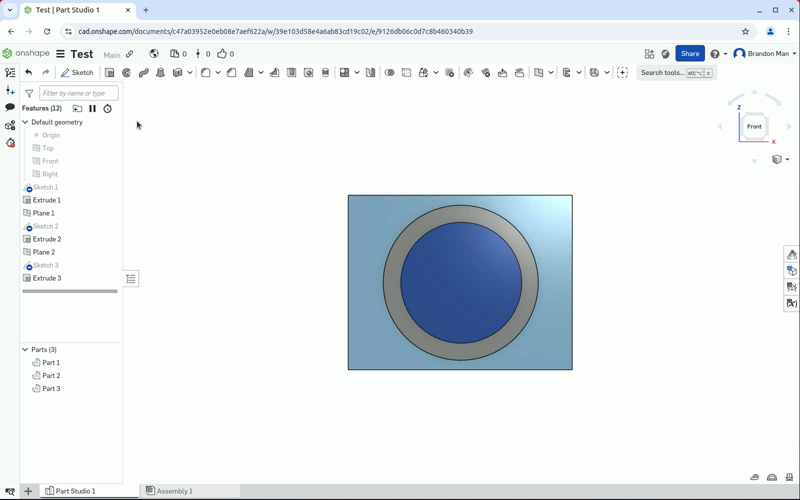
mouse_move(73, 189)
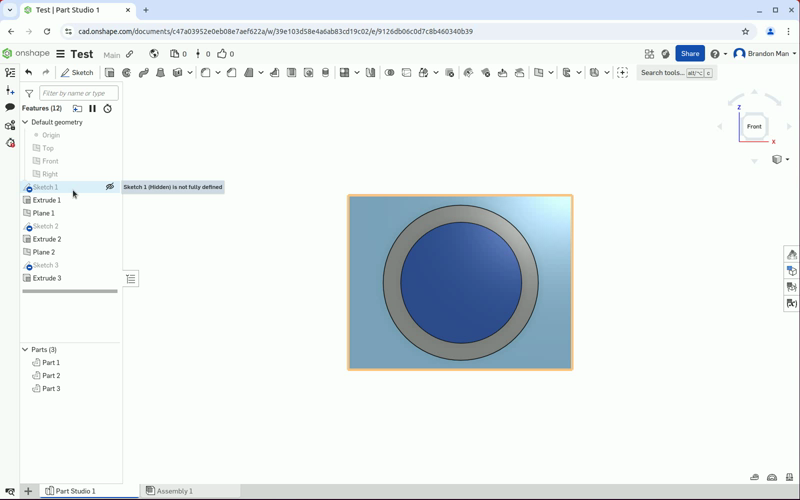
click(73, 189)
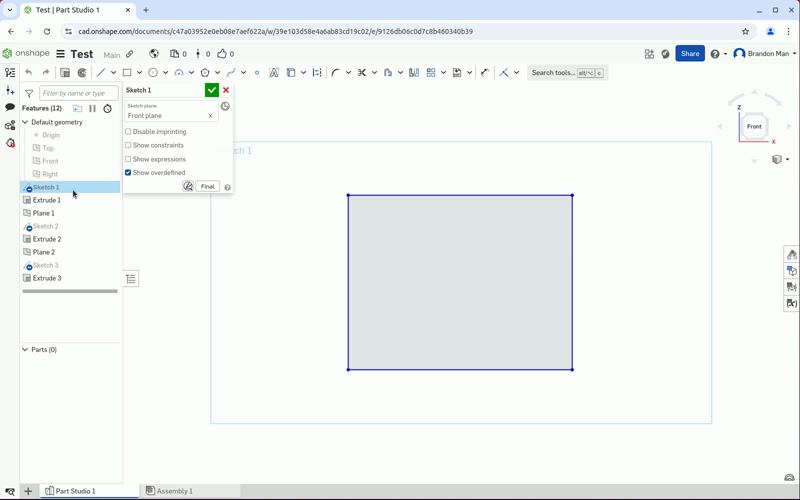
mouse_move(229, 92)
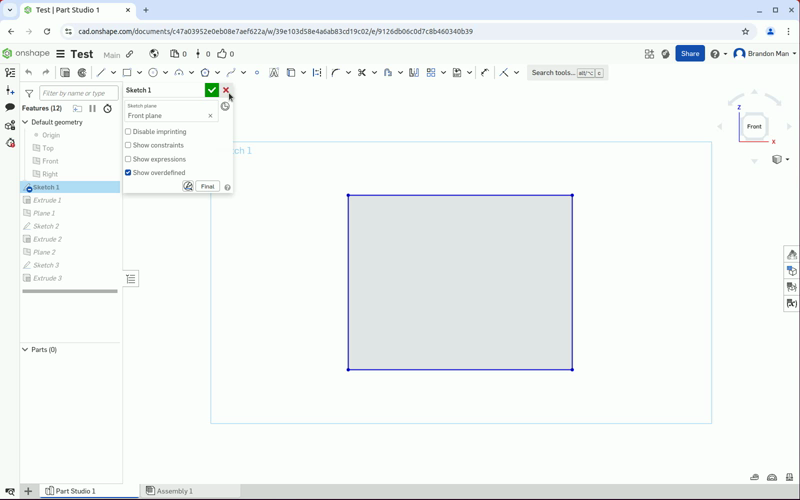
click(229, 92)
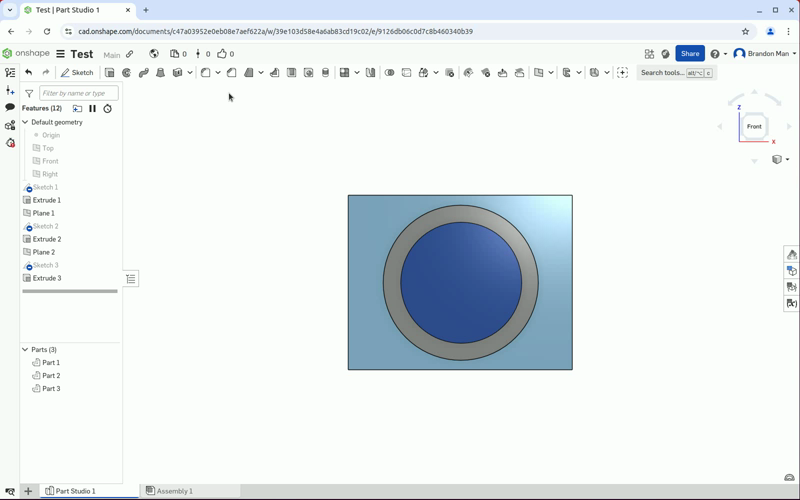
mouse_move(541, 75)
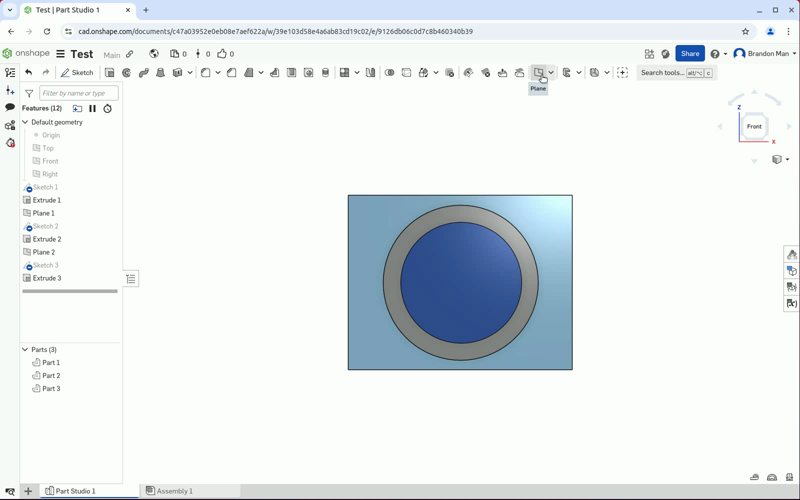
click(541, 75)
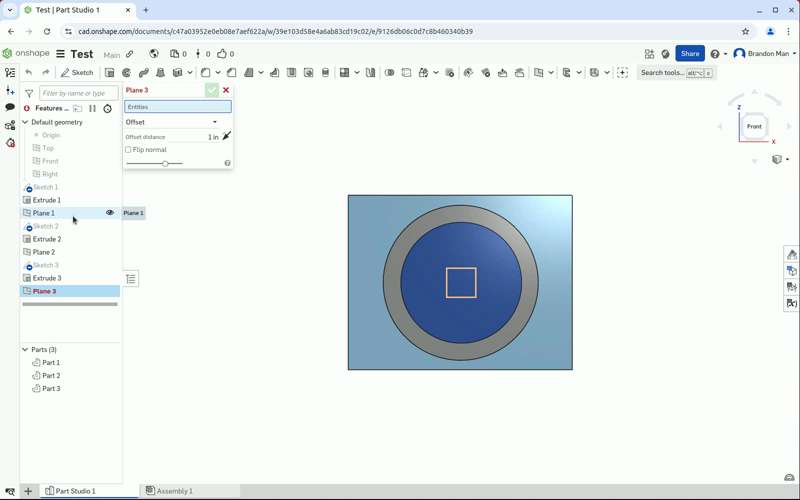
scroll(3)
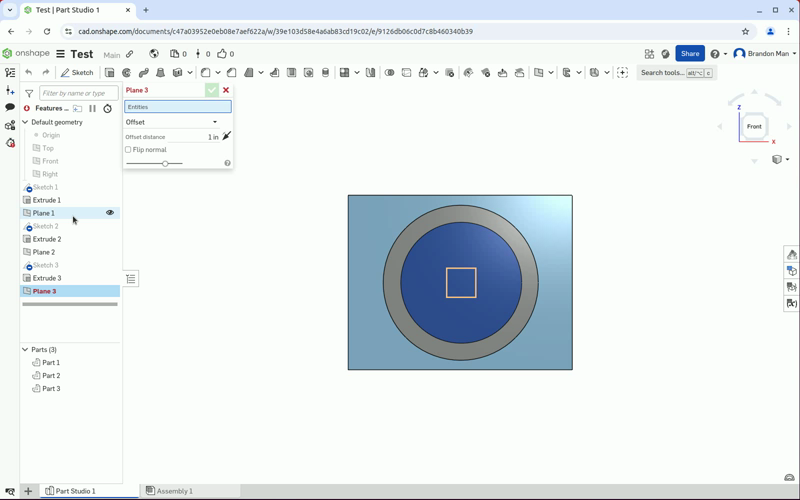
mouse_move(73, 163)
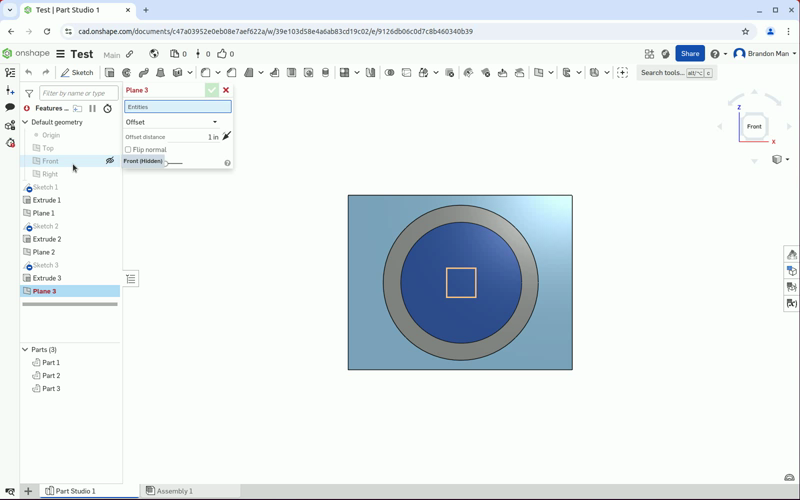
click(73, 163)
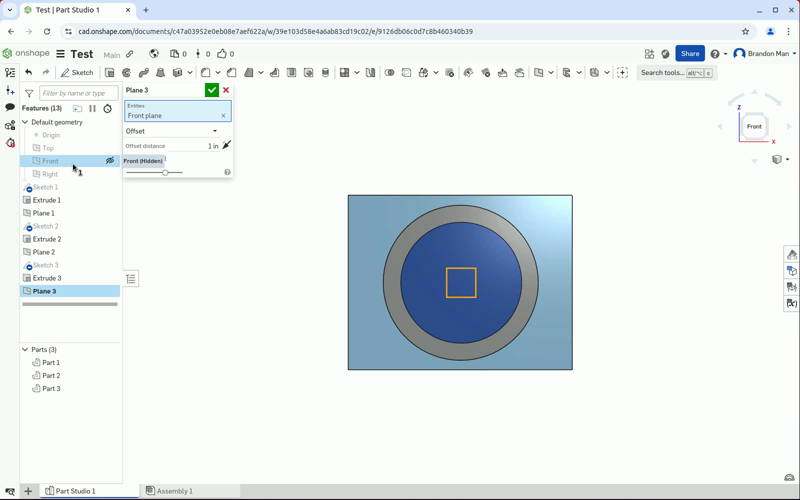
key(tab, 2)
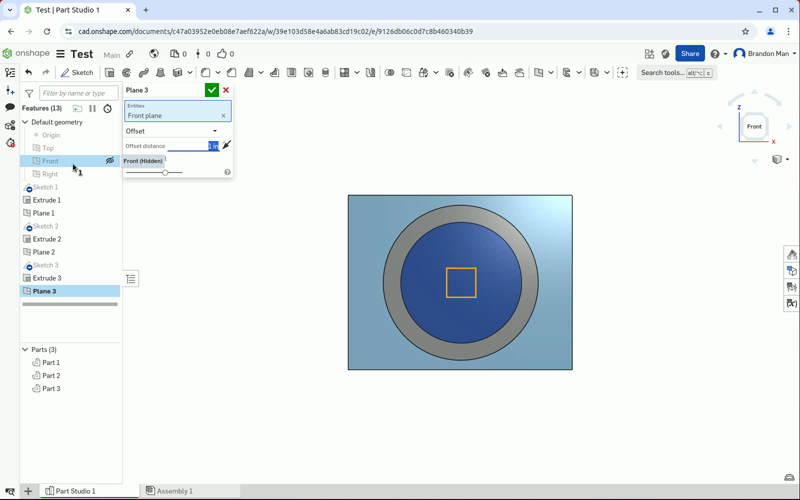
text(12.756)
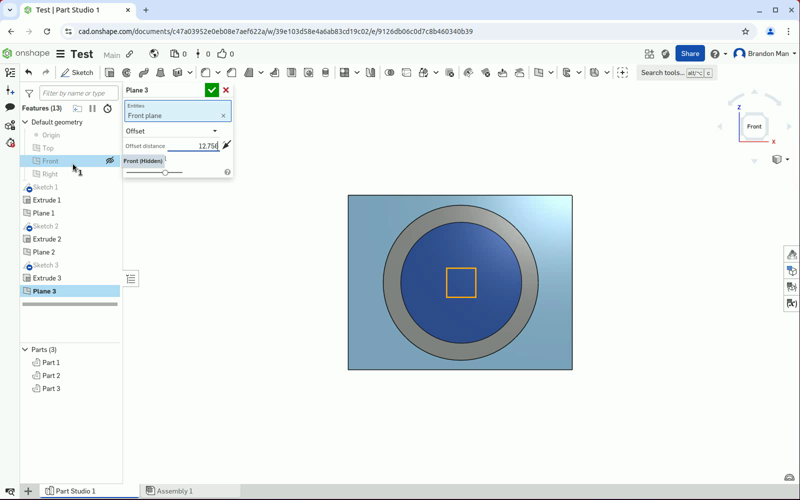
key(enter, 2)
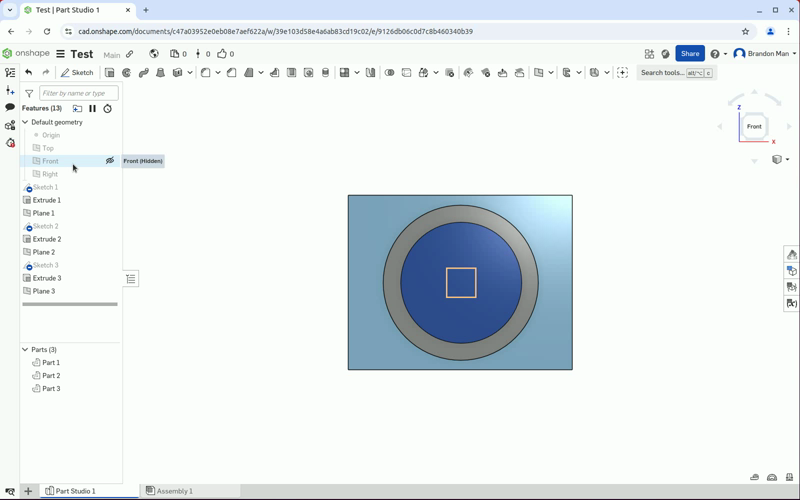
key(shift+s)
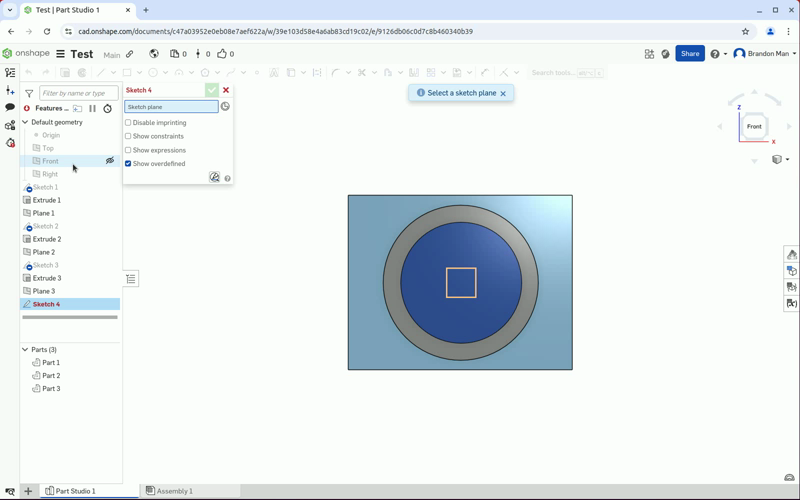
mouse_move(73, 293)
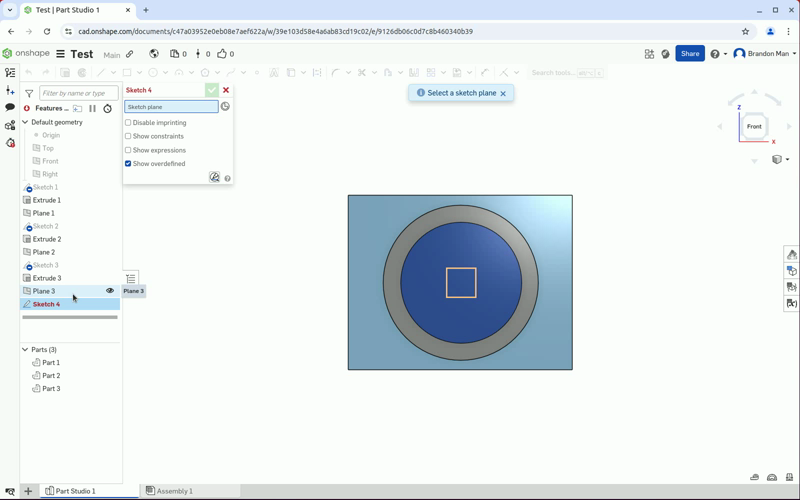
click(73, 293)
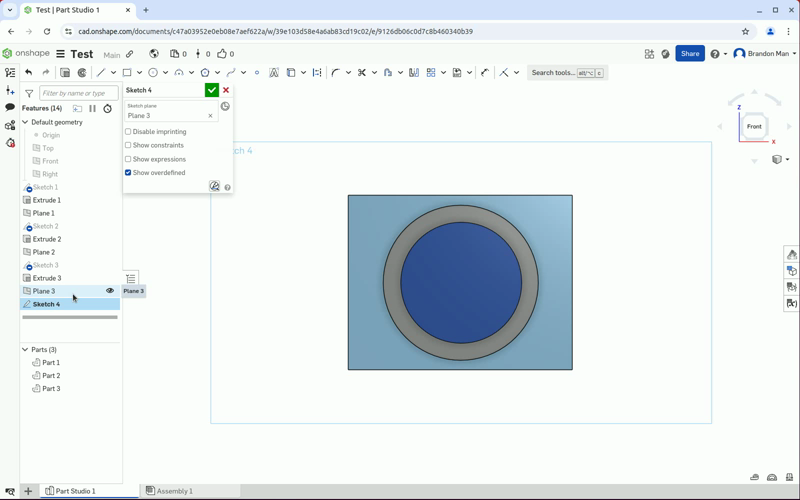
mouse_move(73, 352)
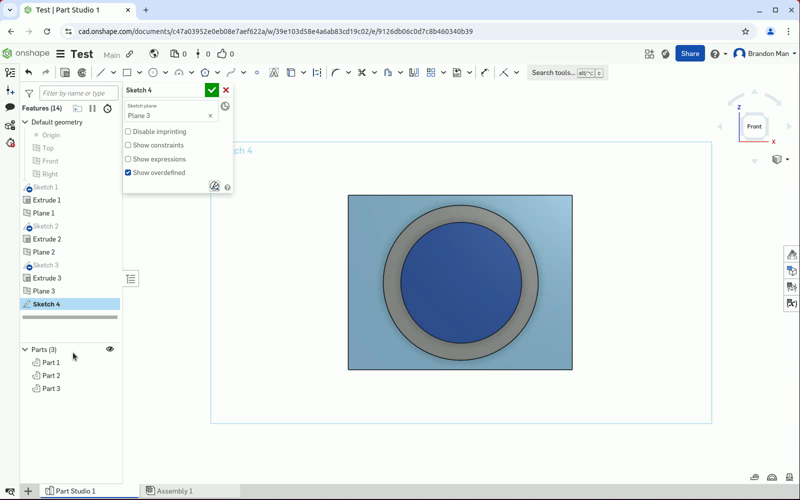
key(y)
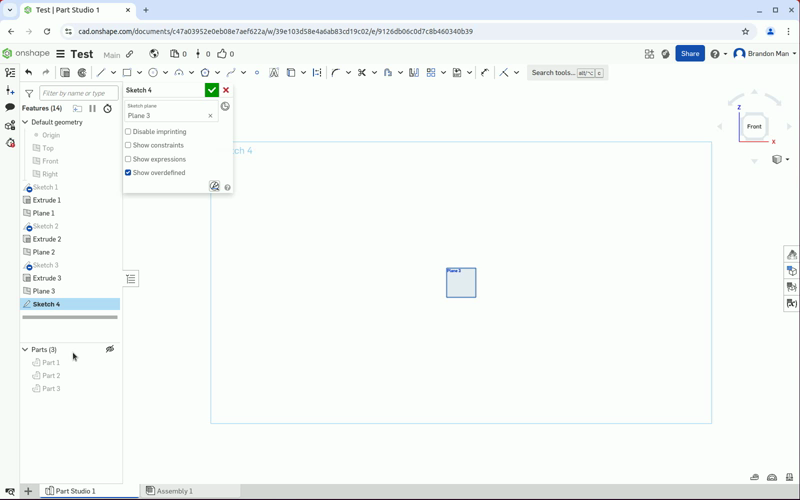
key(c)
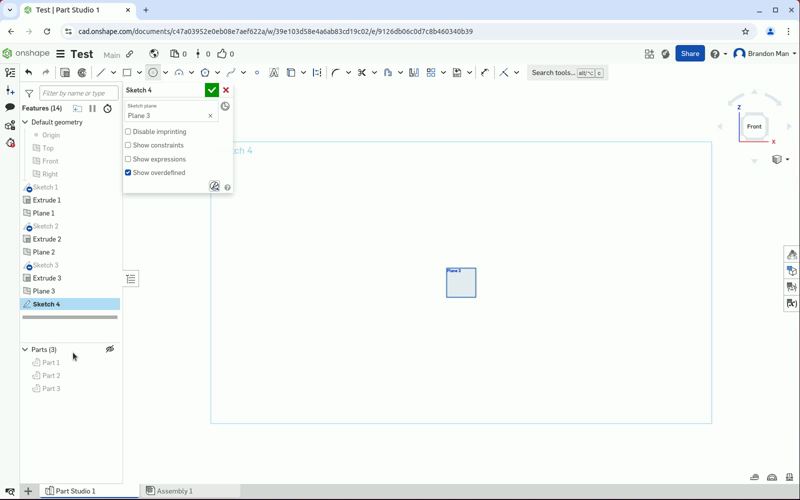
key_down(shift)
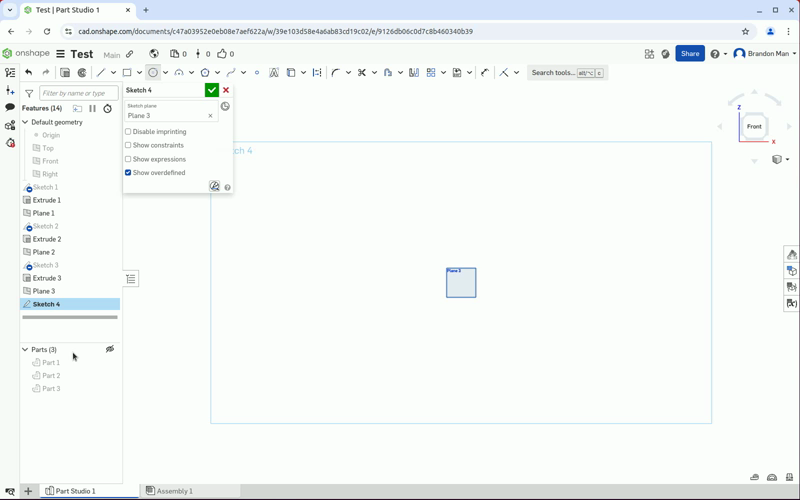
mouse_move(461, 282)
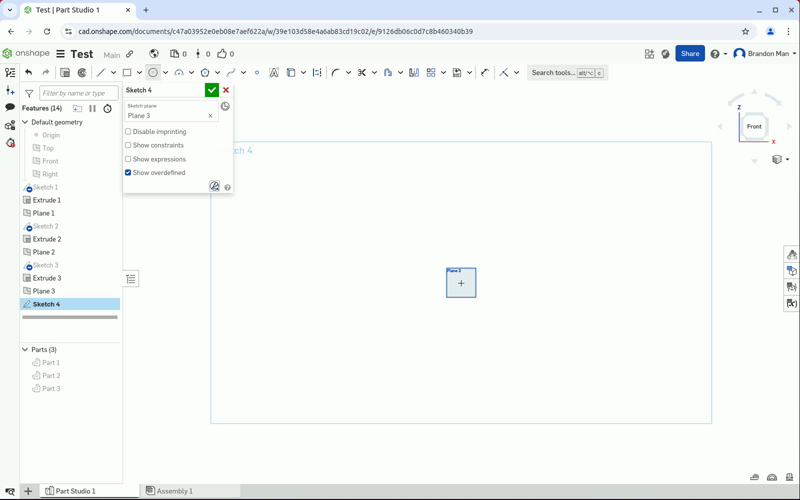
click(461, 282)
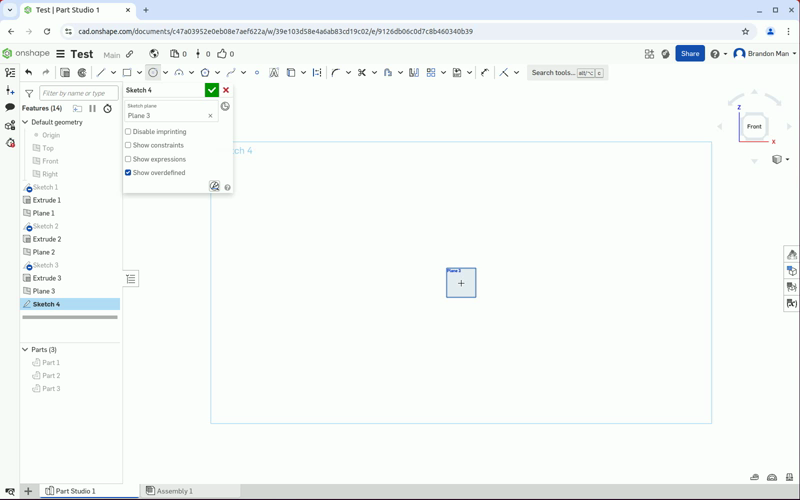
key_up(shift)
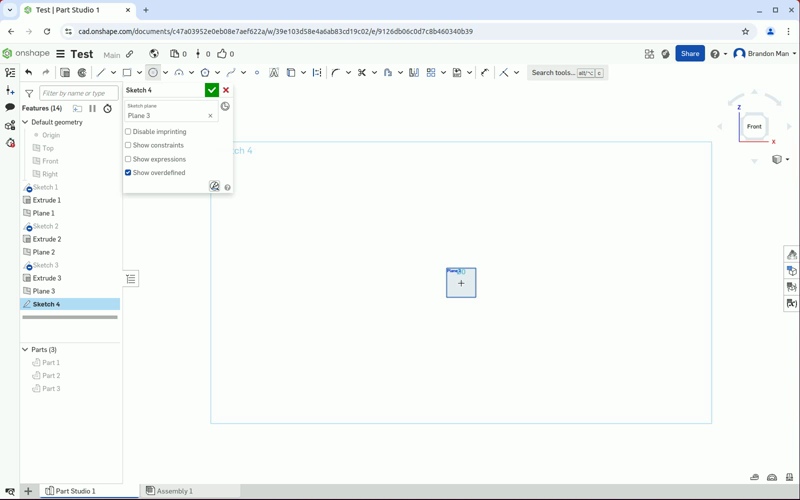
mouse_move(501, 282)
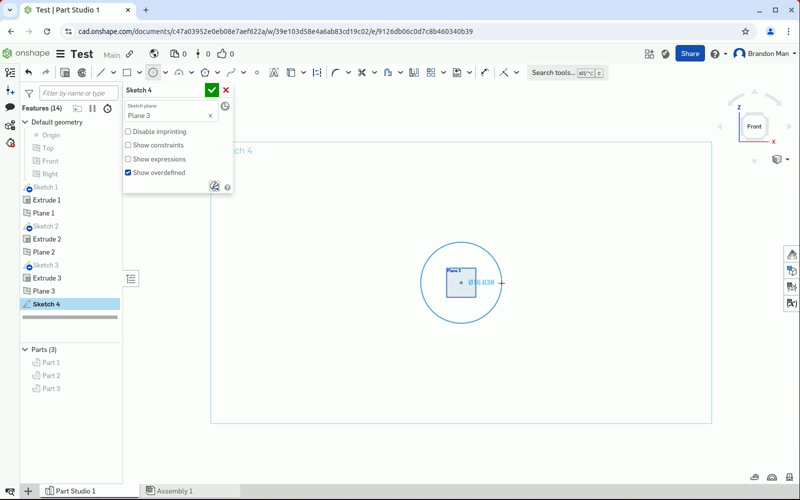
click(501, 282)
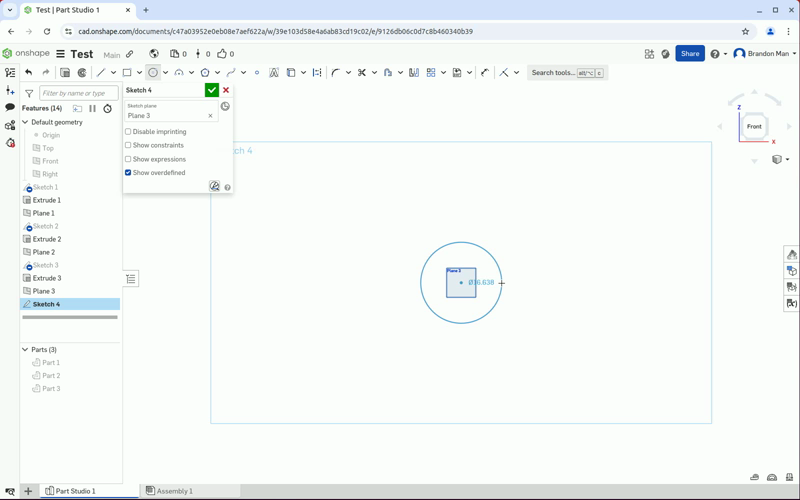
key(esc)
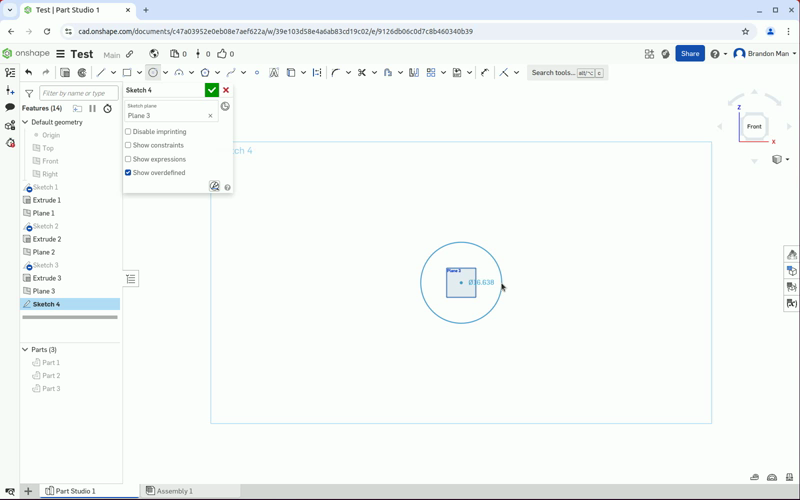
mouse_move(454, 252)
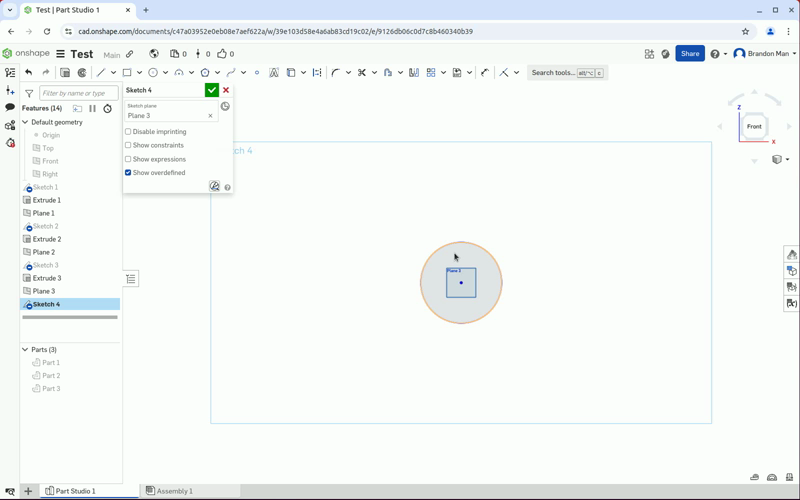
click(454, 252)
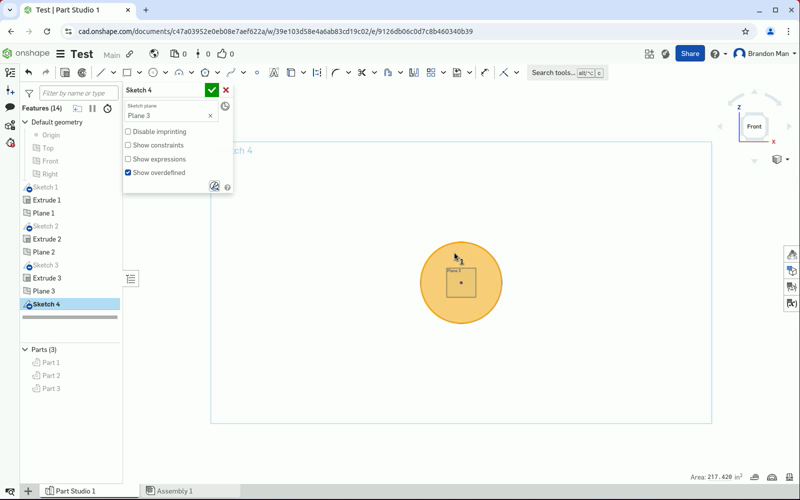
mouse_move(73, 352)
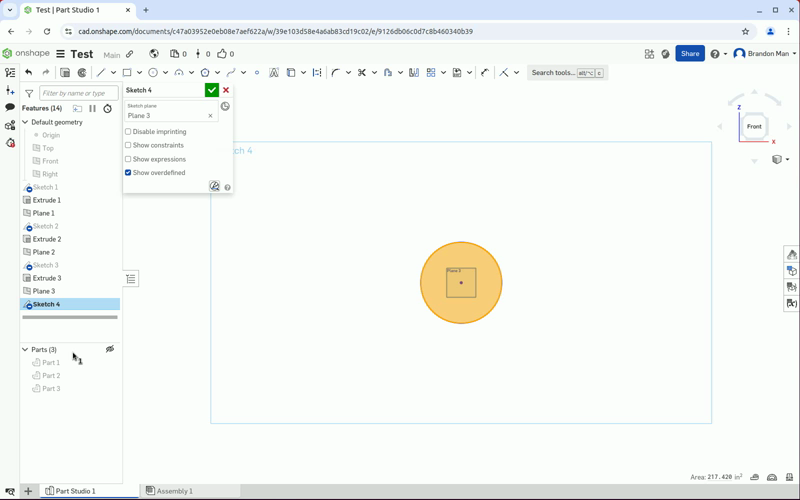
key(shift+y)
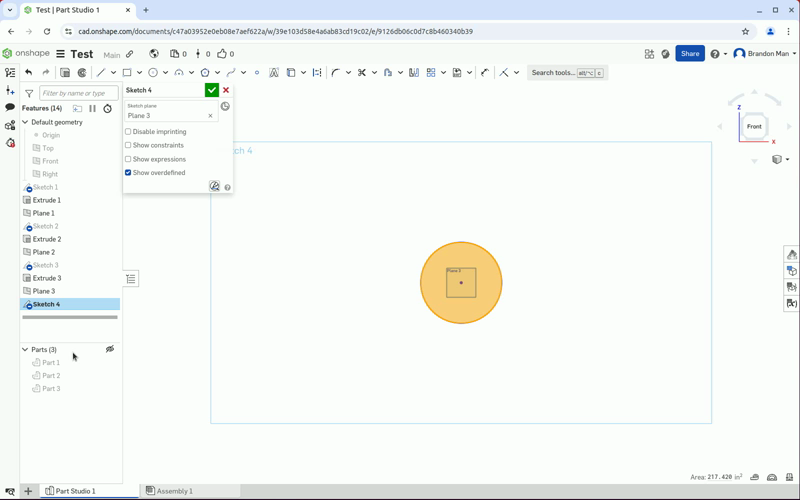
key(shift+e)
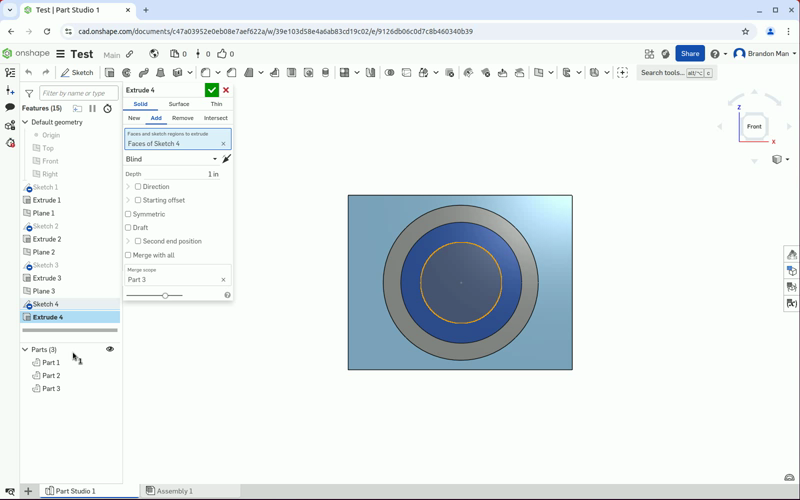
mouse_move(143, 106)
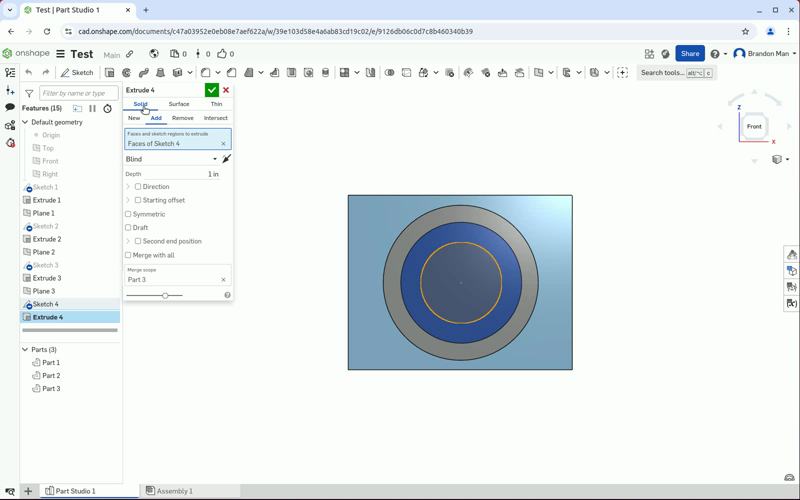
click(143, 106)
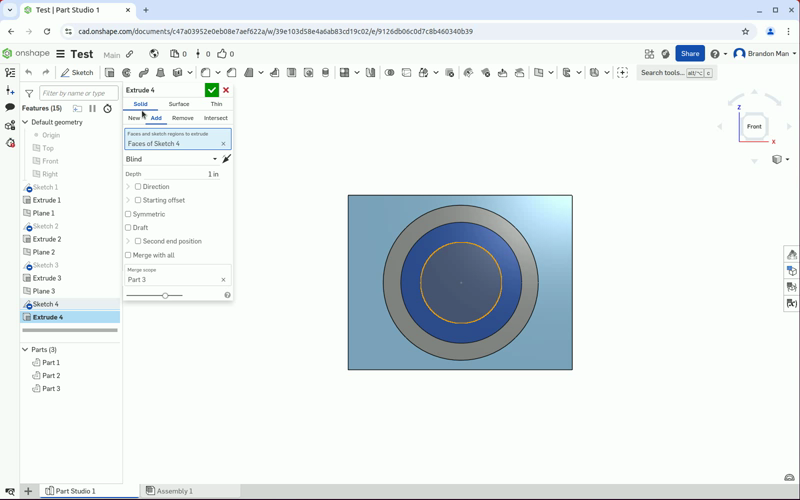
mouse_move(137, 120)
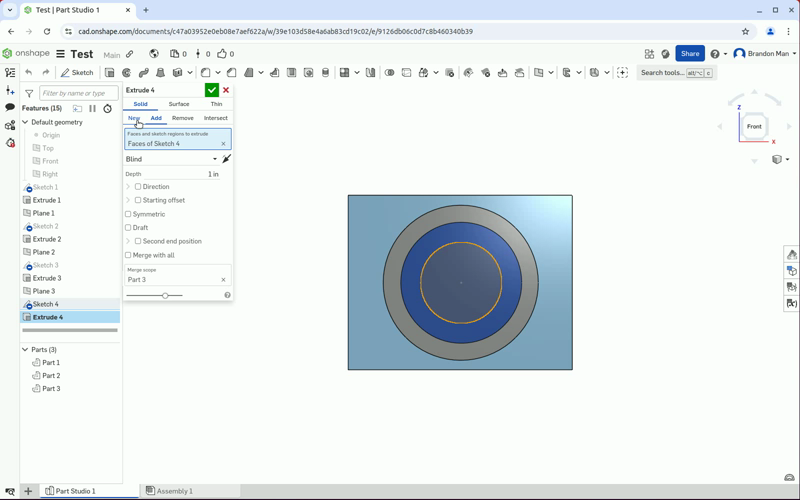
click(137, 120)
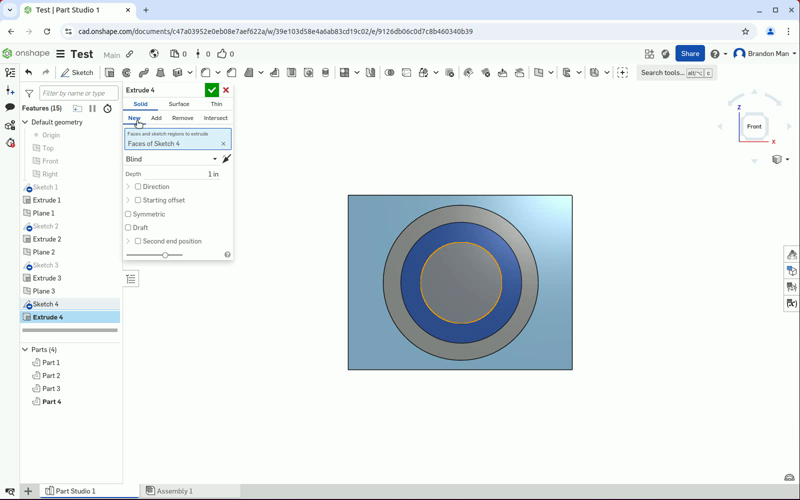
key(tab, 4)
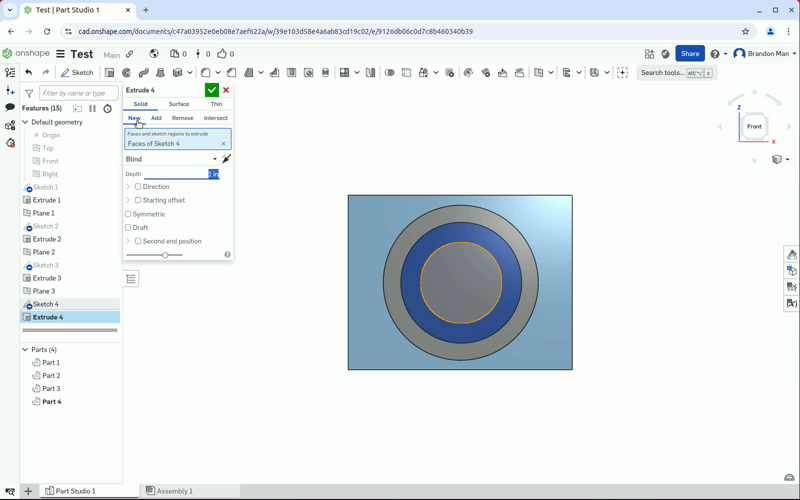
text(4.333)
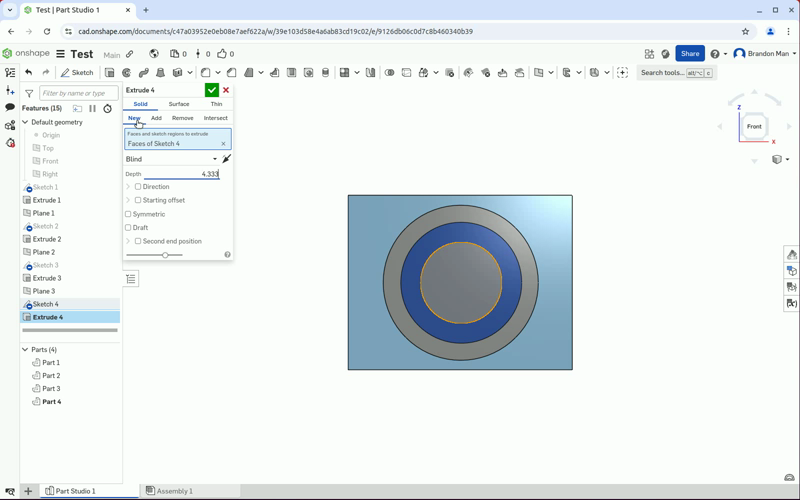
key(enter)
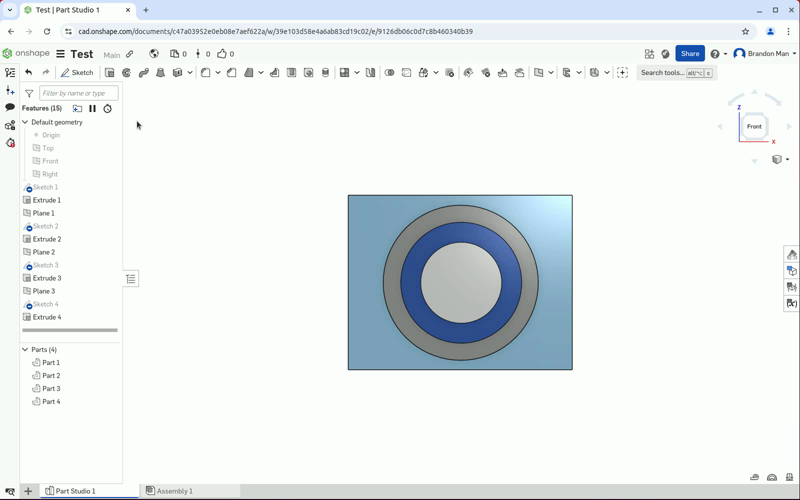
key(shift+h)
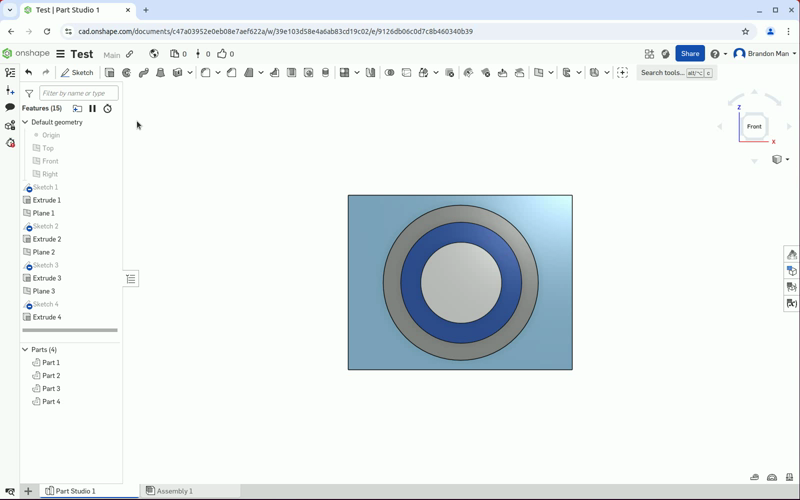
key(shift+h)
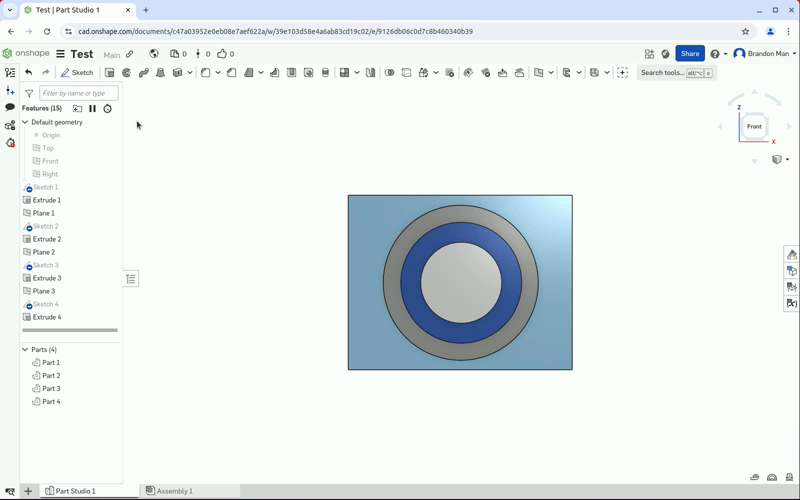
mouse_move(73, 189)
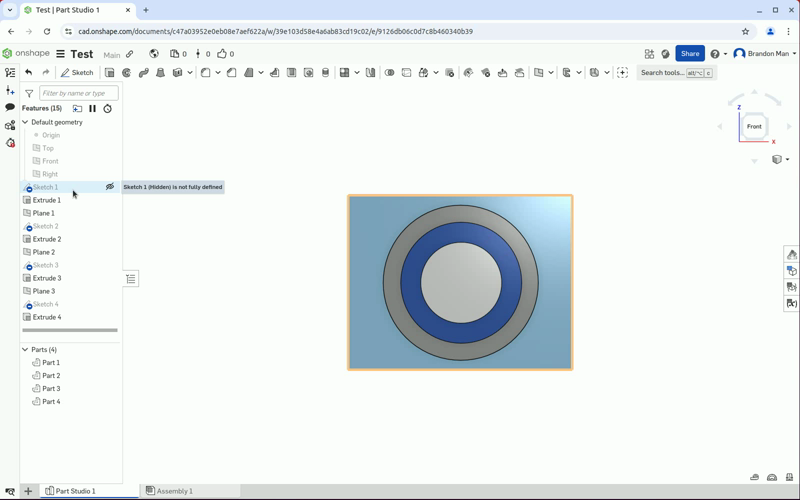
click(73, 189)
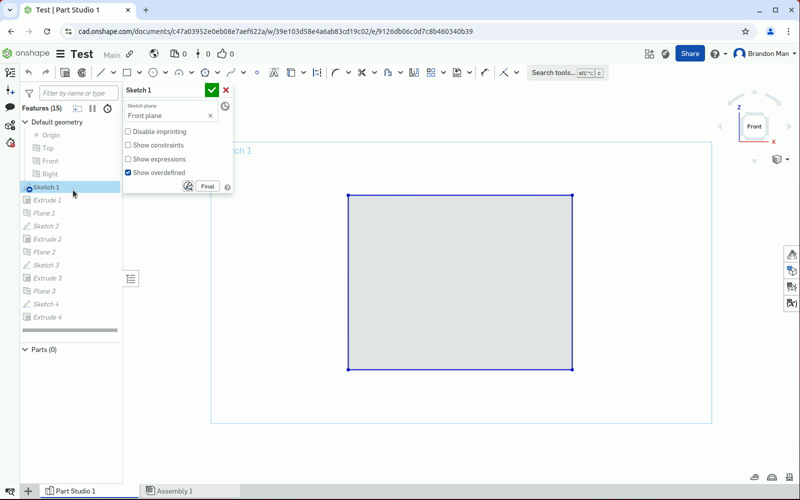
mouse_move(229, 92)
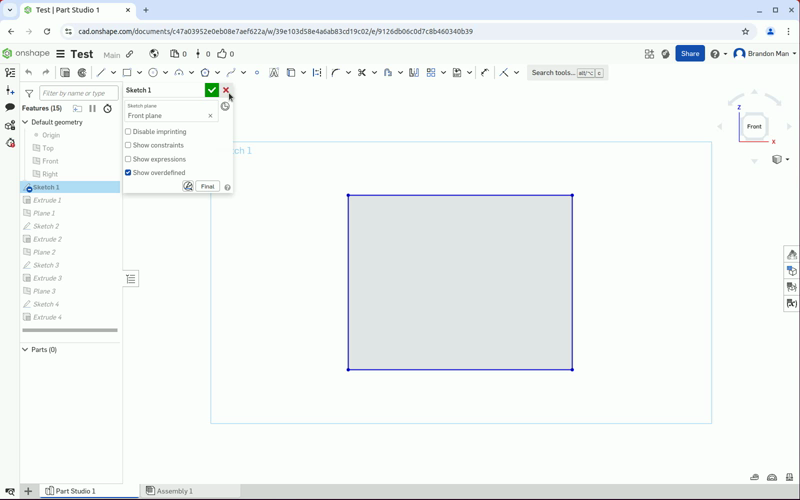
click(229, 92)
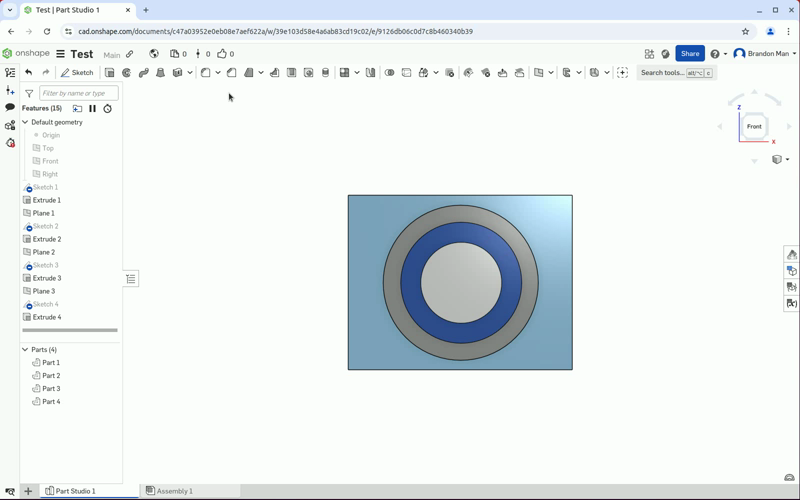
mouse_move(541, 75)
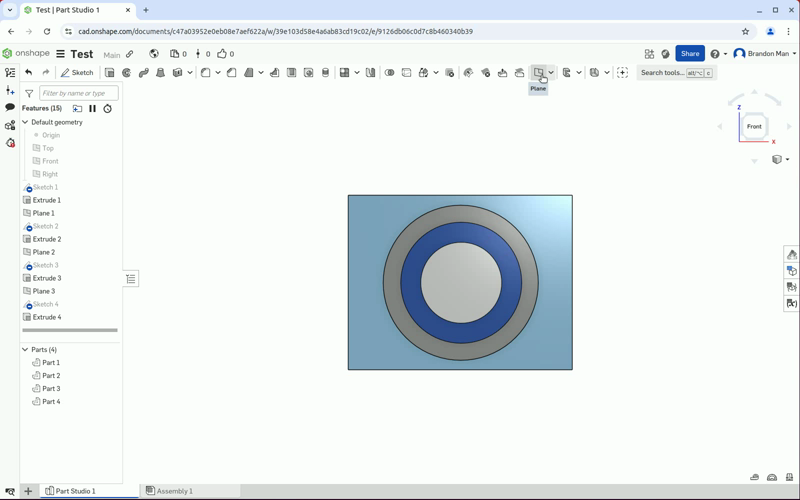
click(541, 75)
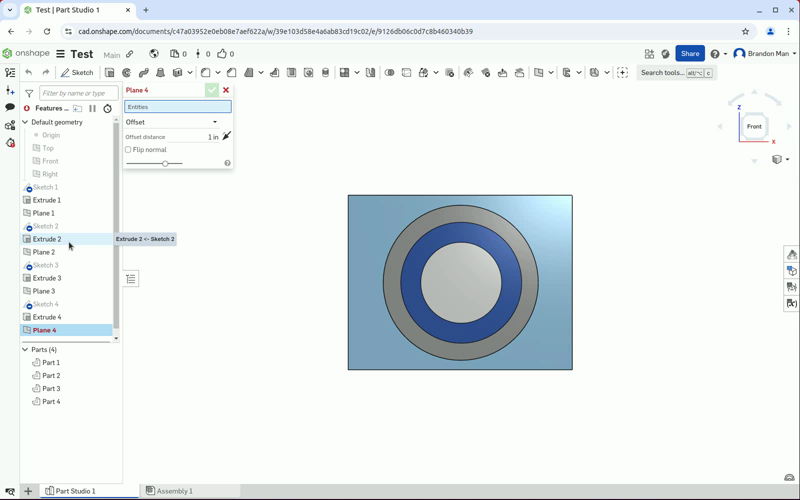
scroll(3)
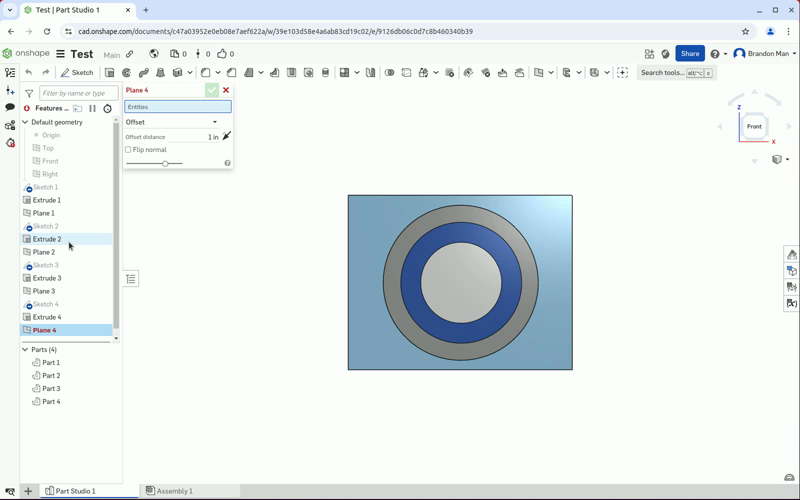
mouse_move(69, 163)
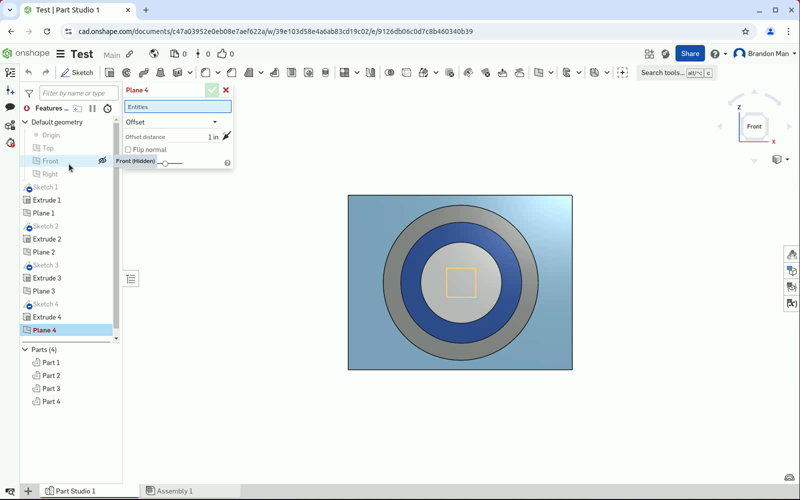
click(69, 163)
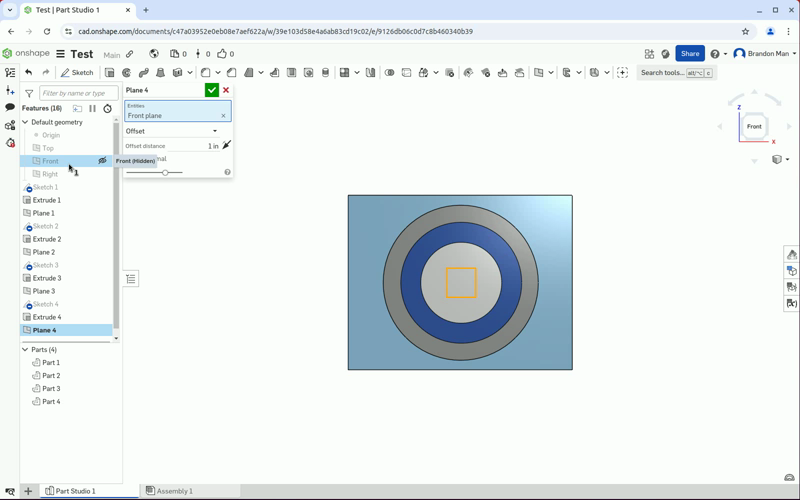
key(tab, 2)
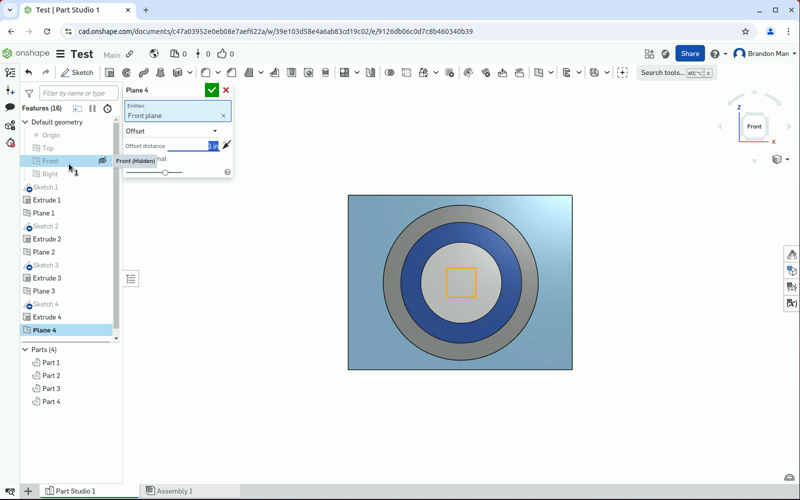
text(17.1)
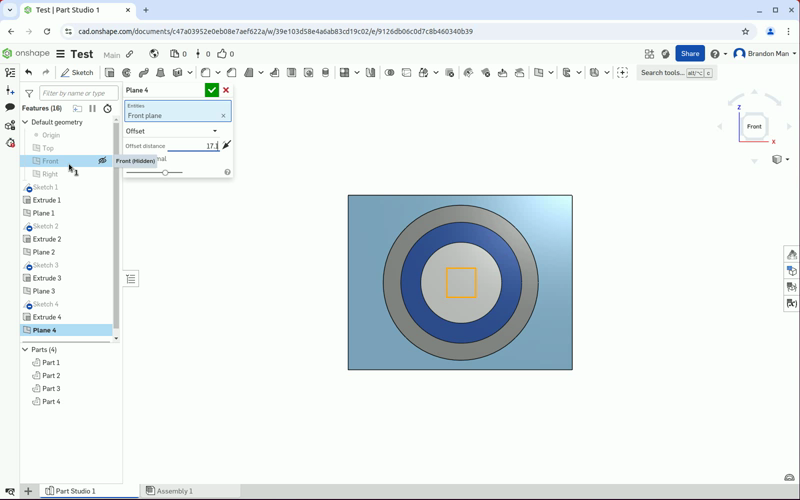
key(enter, 2)
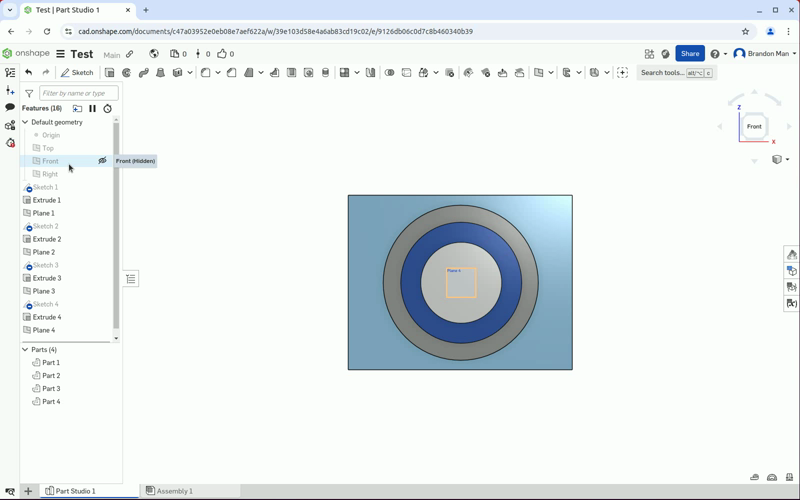
key(shift+s)
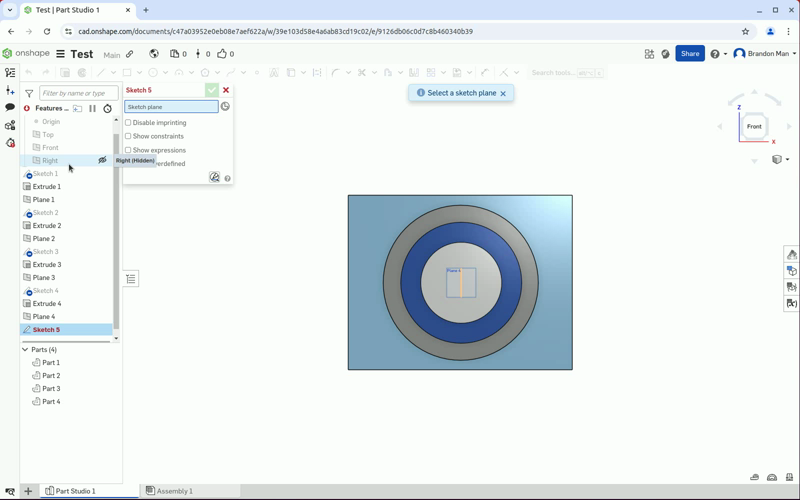
mouse_move(69, 319)
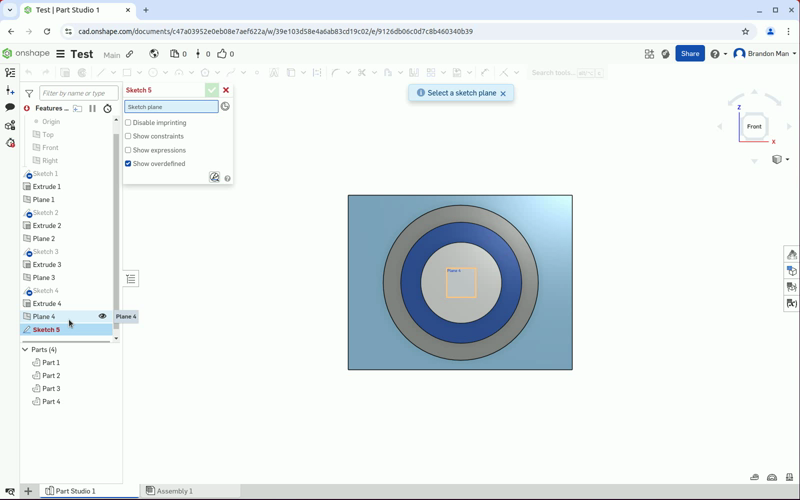
click(69, 319)
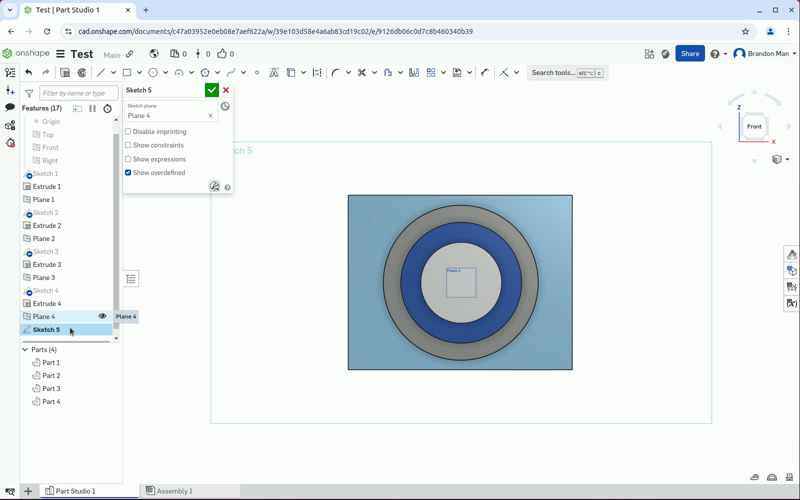
mouse_move(73, 352)
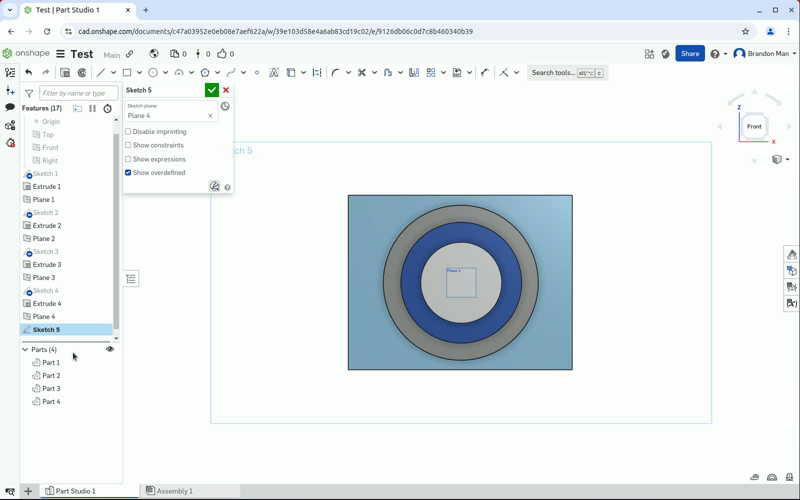
key(y)
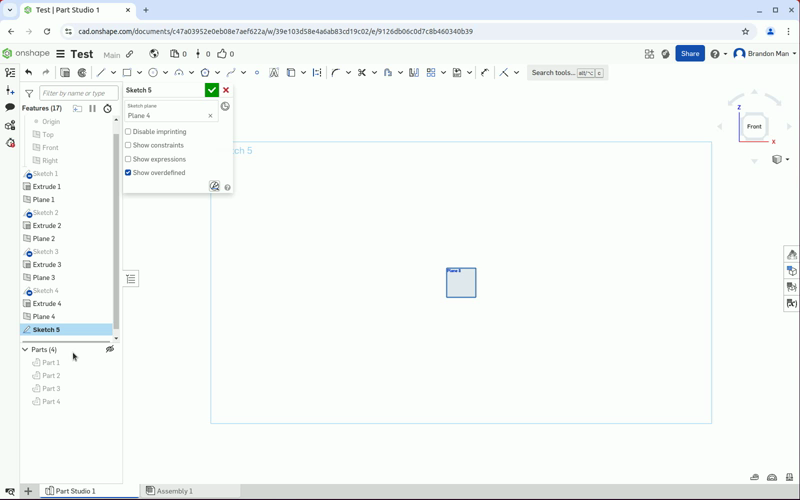
key(c)
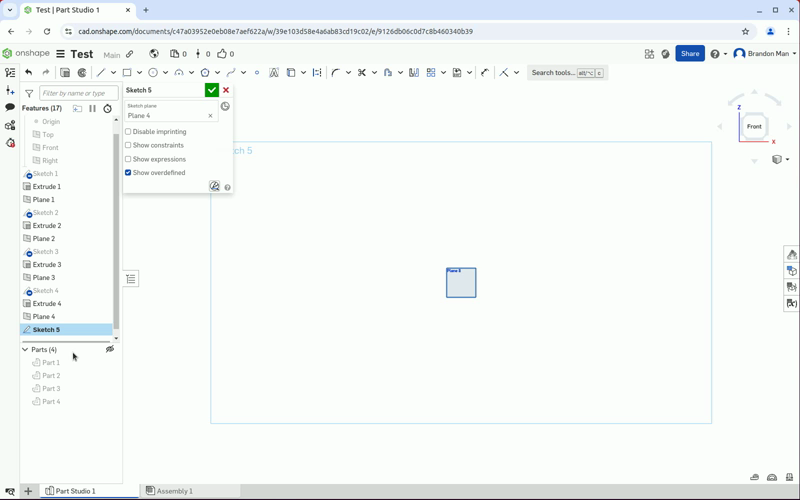
key_down(shift)
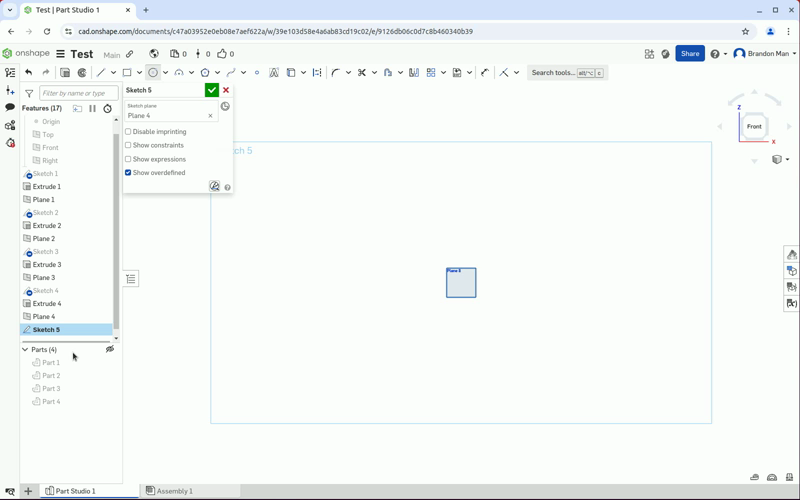
mouse_move(461, 282)
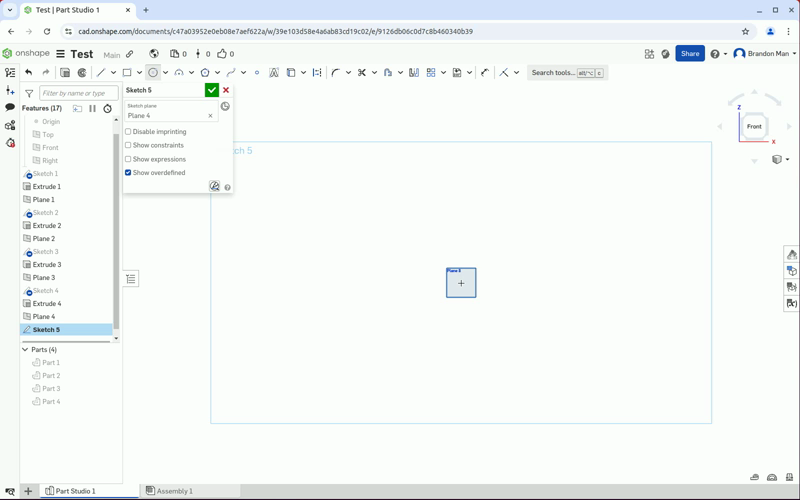
click(461, 282)
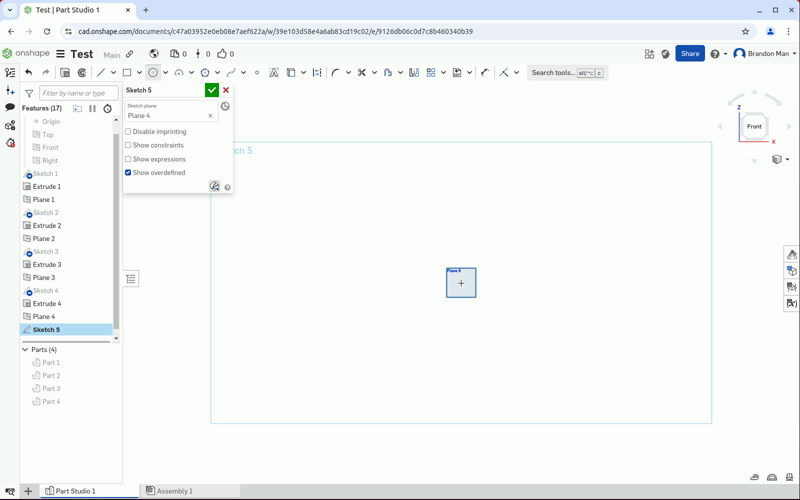
key_up(shift)
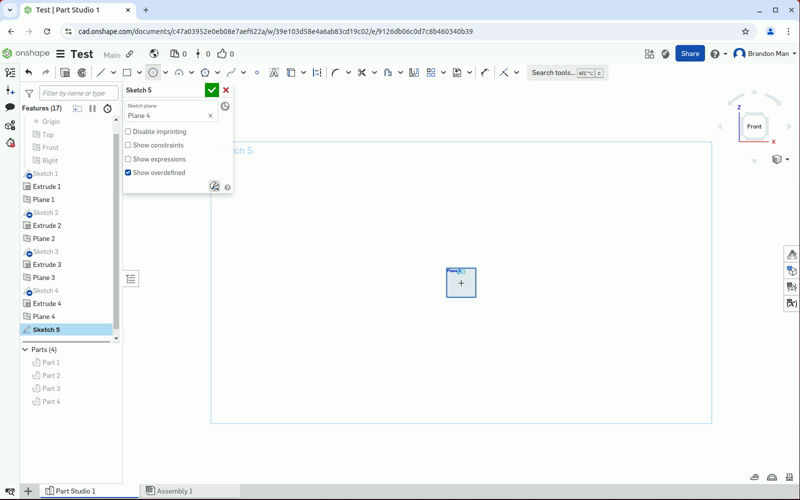
mouse_move(486, 282)
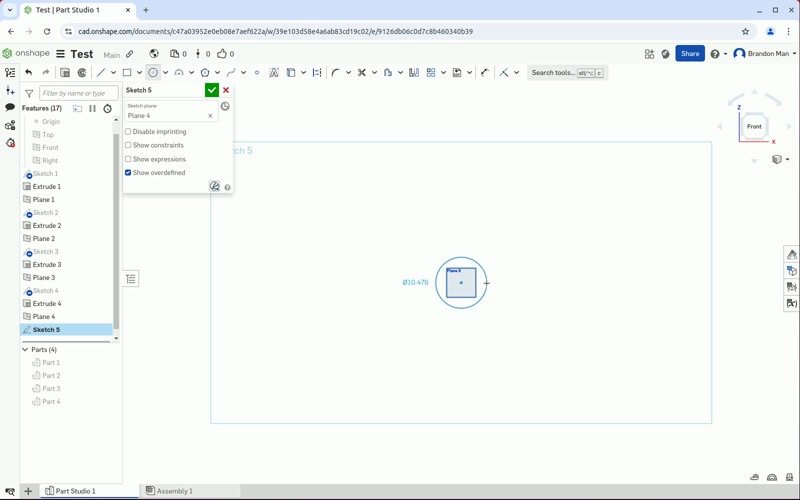
click(486, 282)
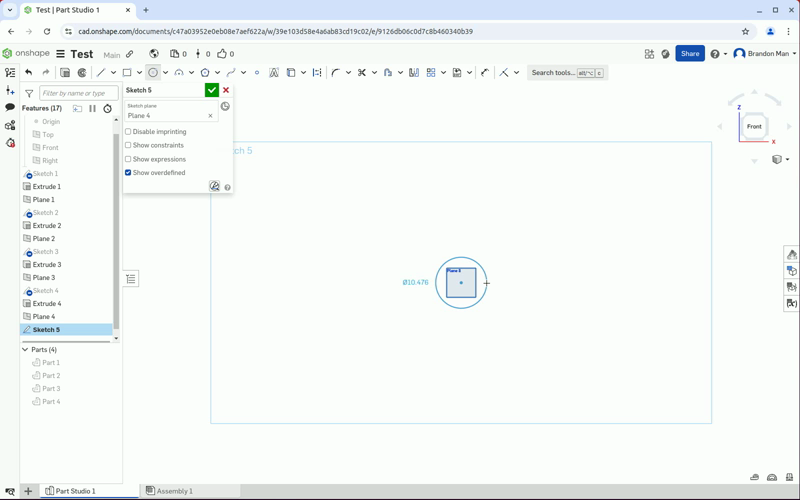
key(esc)
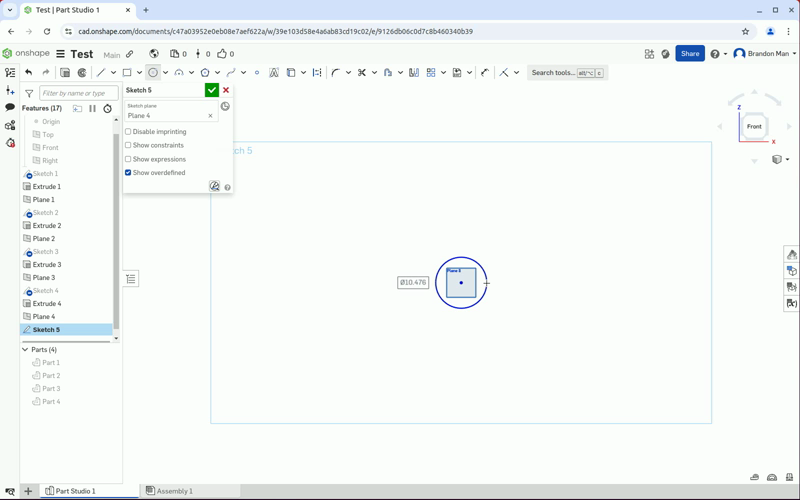
mouse_move(442, 287)
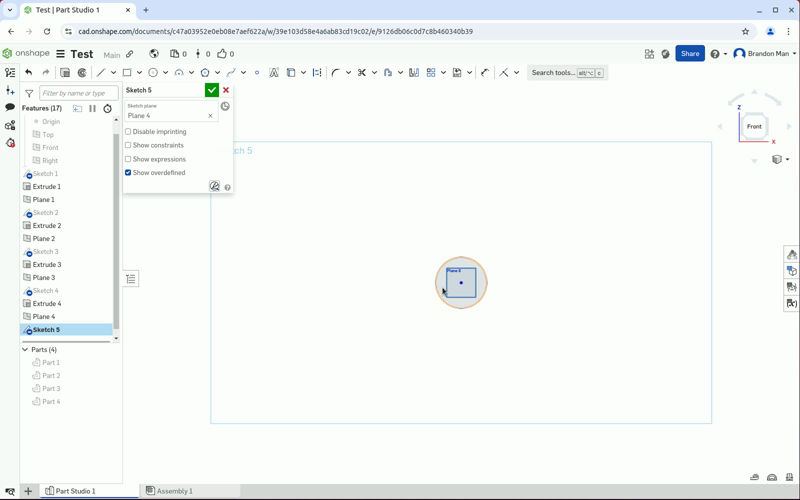
click(442, 287)
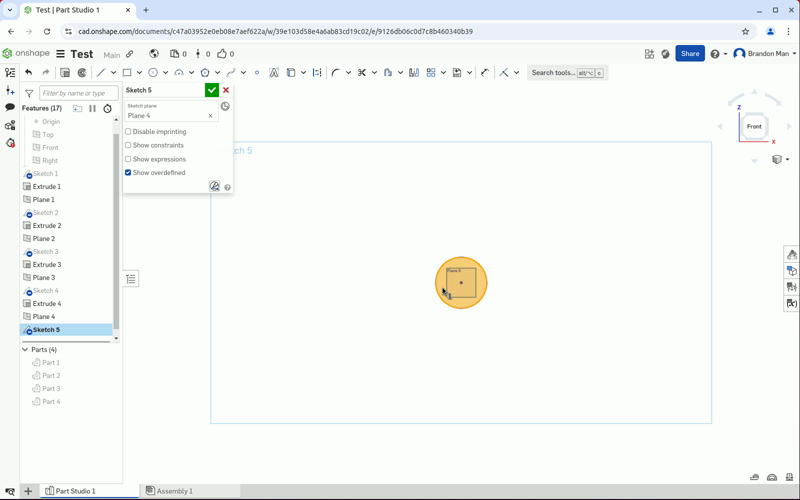
mouse_move(73, 352)
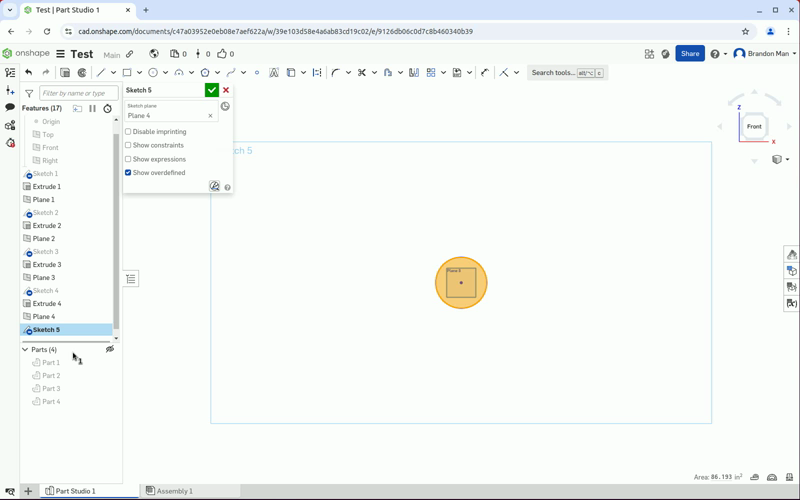
key(shift+y)
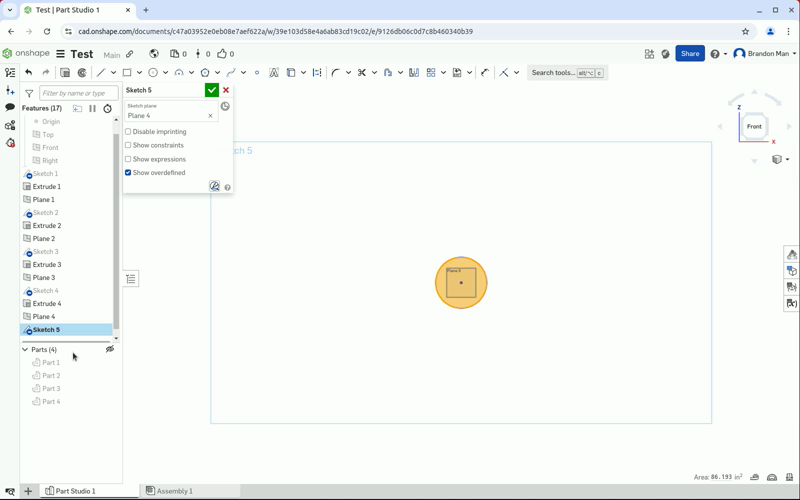
key(shift+e)
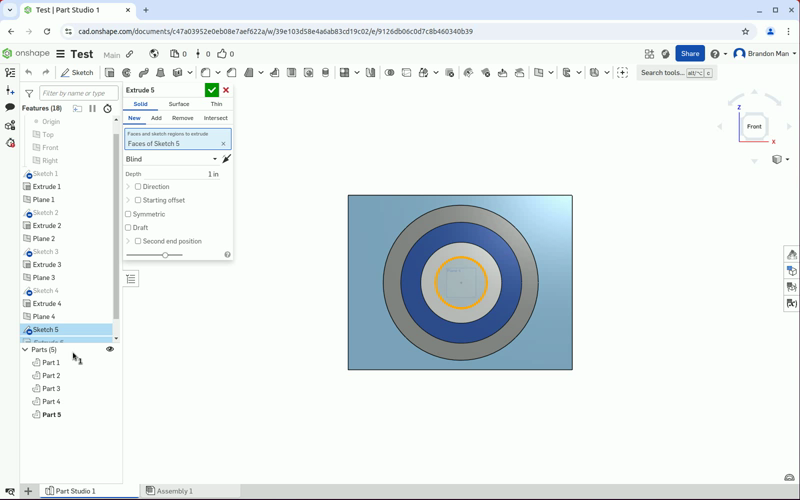
mouse_move(143, 106)
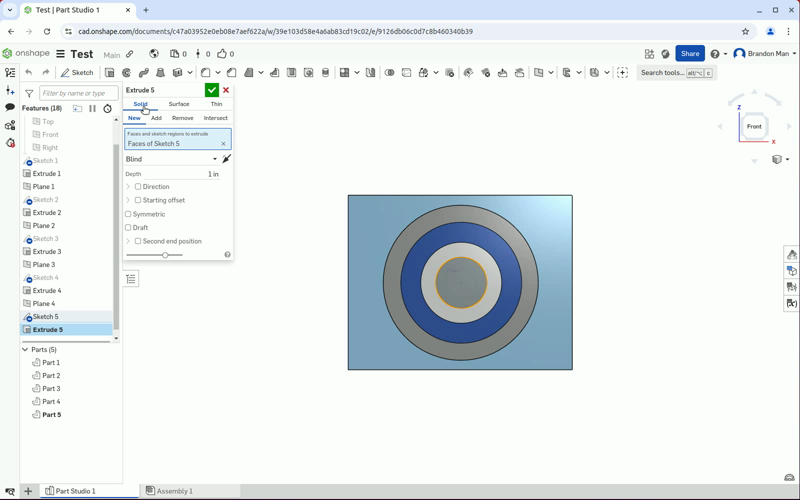
click(143, 106)
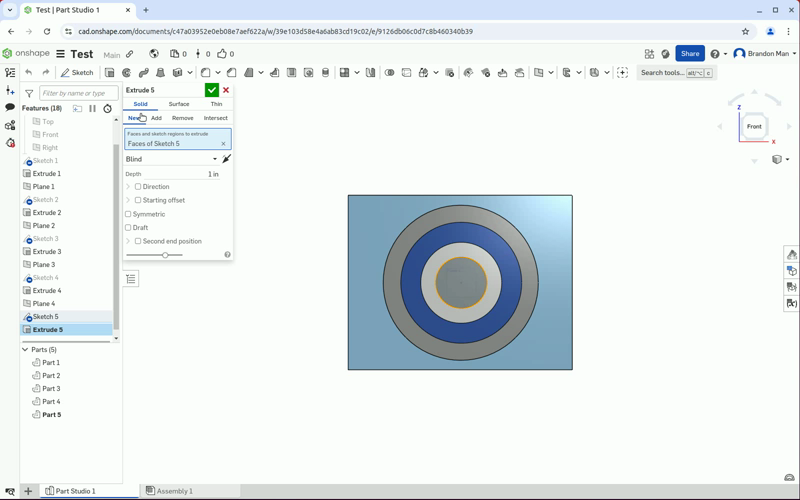
mouse_move(137, 120)
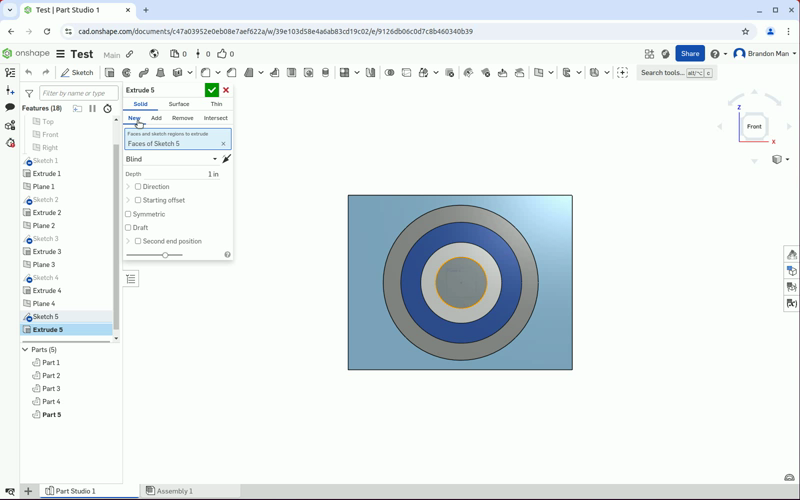
click(137, 120)
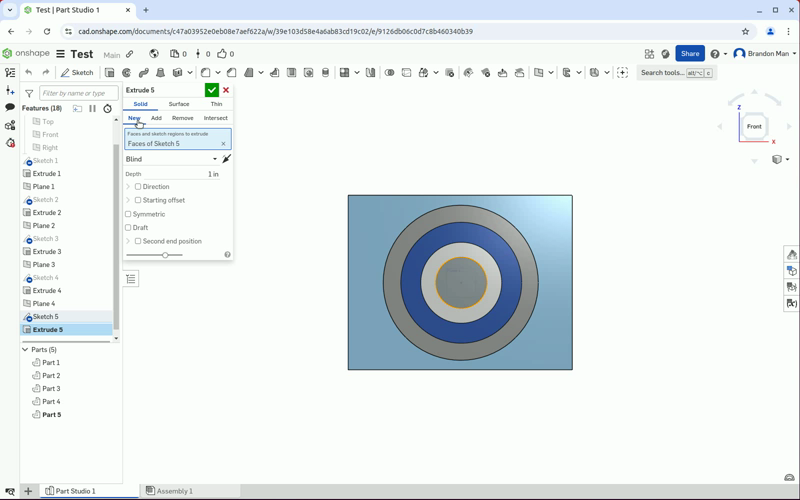
key(tab, 4)
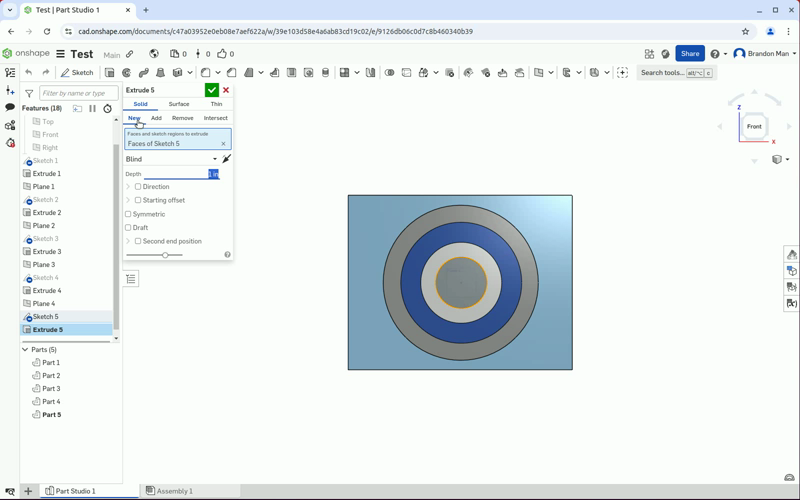
text(4.333)
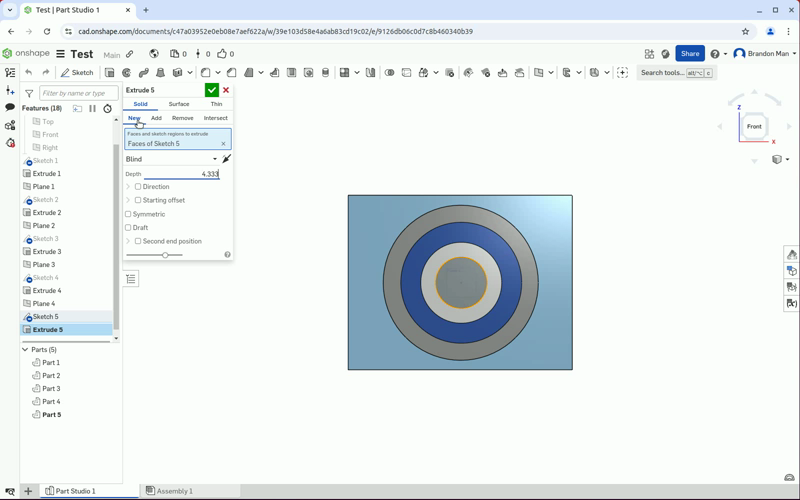
key(enter)
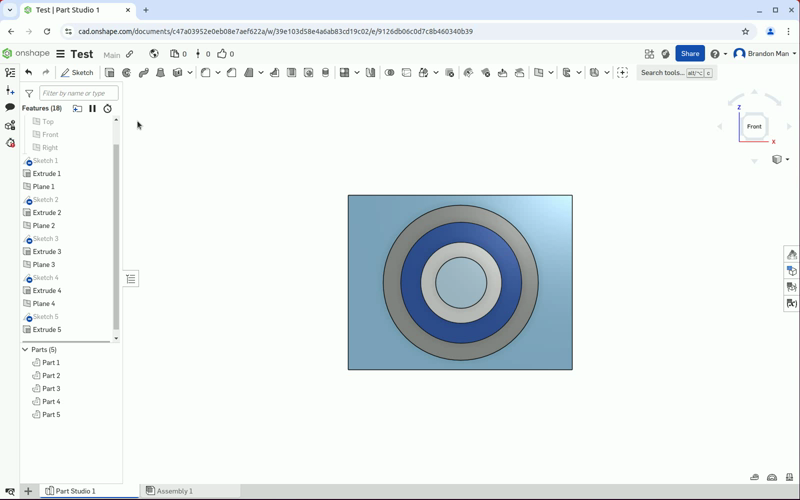
key(shift+h)
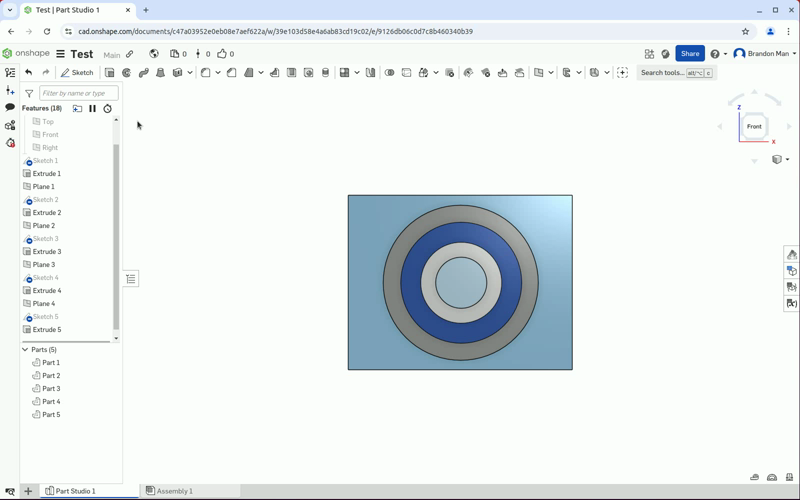
key(shift+h)
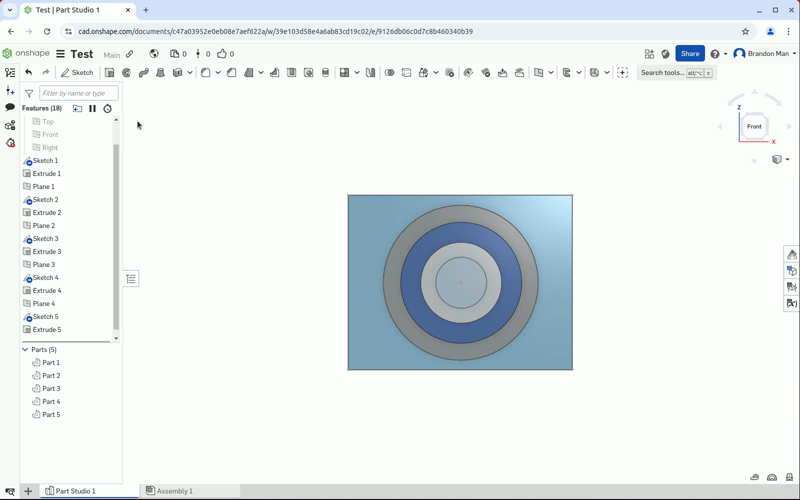
key(shift+7)
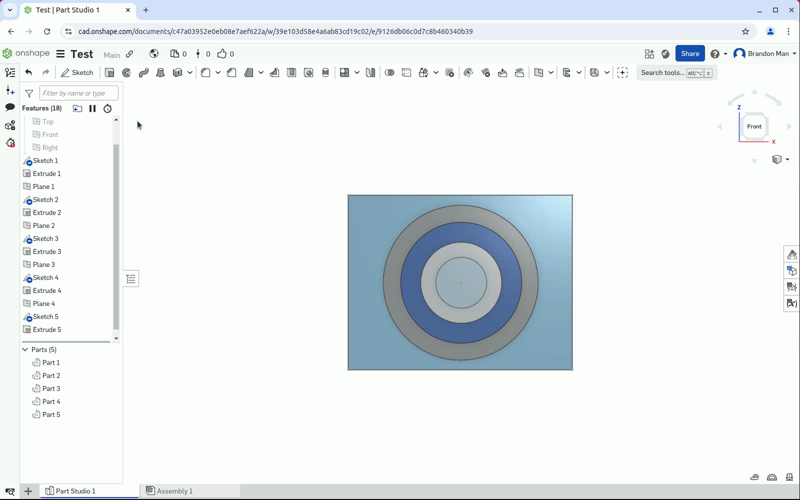
key(left, 2)
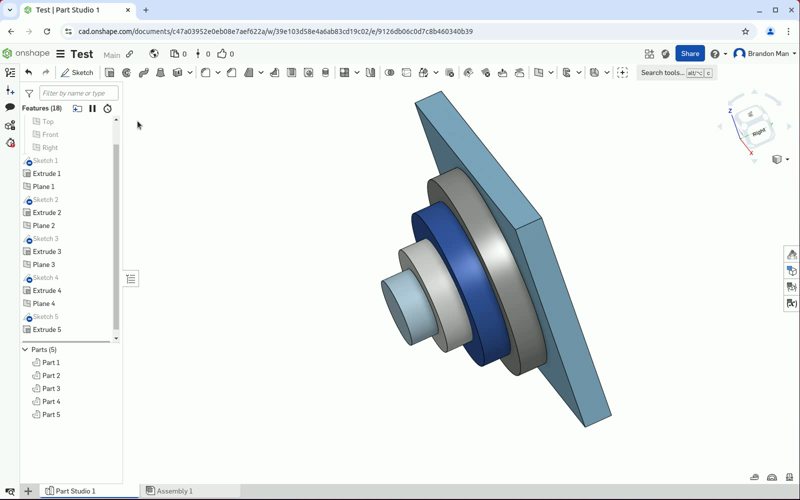
key(down, 2)
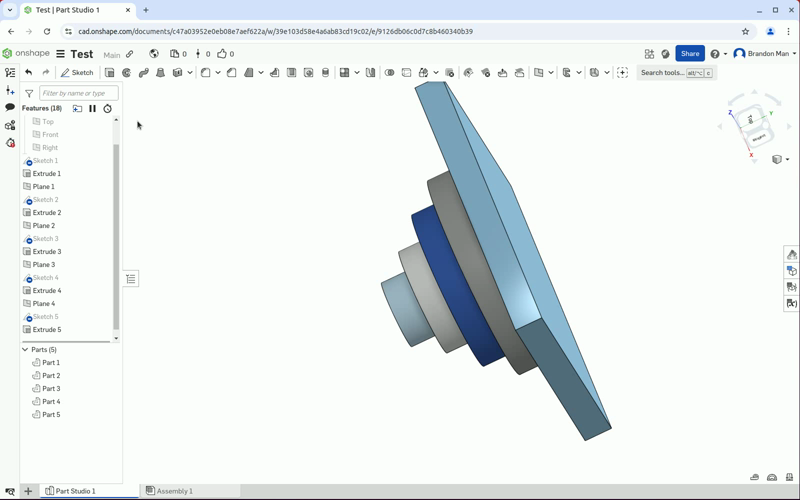
key(up, 2)
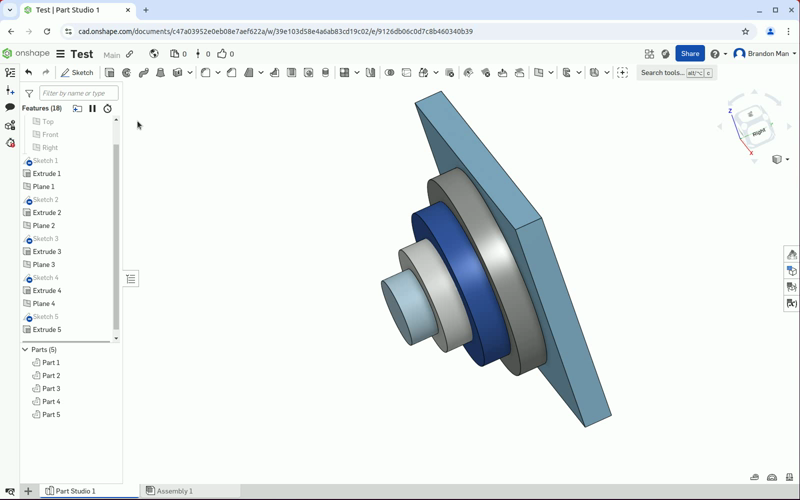
key(right, 2)
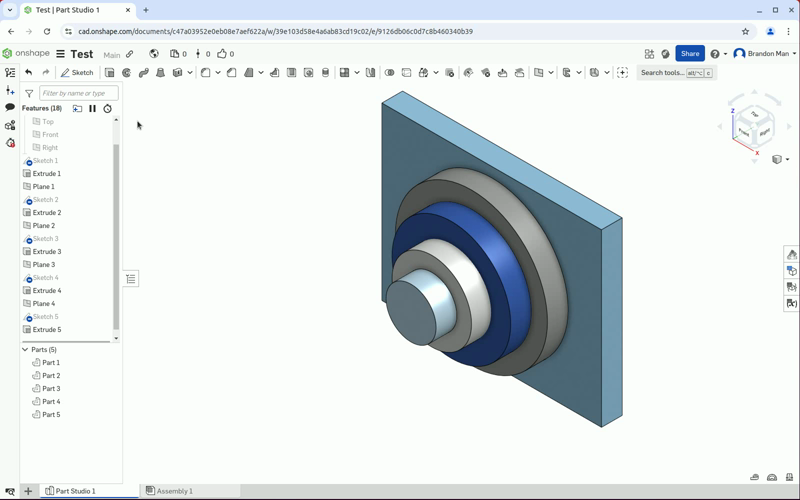
mouse_move(69, 163)
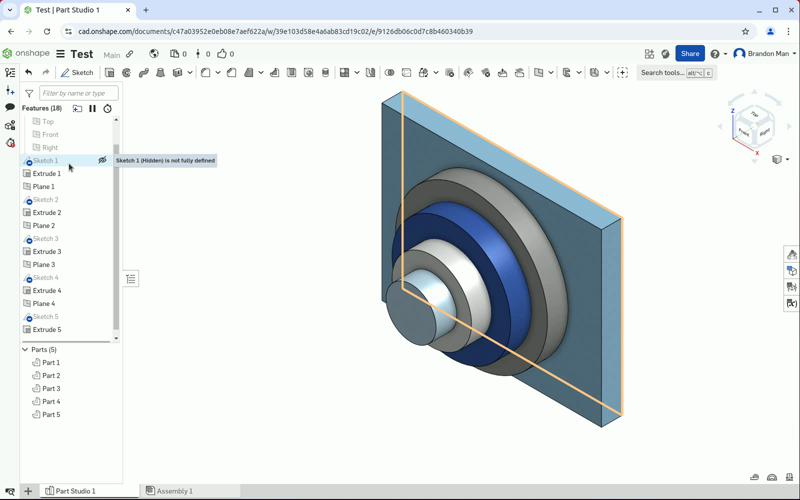
click(69, 163)